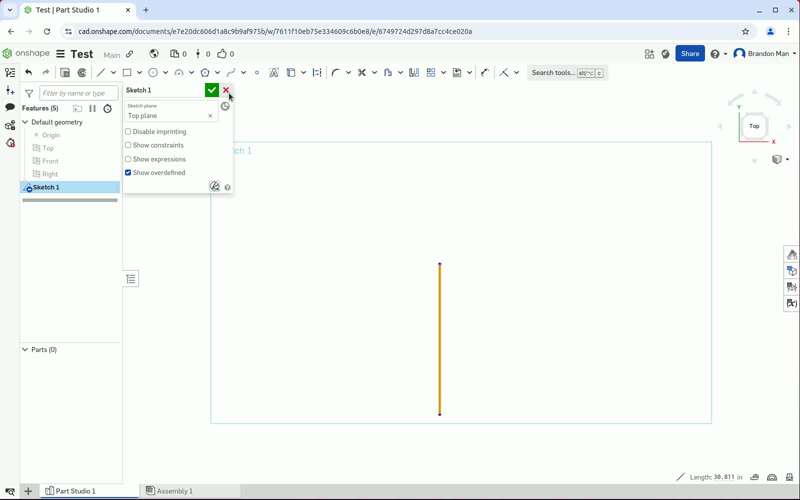
key(shift+h)
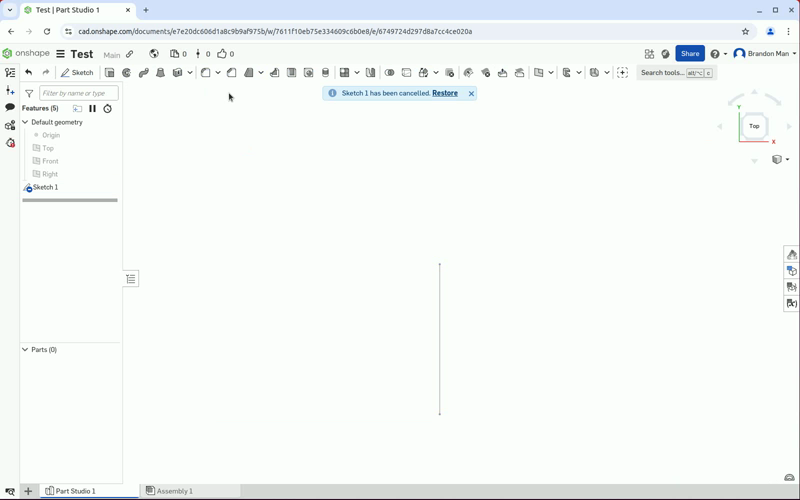
key(shift+s)
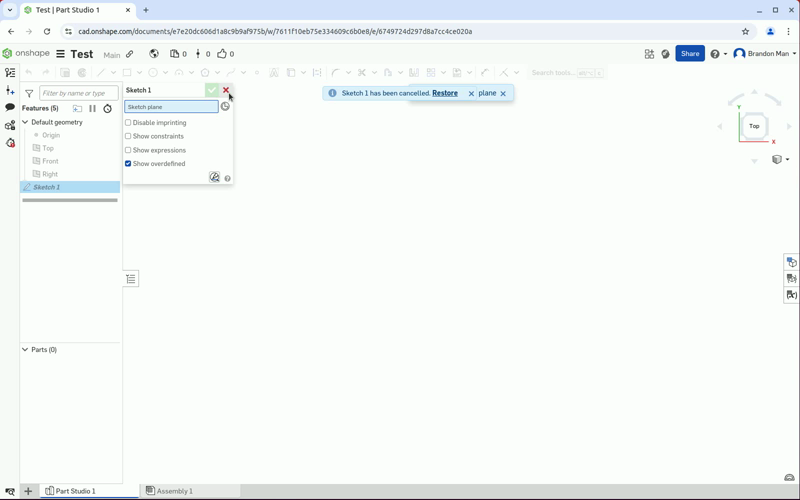
mouse_move(73, 150)
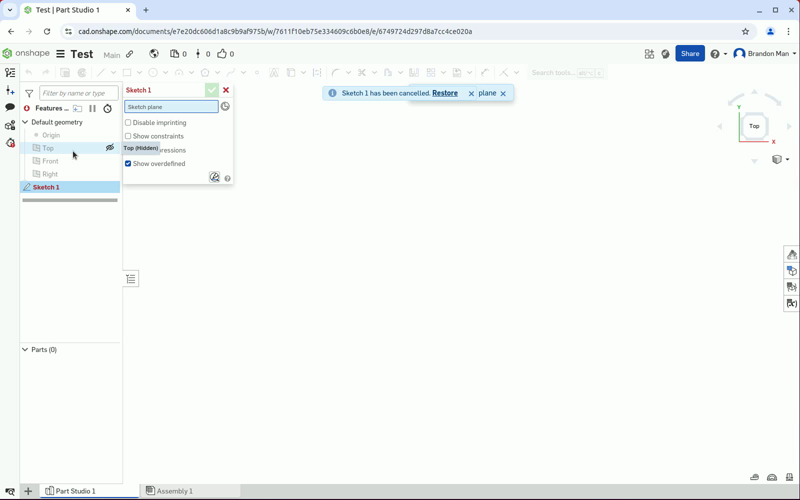
click(73, 150)
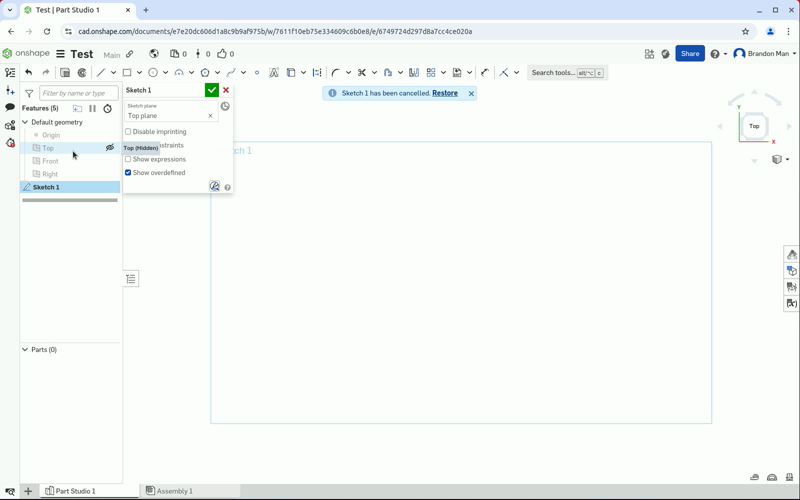
mouse_move(73, 352)
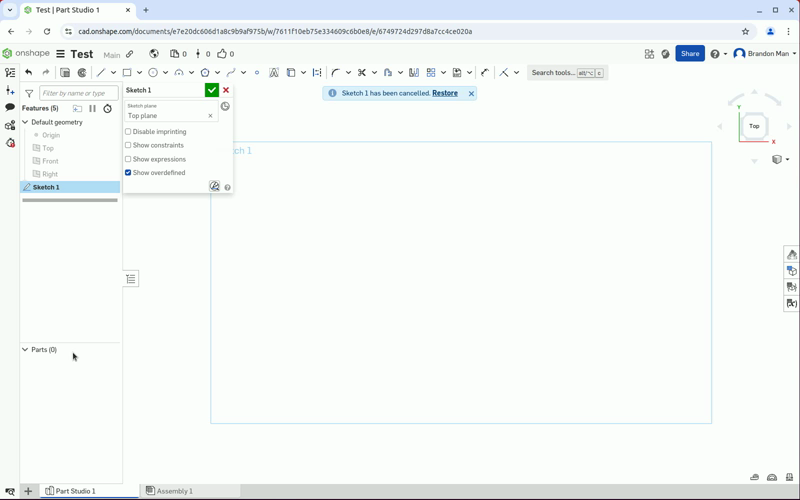
key(y)
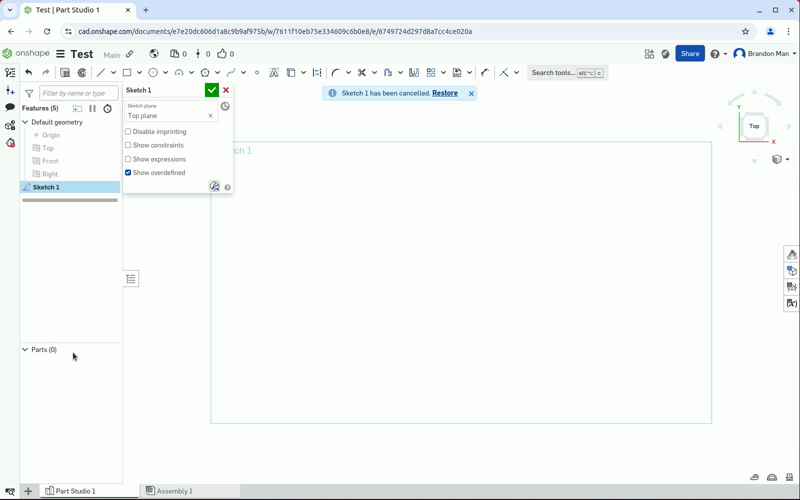
key(c)
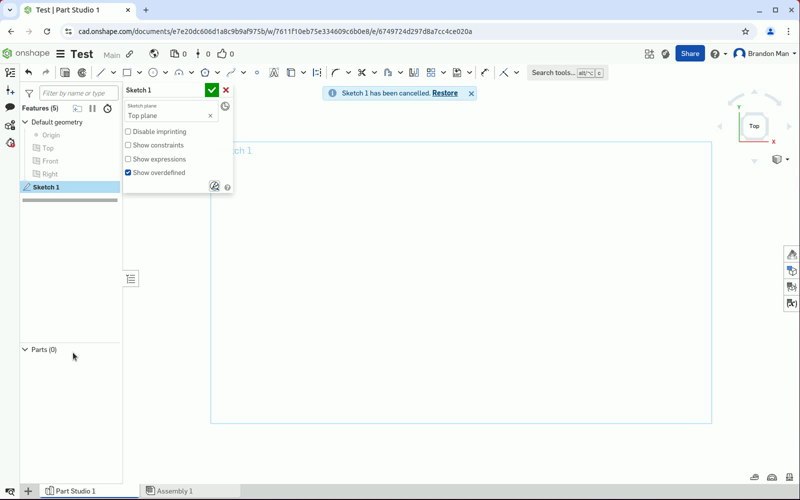
key_down(shift)
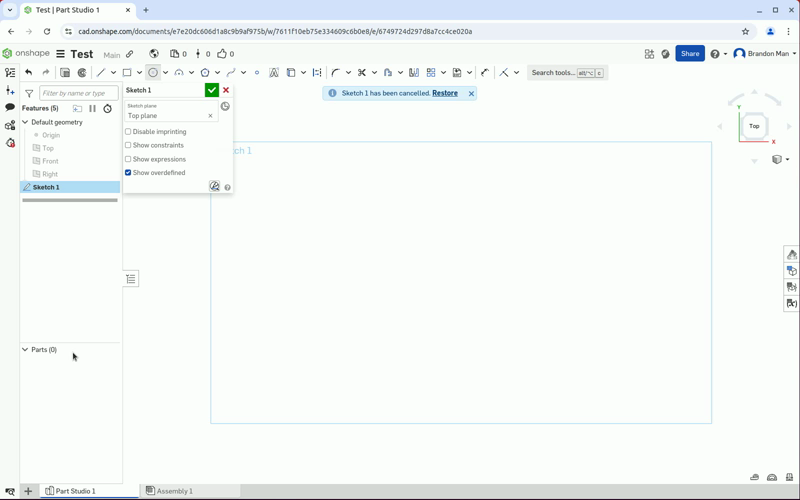
mouse_move(461, 282)
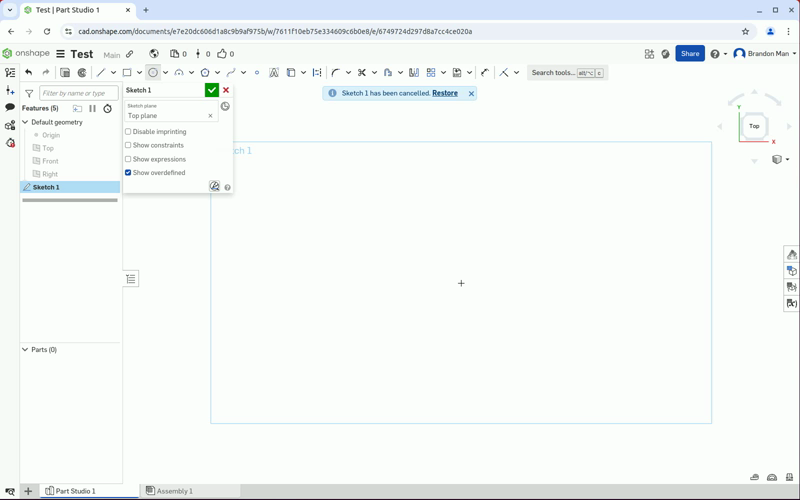
click(461, 282)
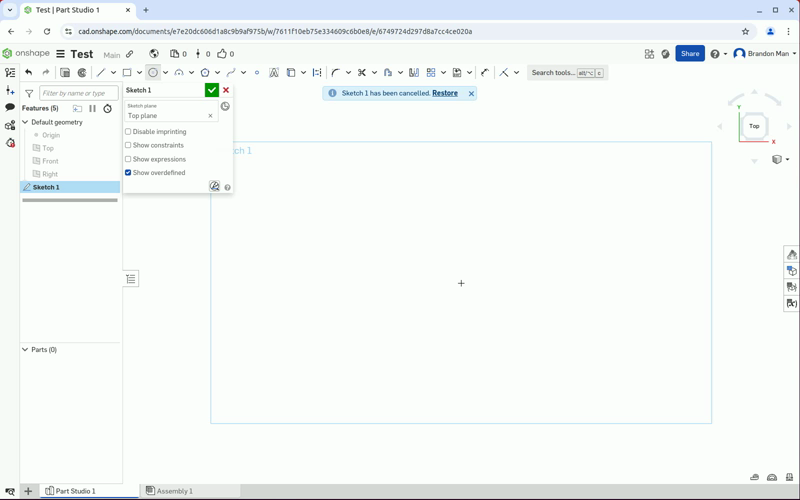
key_up(shift)
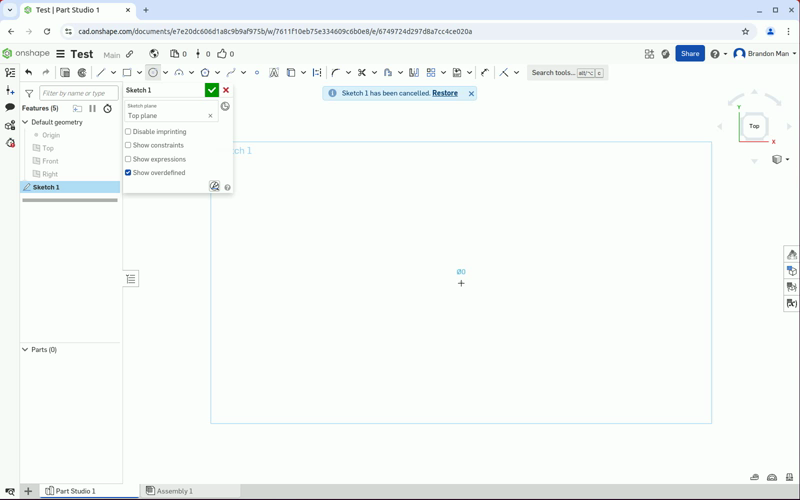
mouse_move(574, 282)
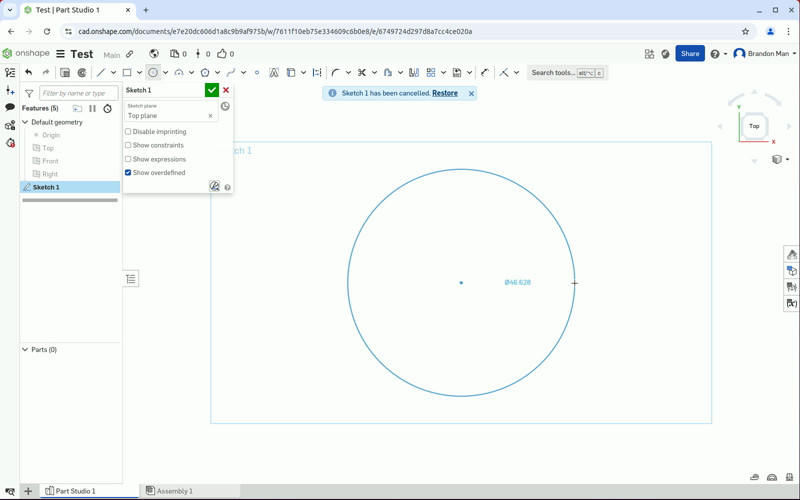
click(574, 282)
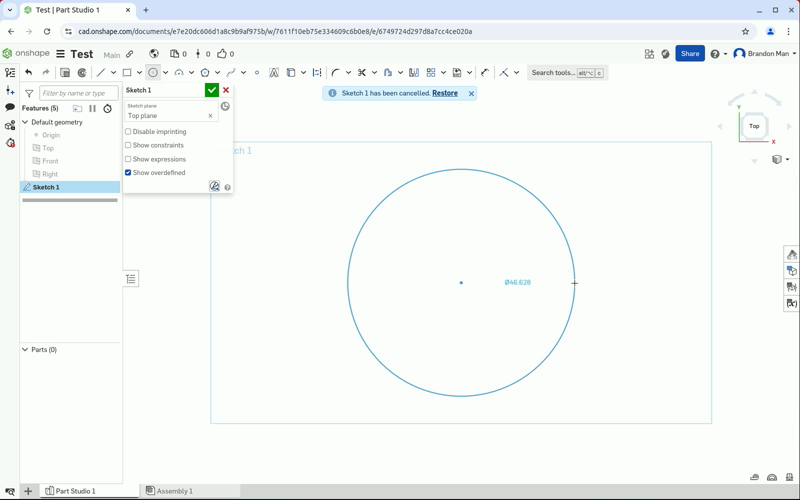
key(esc)
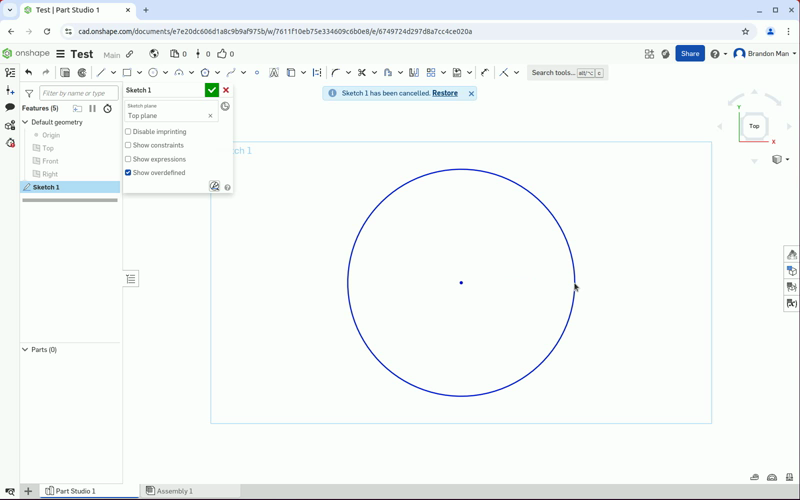
key(c)
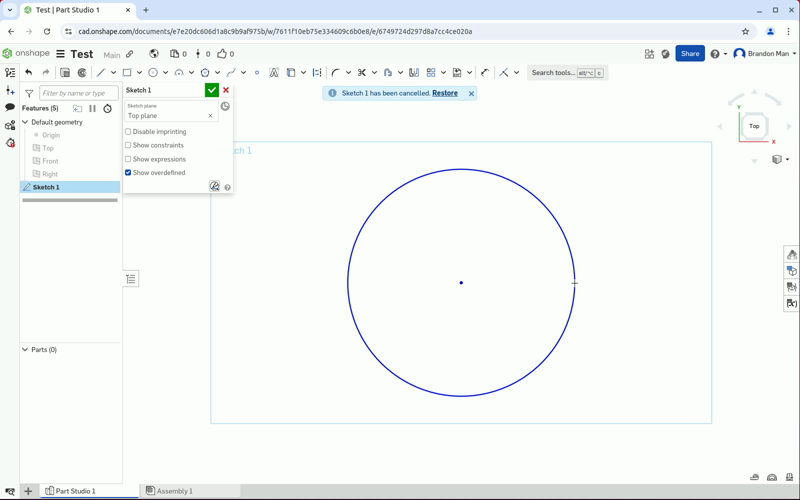
key_down(shift)
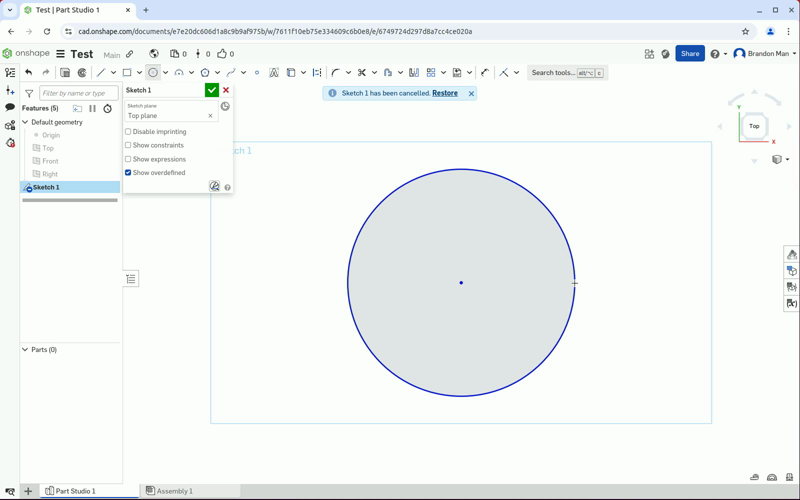
mouse_move(461, 282)
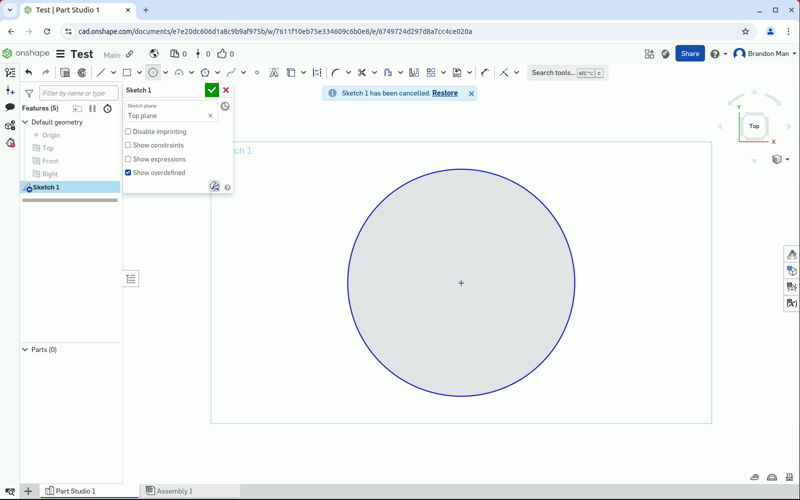
click(461, 282)
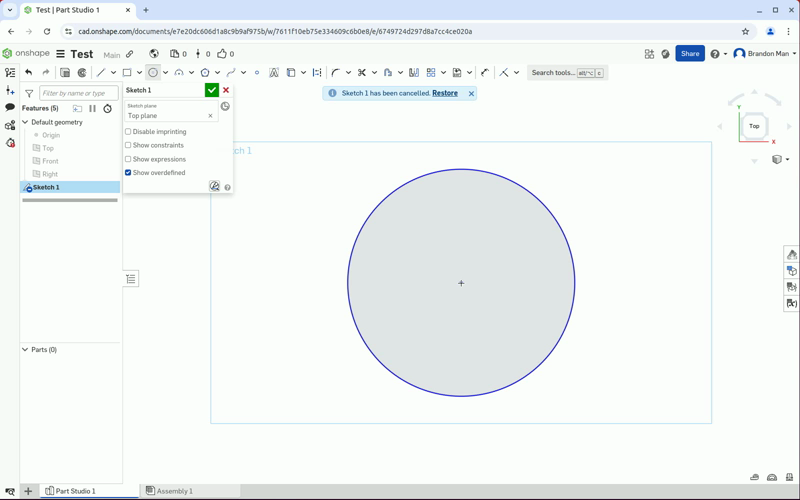
key_up(shift)
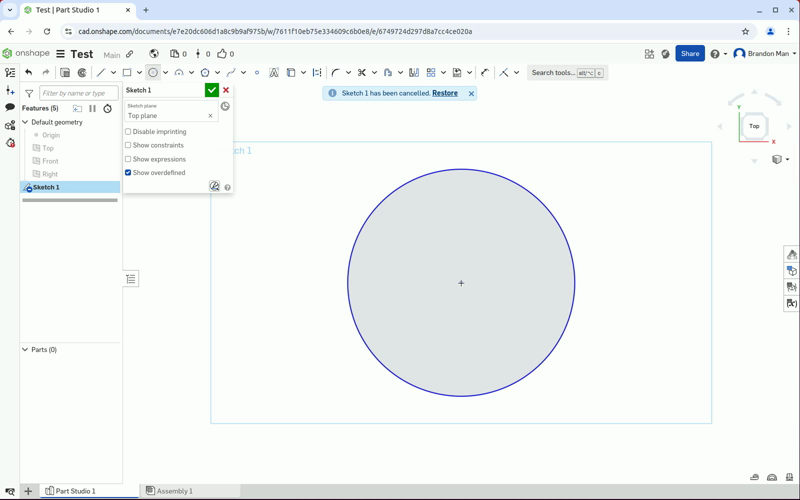
mouse_move(529, 282)
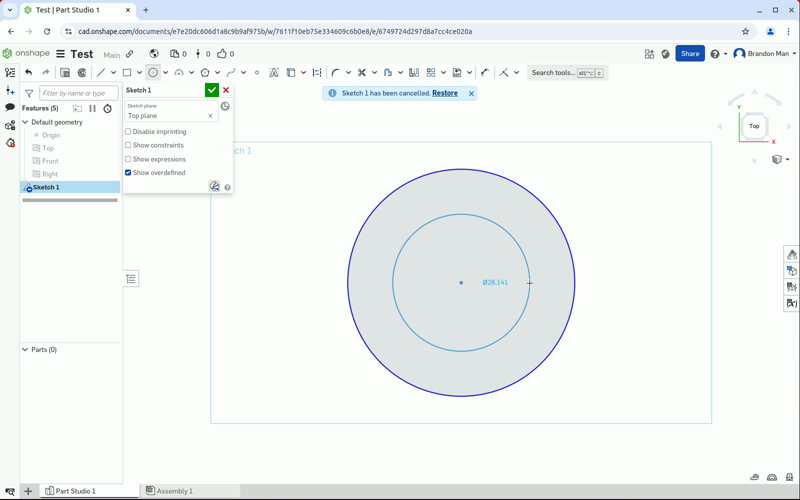
click(529, 282)
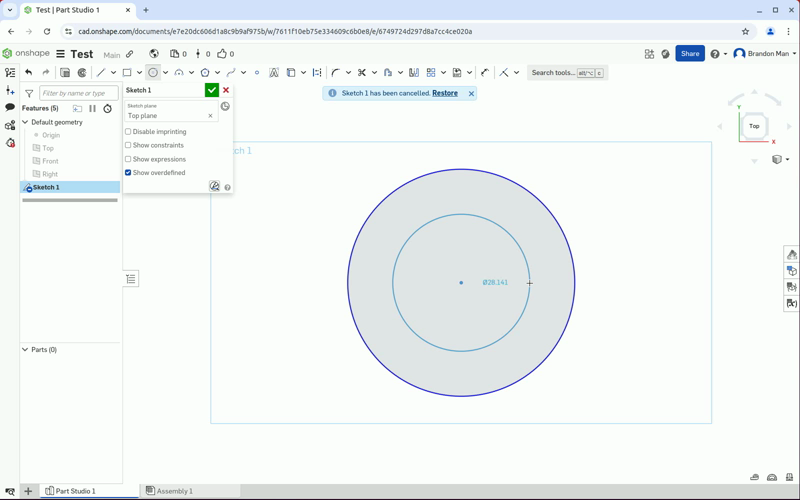
key(esc)
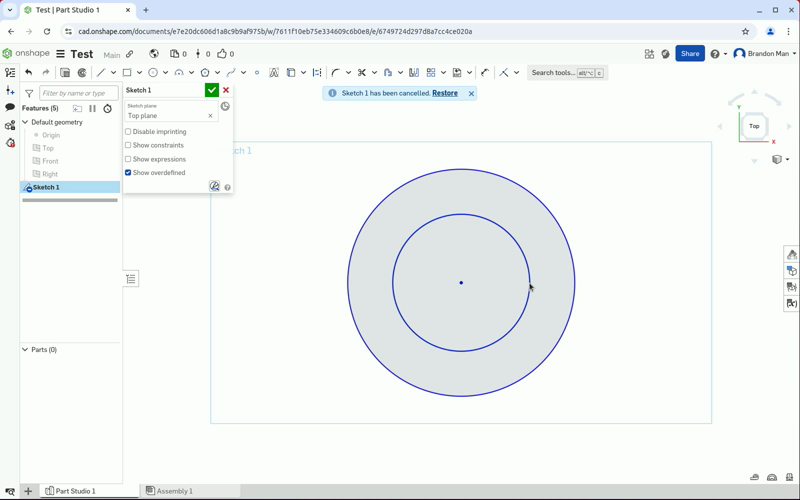
mouse_move(376, 299)
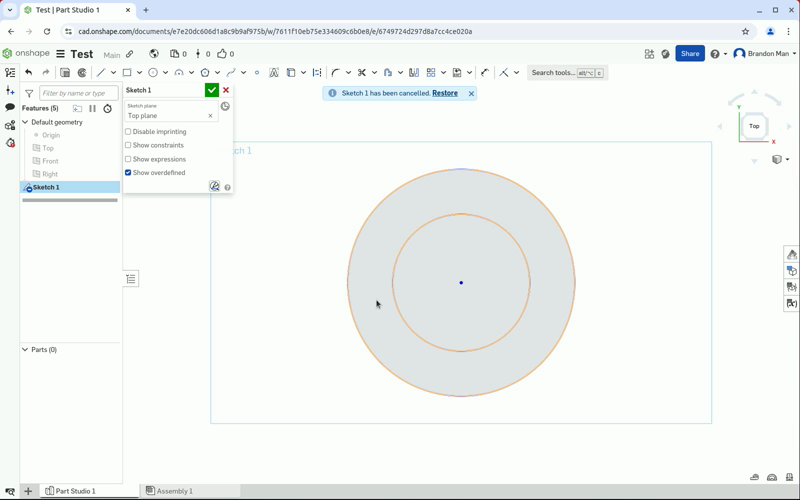
click(376, 299)
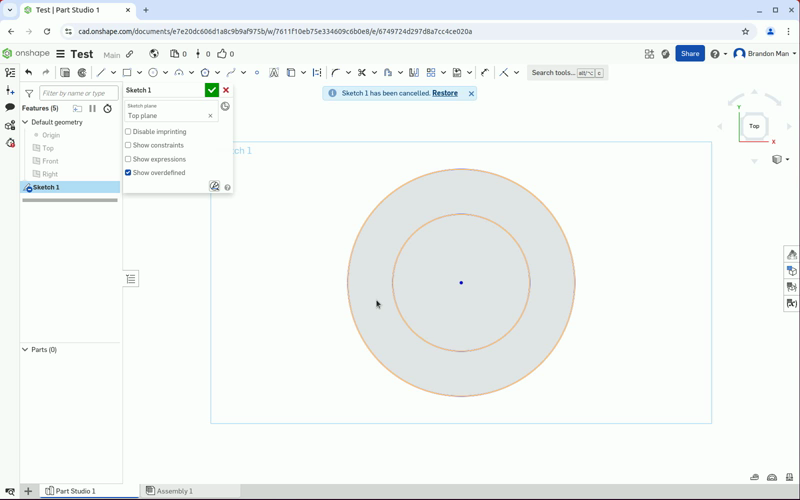
mouse_move(73, 352)
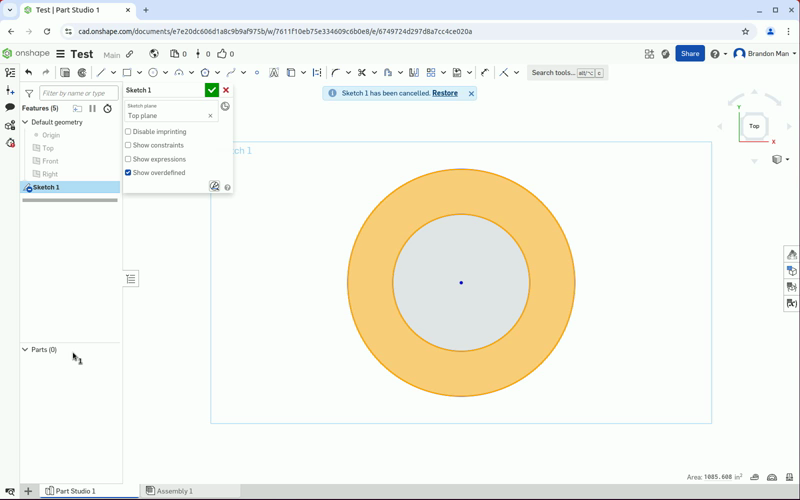
key(shift+y)
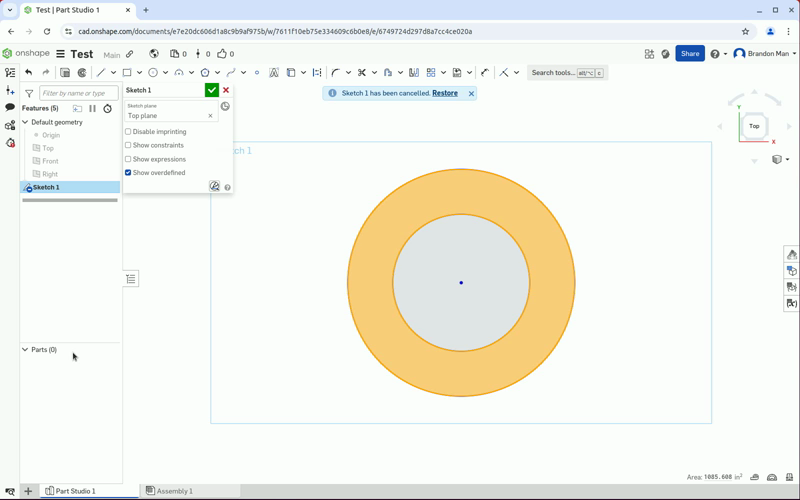
key(shift+e)
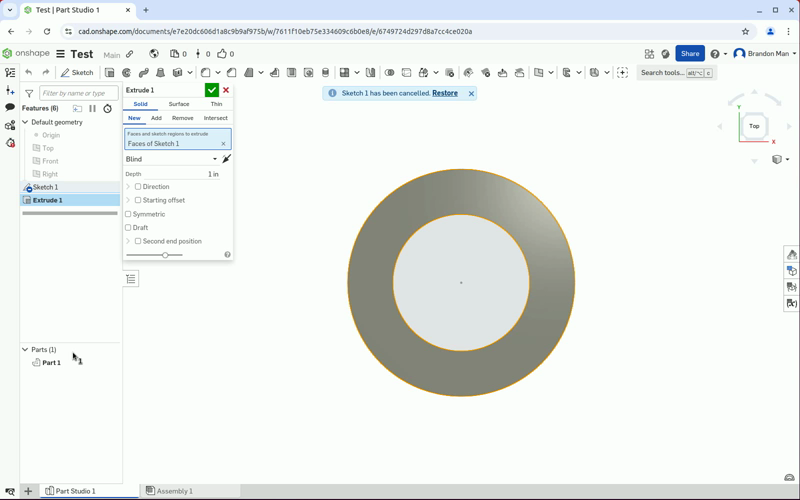
mouse_move(143, 106)
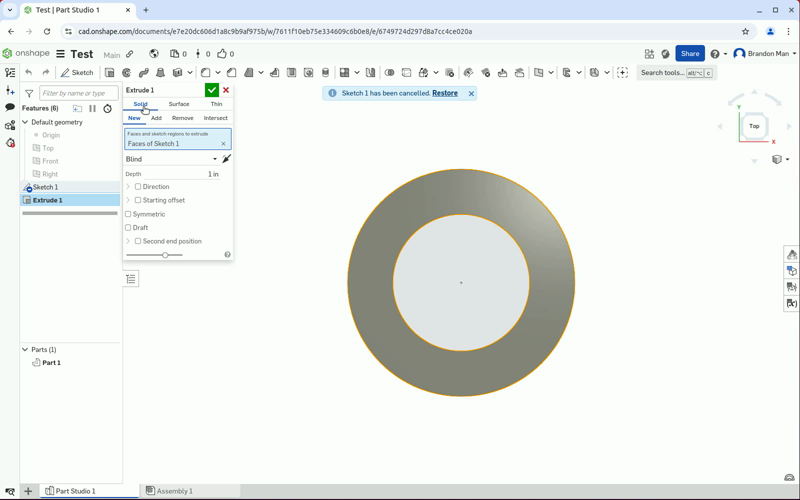
click(143, 106)
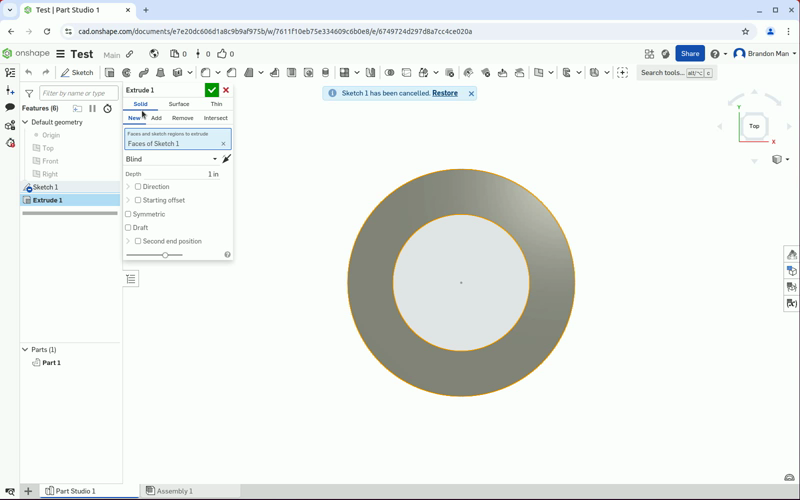
mouse_move(137, 120)
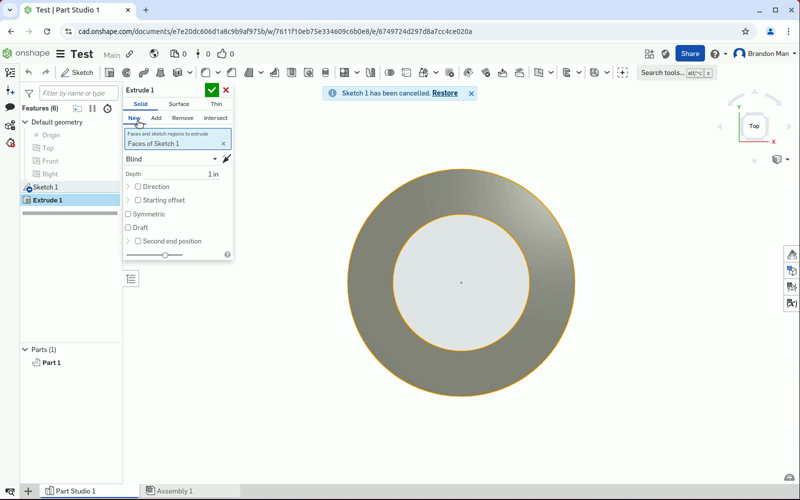
click(137, 120)
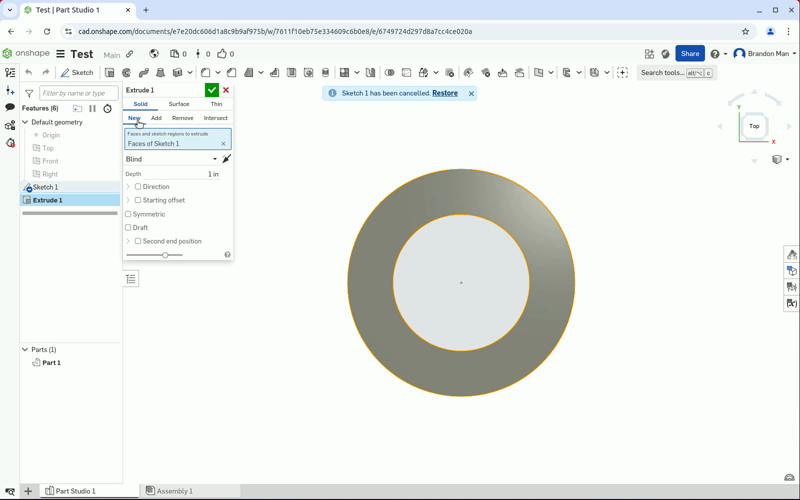
key(tab, 4)
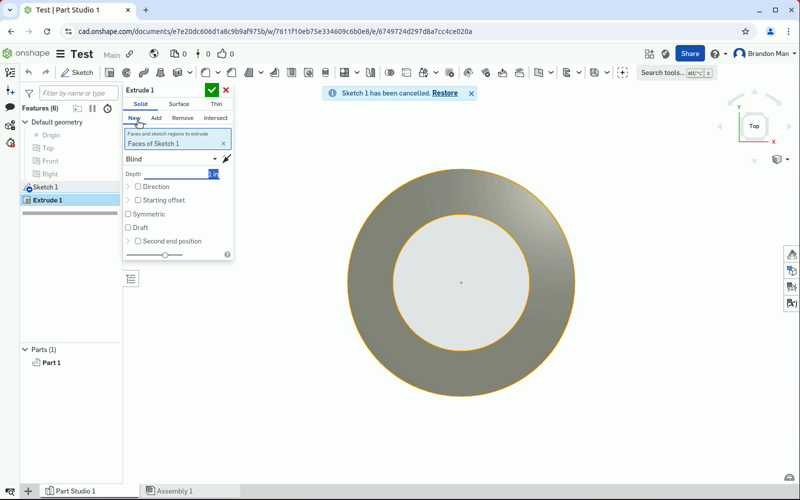
text(1.685)
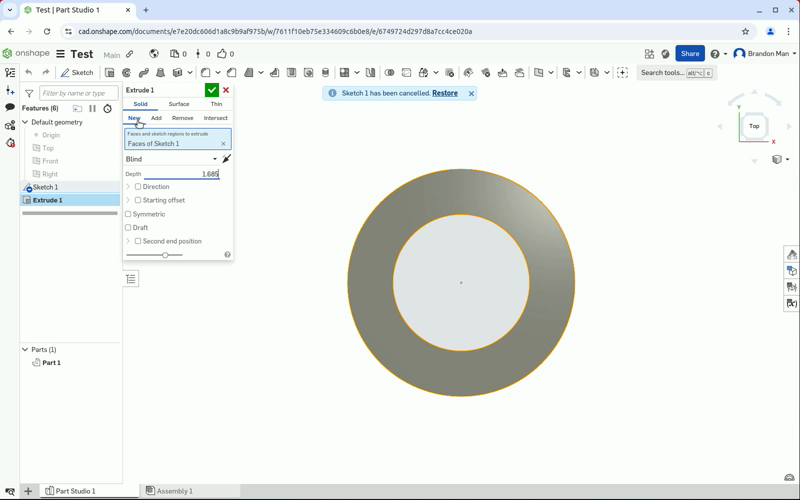
key(enter)
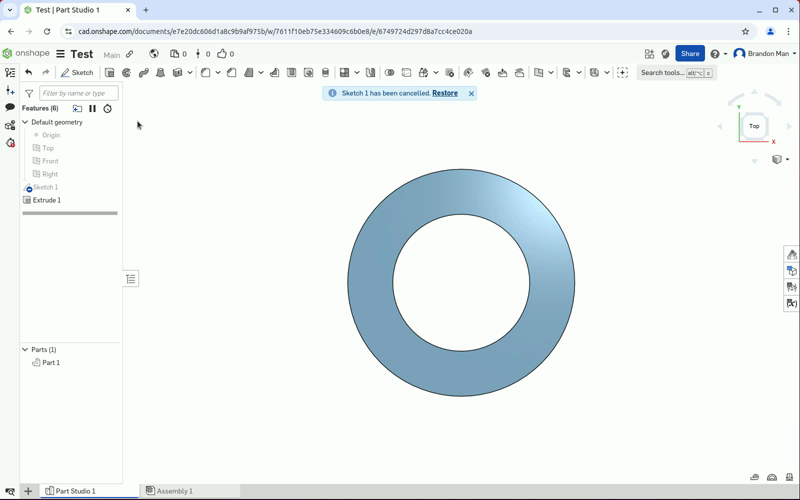
key(shift+h)
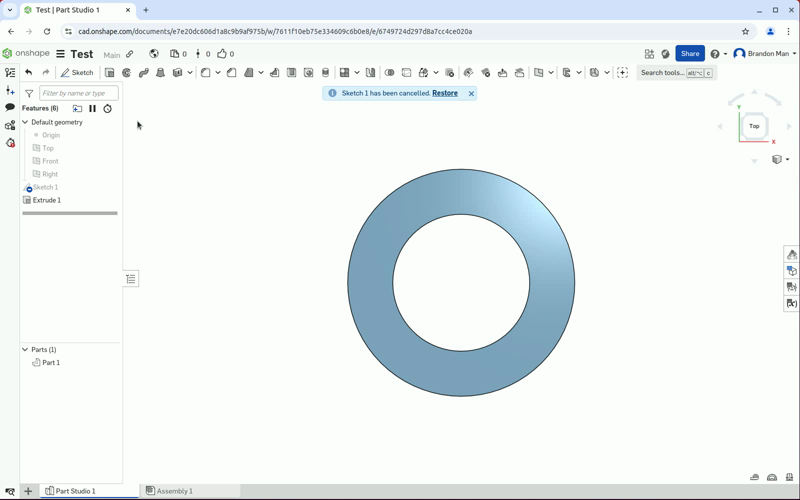
key(shift+h)
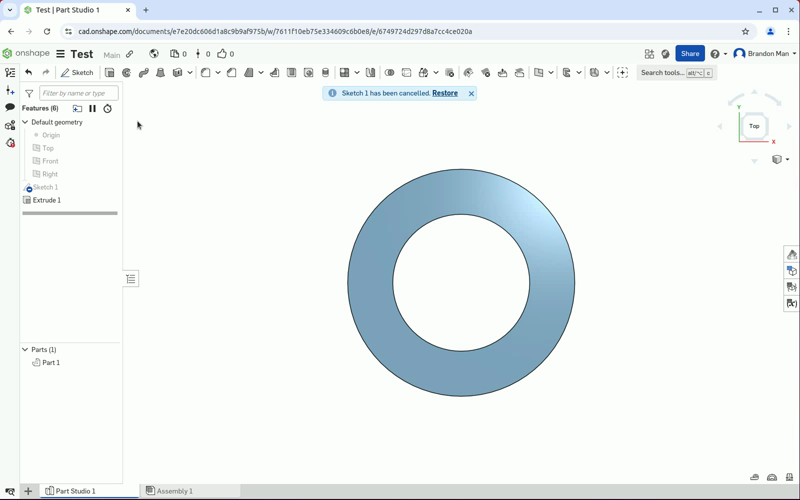
mouse_move(73, 189)
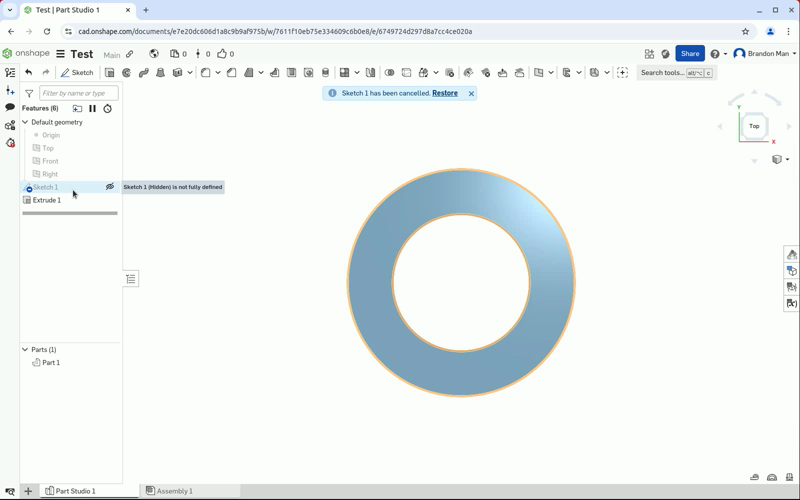
click(73, 189)
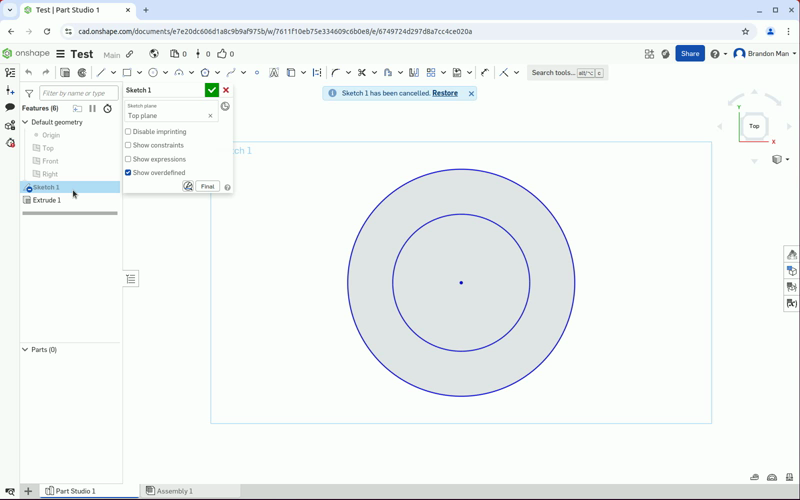
mouse_move(229, 92)
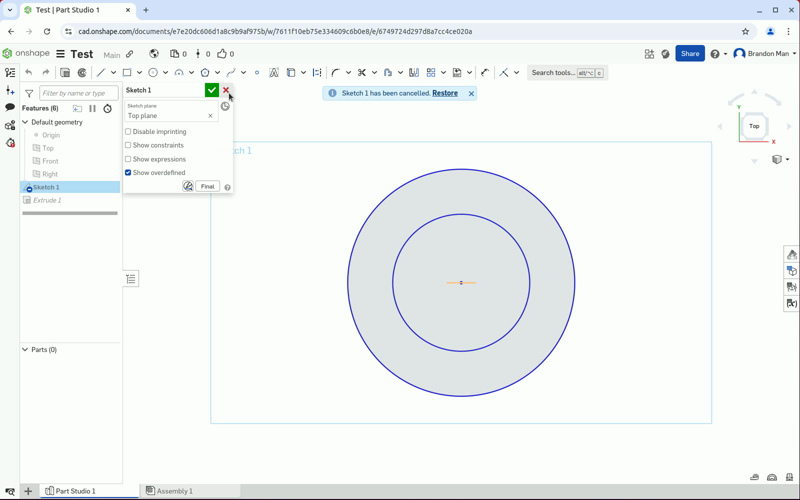
click(229, 92)
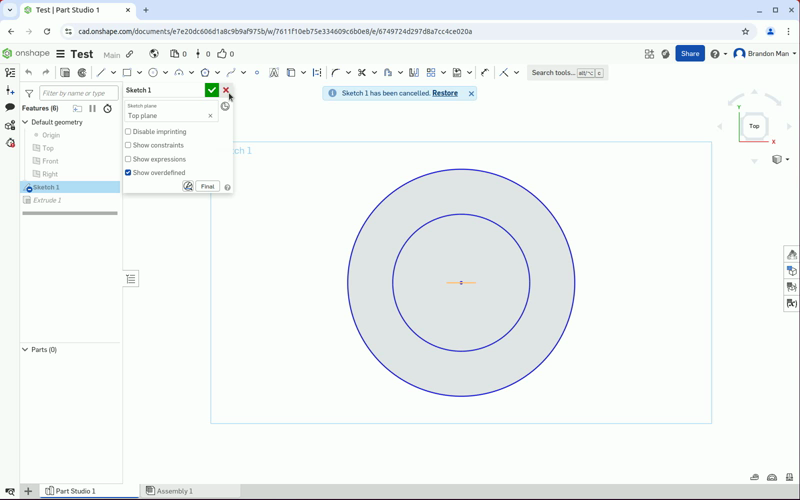
key(shift+s)
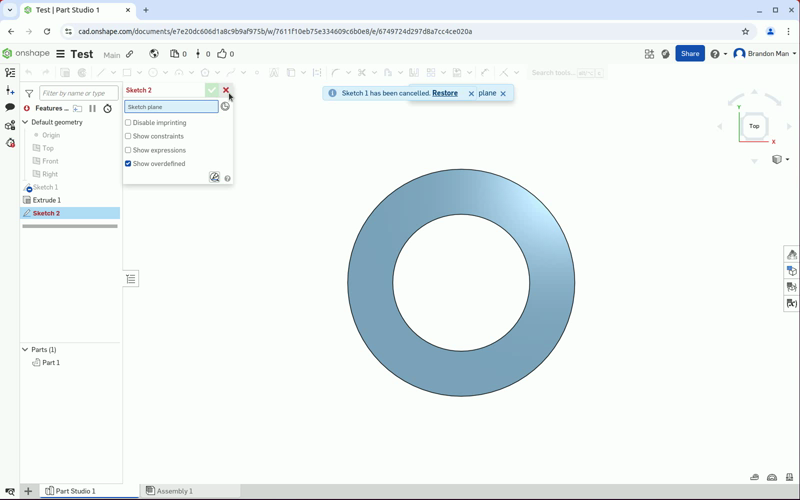
mouse_move(73, 150)
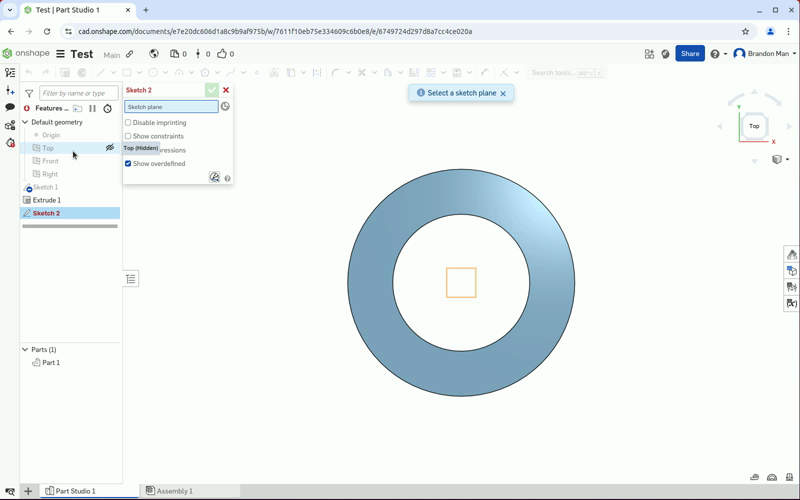
click(73, 150)
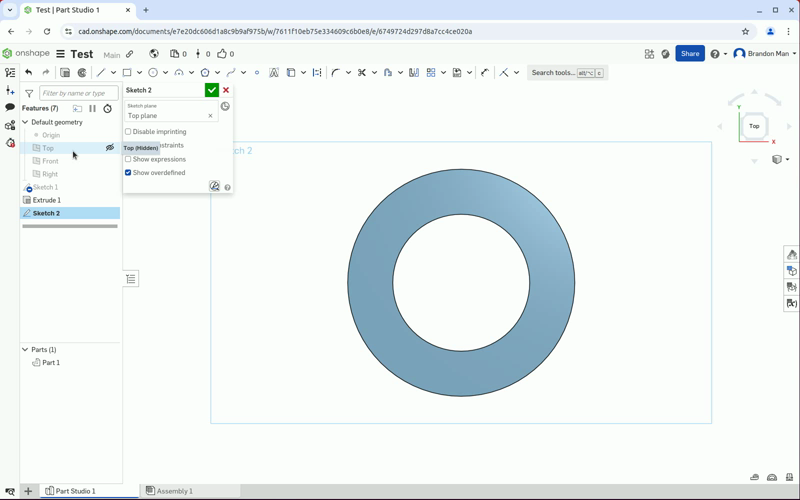
mouse_move(73, 352)
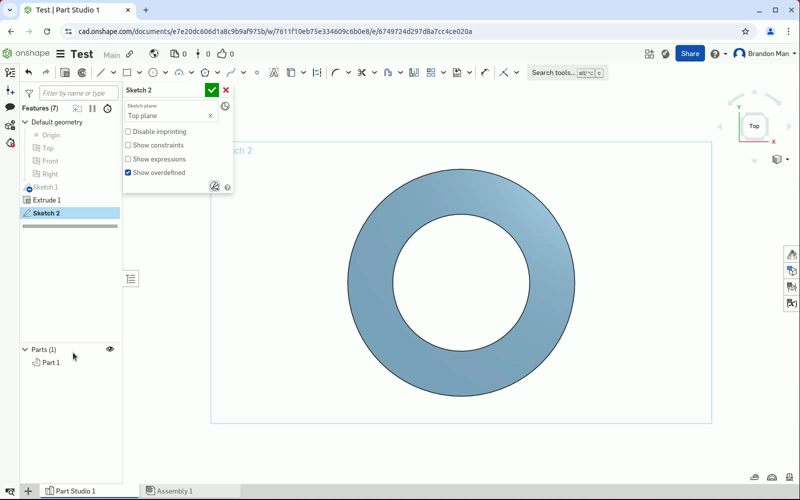
key(y)
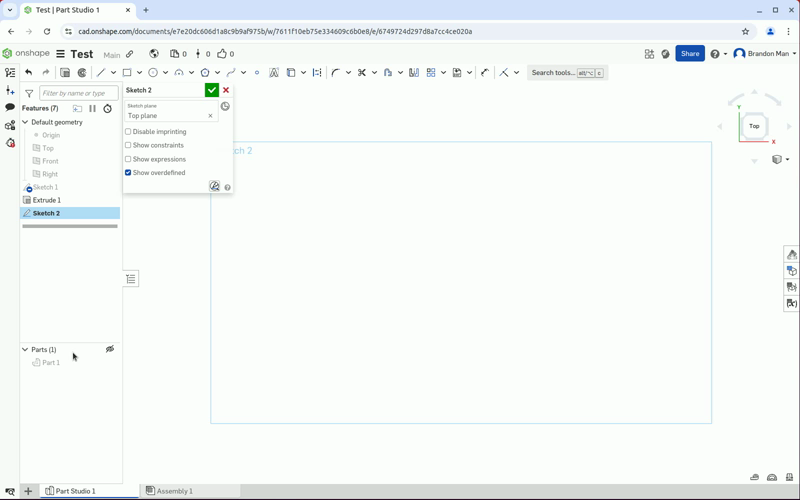
key(c)
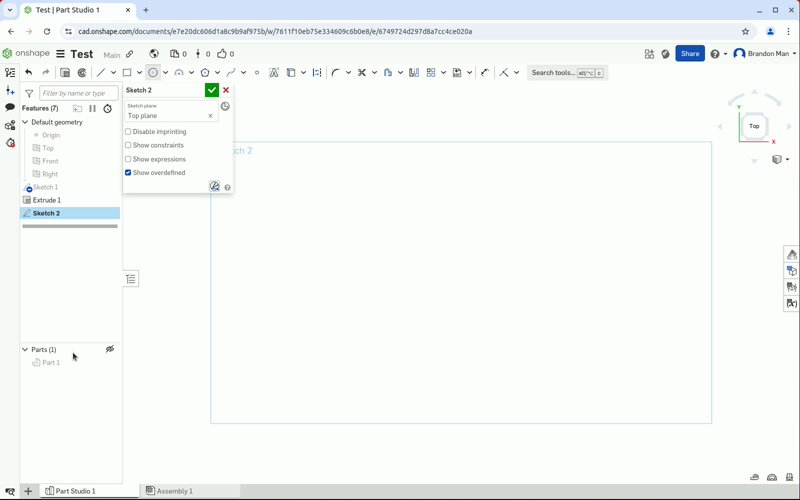
key_down(shift)
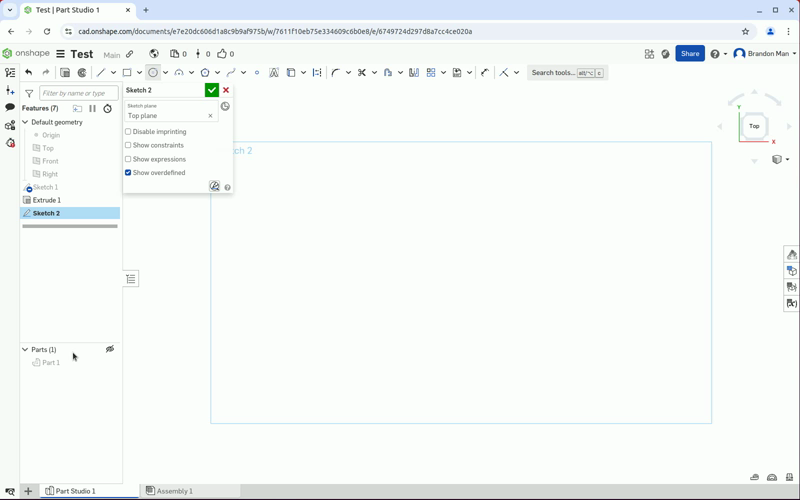
mouse_move(461, 282)
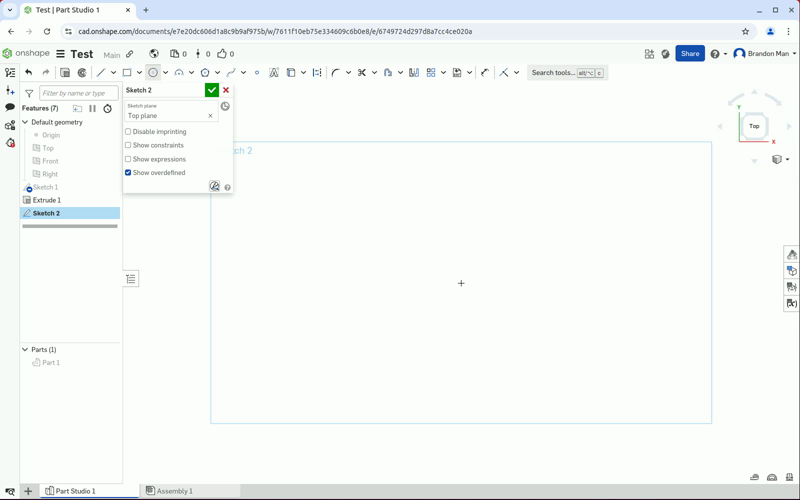
click(461, 282)
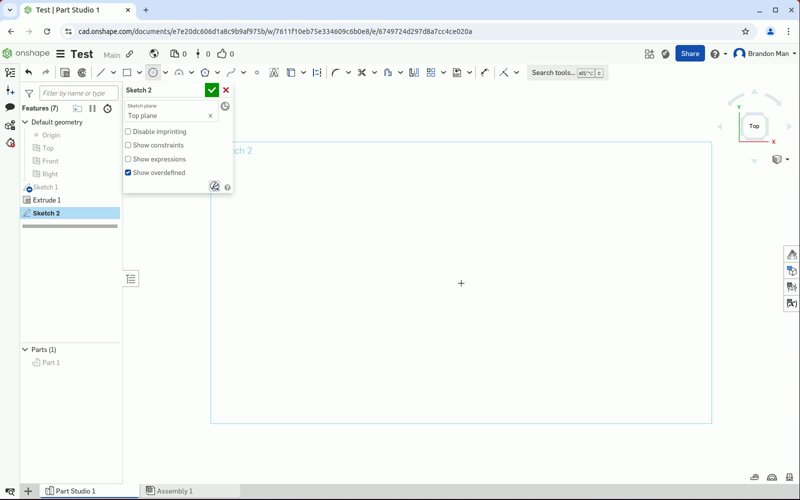
key_up(shift)
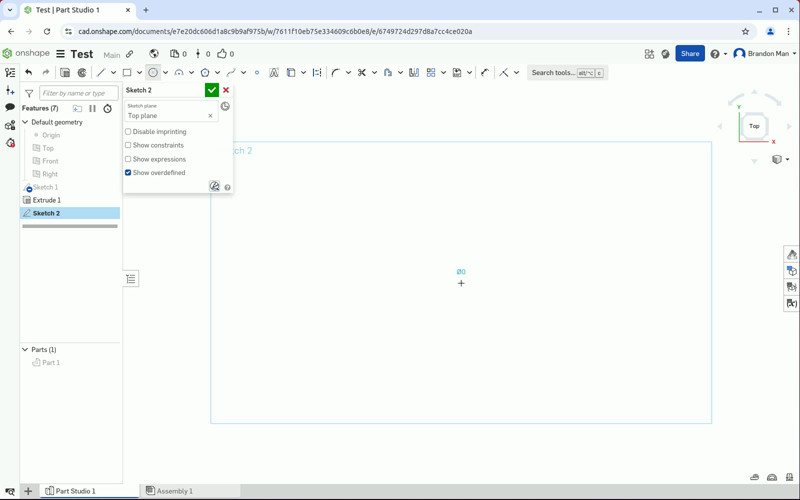
mouse_move(522, 282)
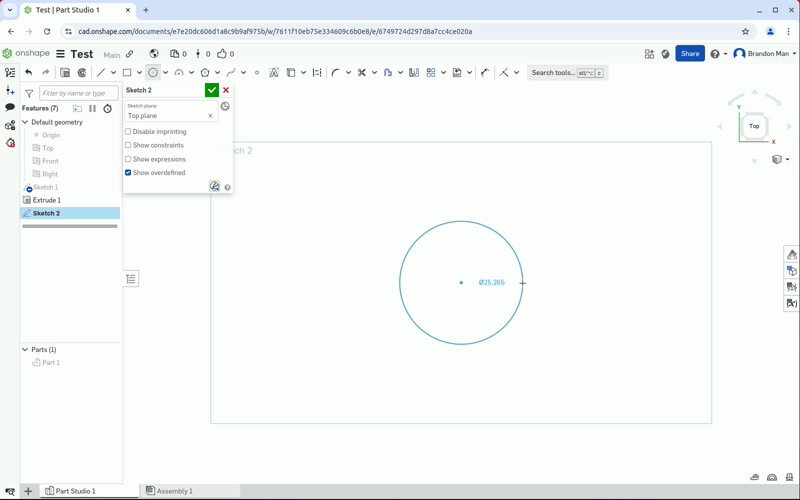
click(522, 282)
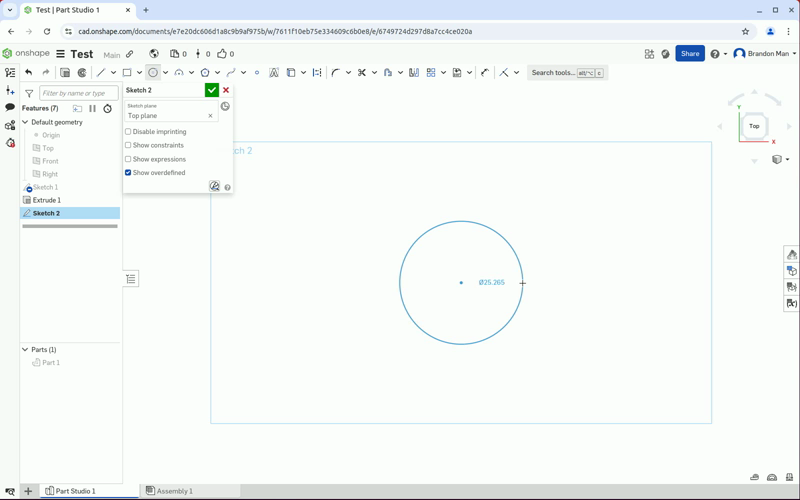
key(esc)
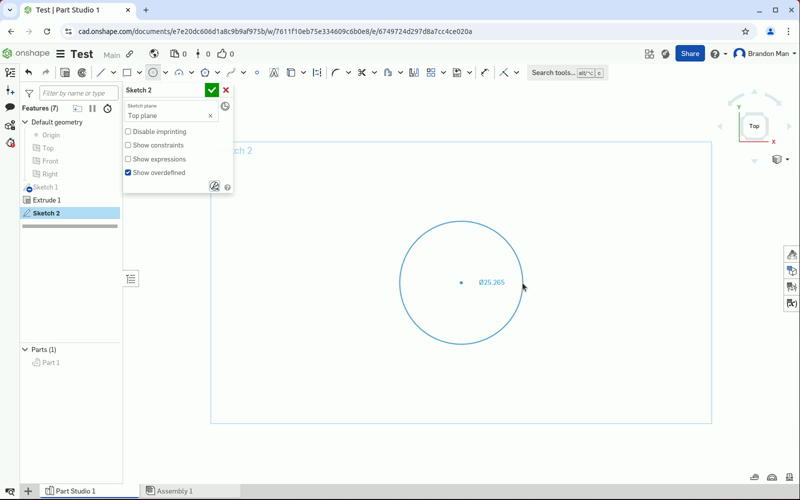
key(c)
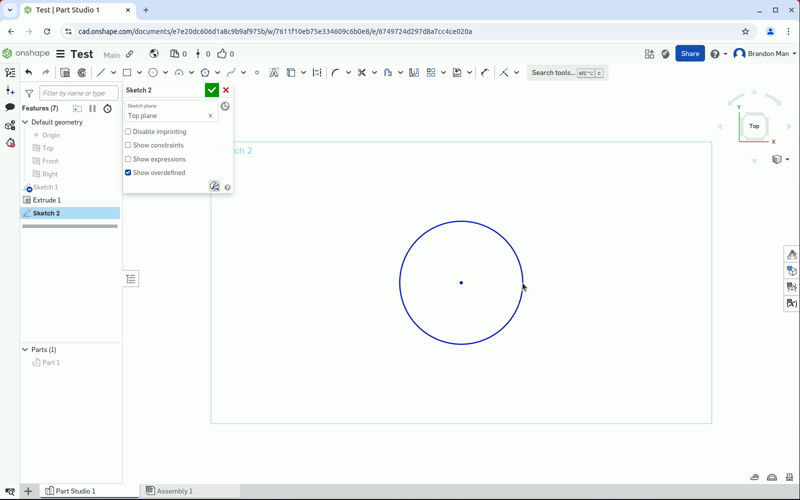
key_down(shift)
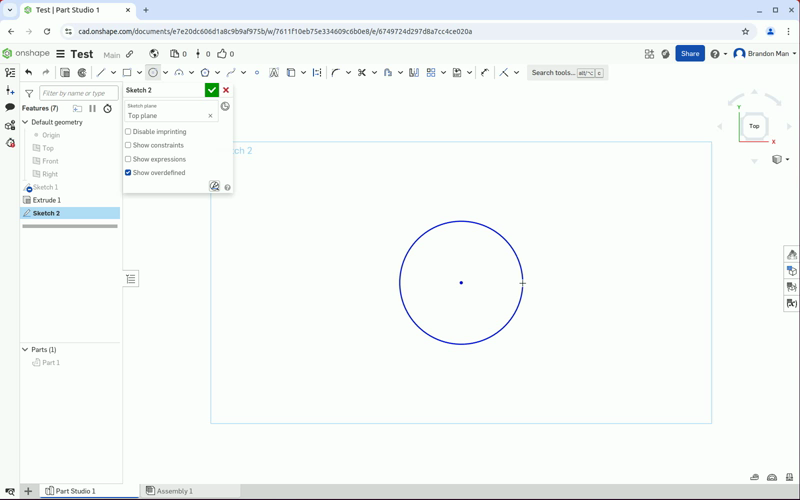
mouse_move(461, 282)
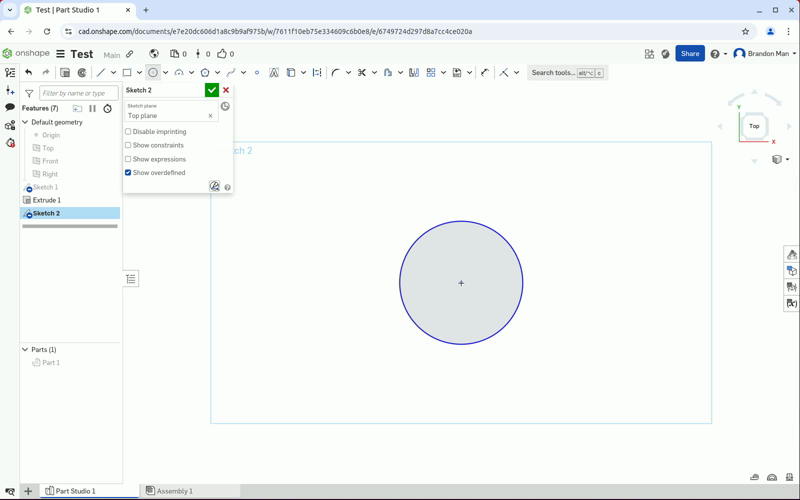
click(461, 282)
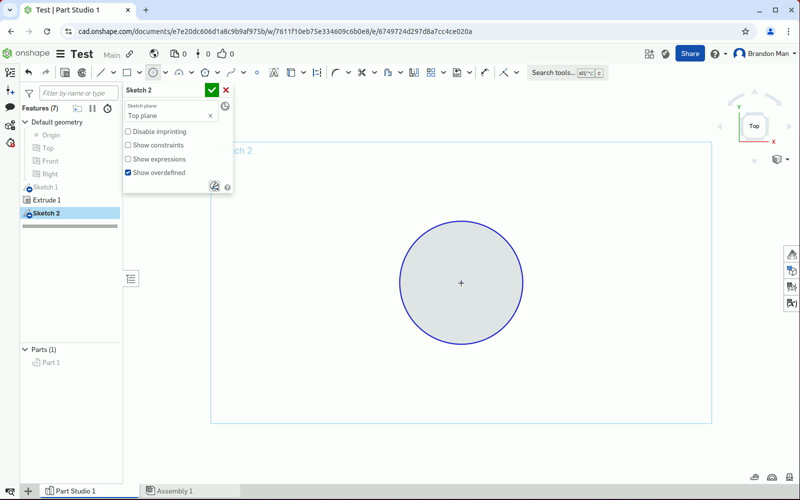
key_up(shift)
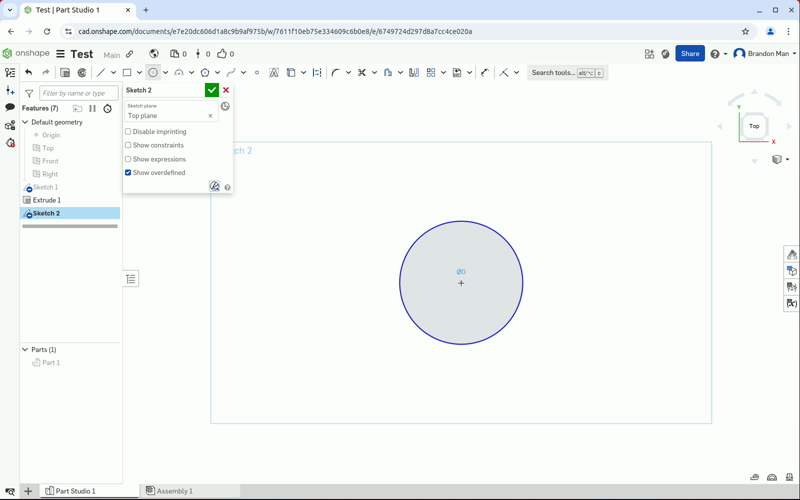
mouse_move(467, 282)
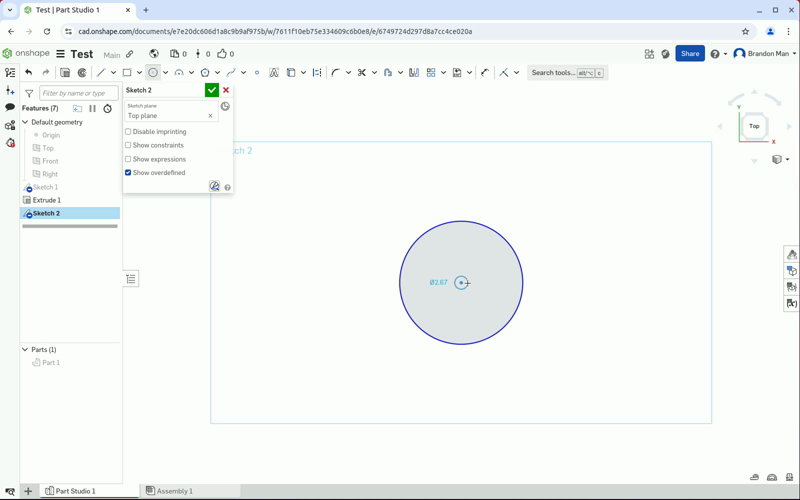
click(467, 282)
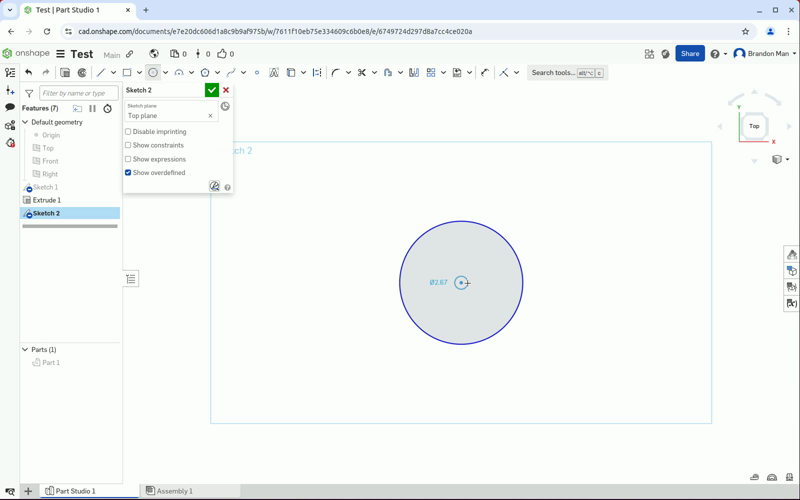
key(esc)
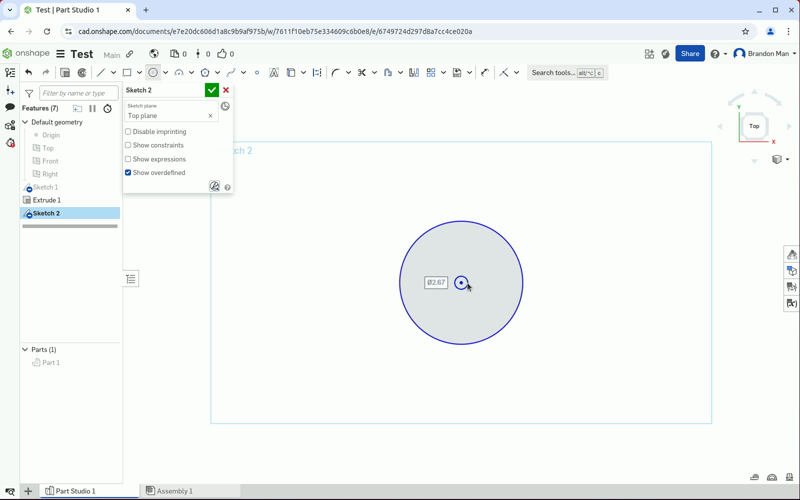
mouse_move(504, 276)
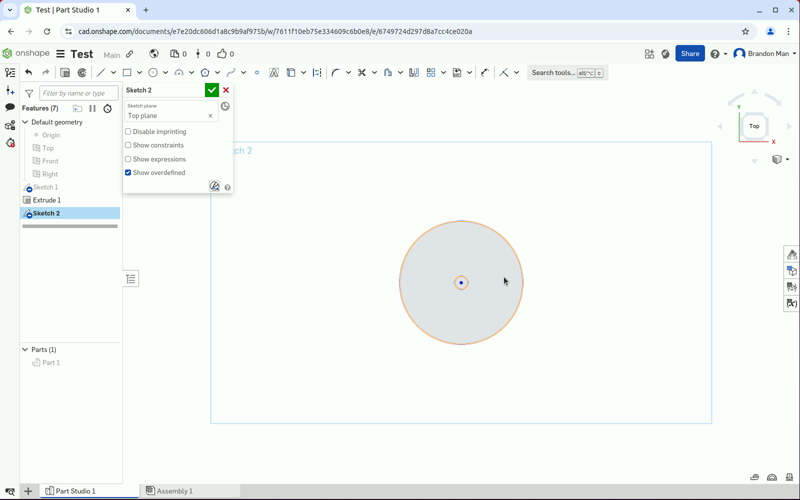
click(504, 276)
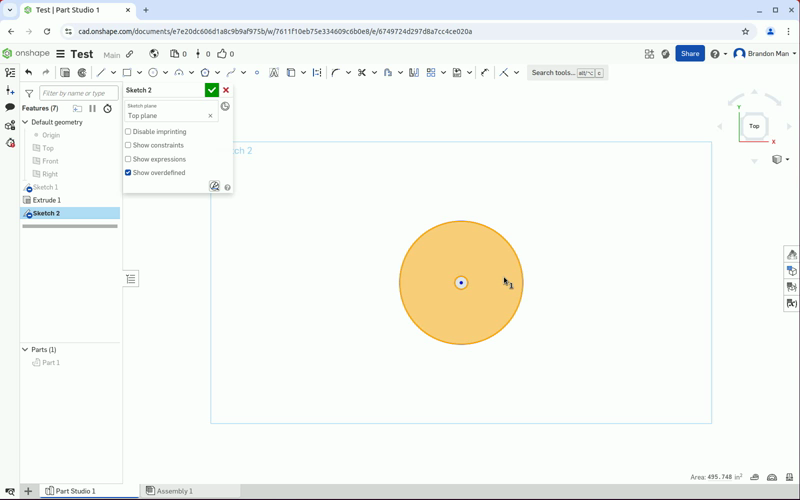
mouse_move(73, 352)
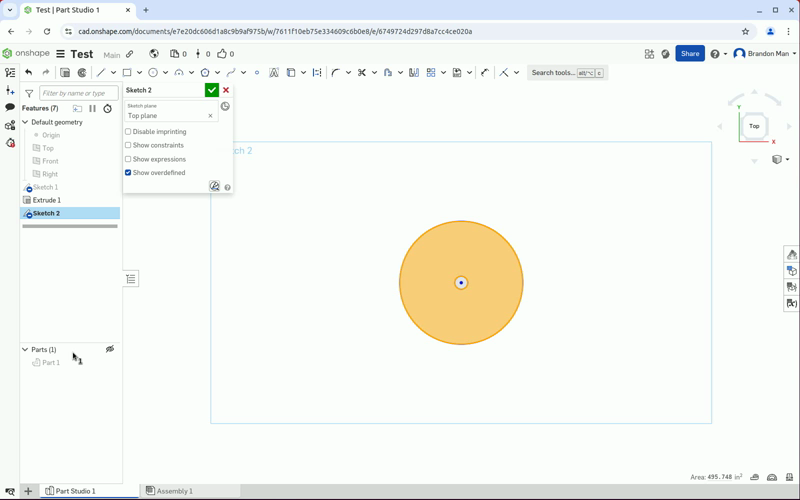
key(shift+y)
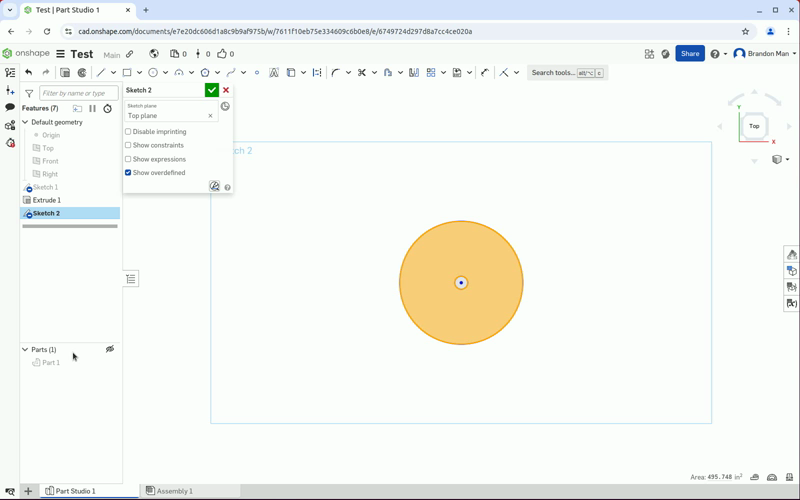
key(shift+e)
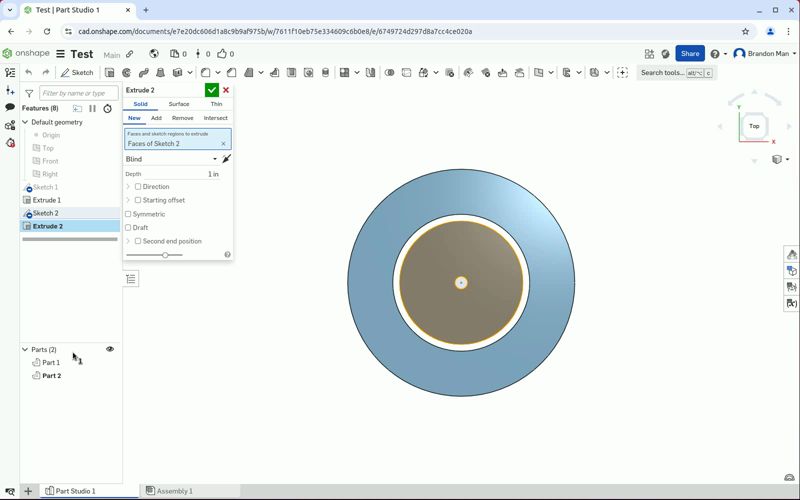
mouse_move(143, 106)
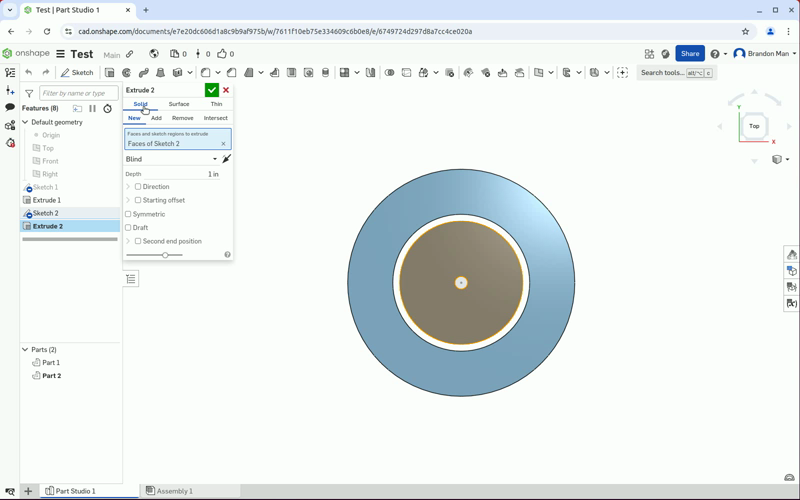
click(143, 106)
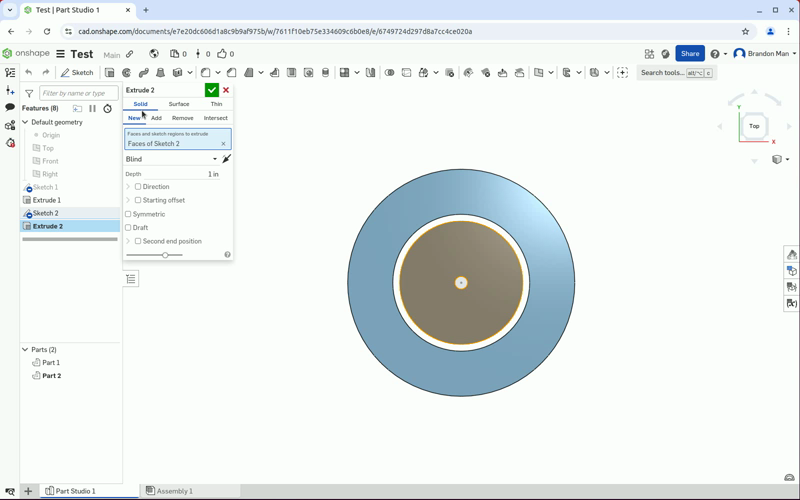
mouse_move(137, 120)
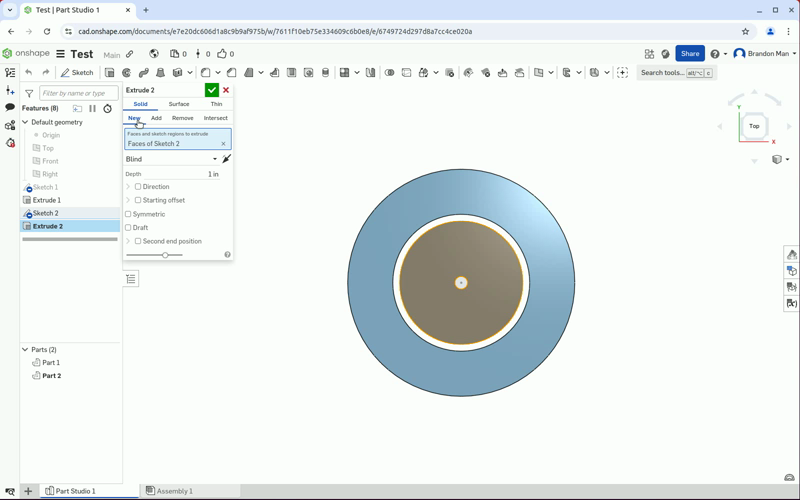
click(137, 120)
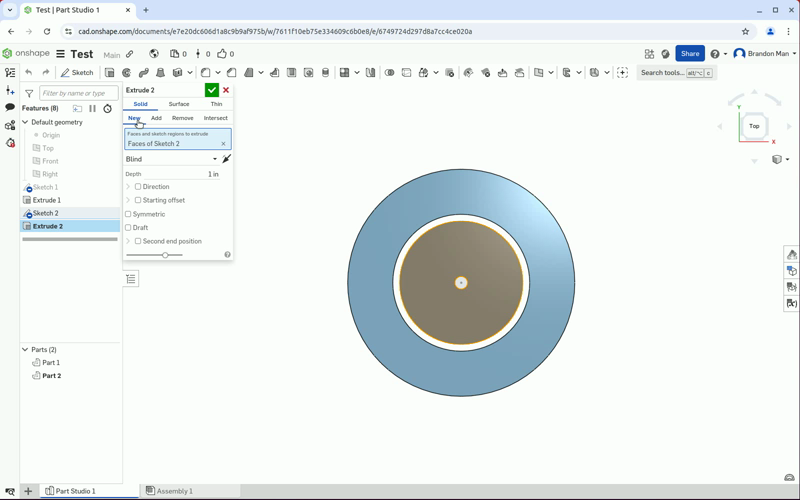
key(tab, 4)
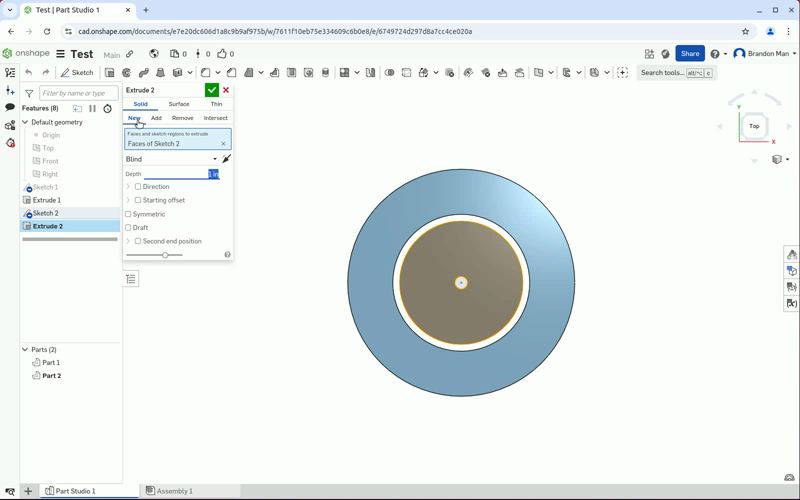
text(1.685)
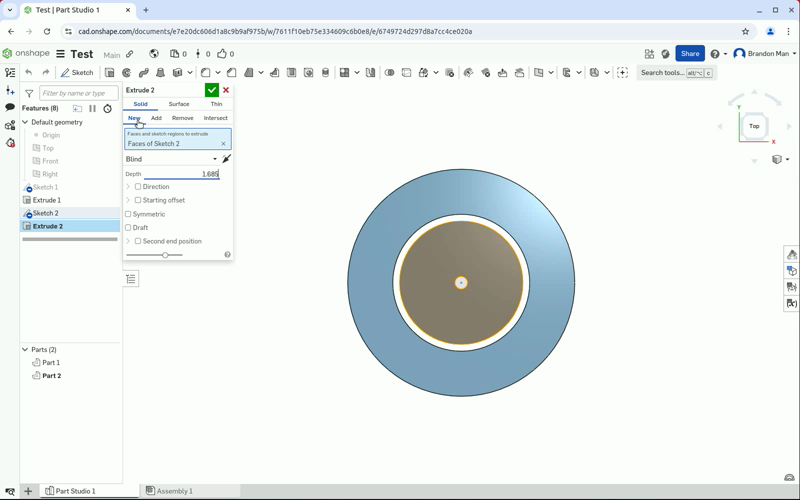
key(enter)
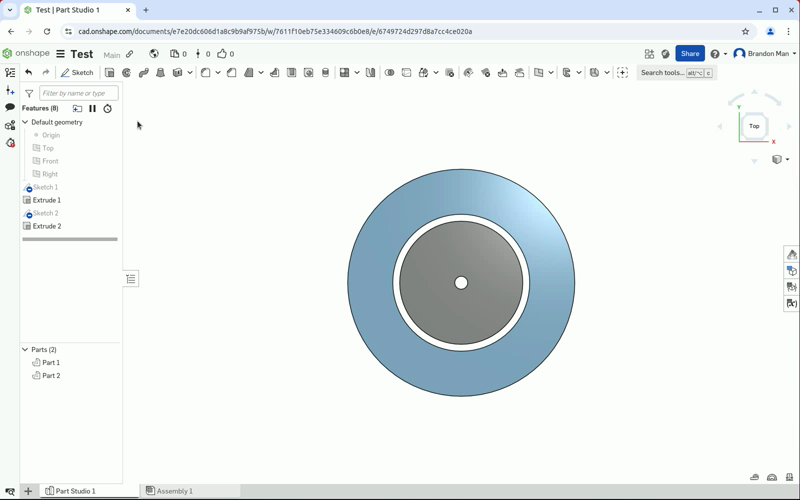
key(shift+h)
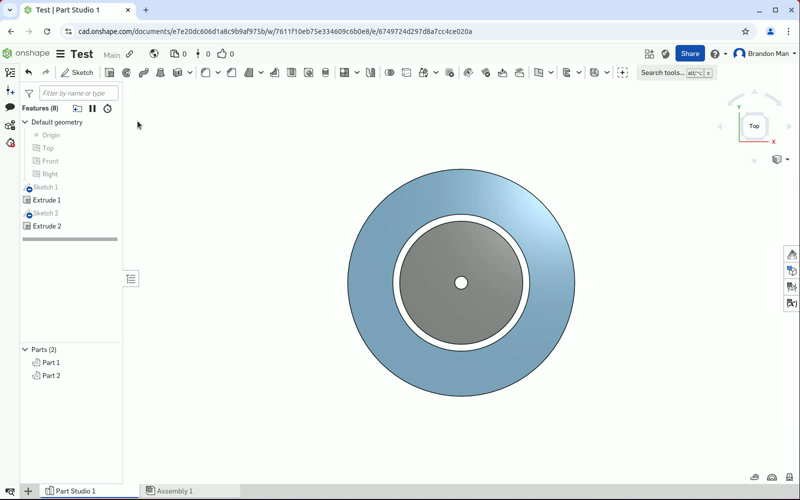
key(shift+h)
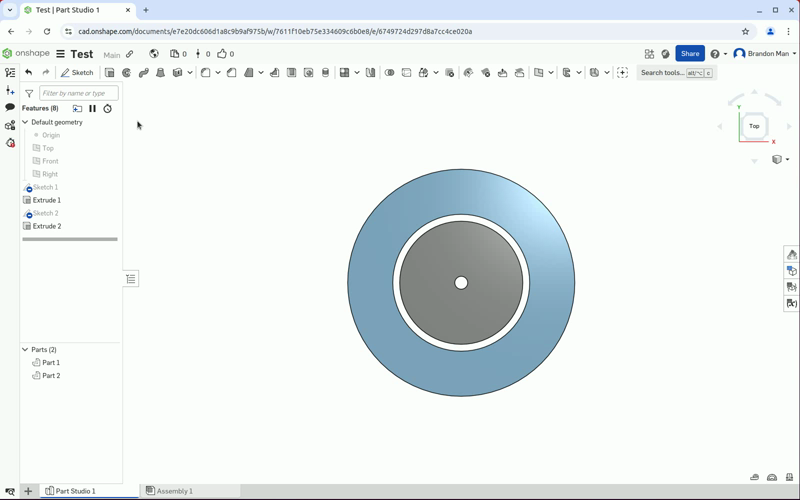
mouse_move(73, 189)
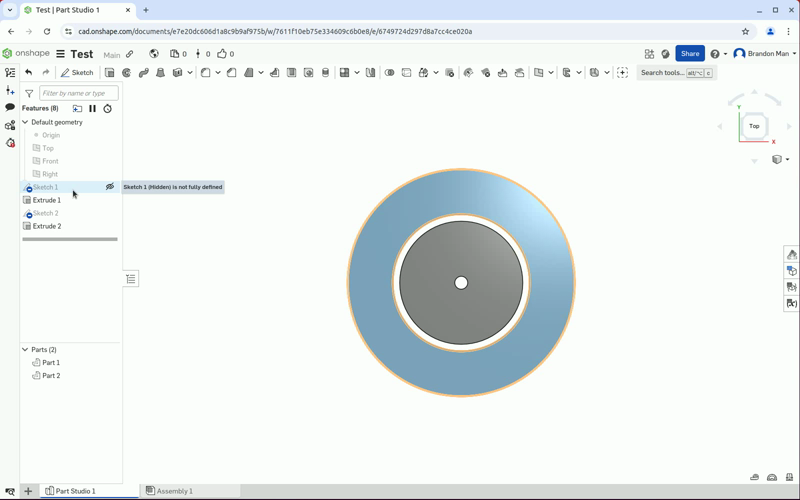
click(73, 189)
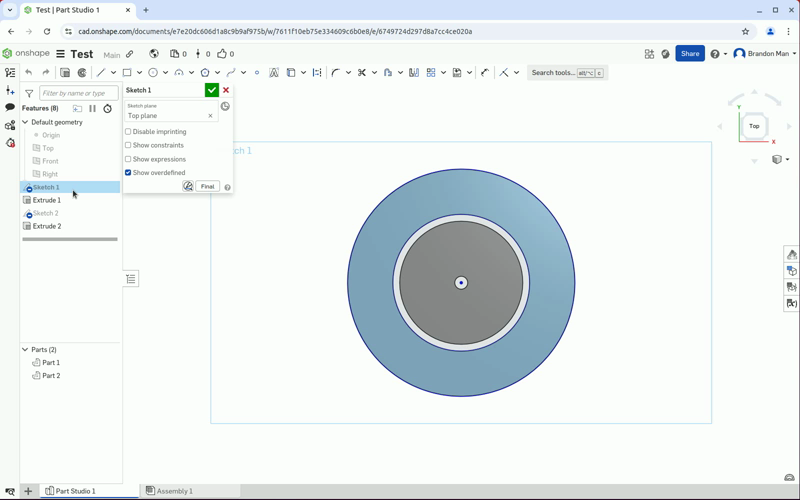
mouse_move(229, 92)
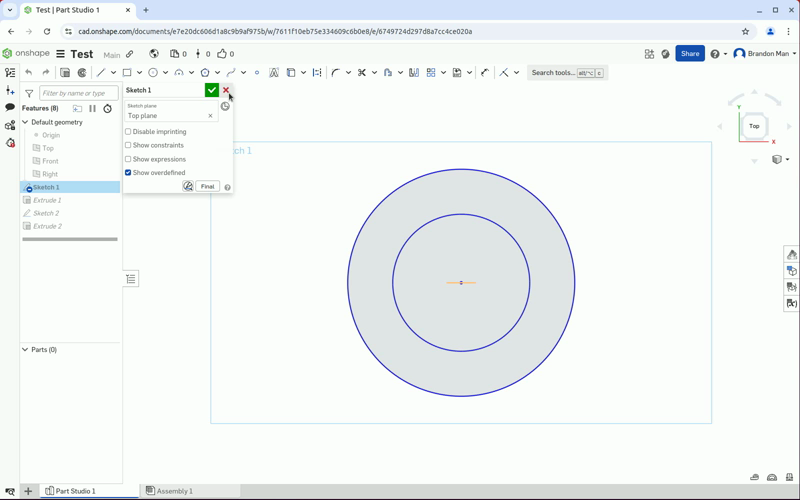
click(229, 92)
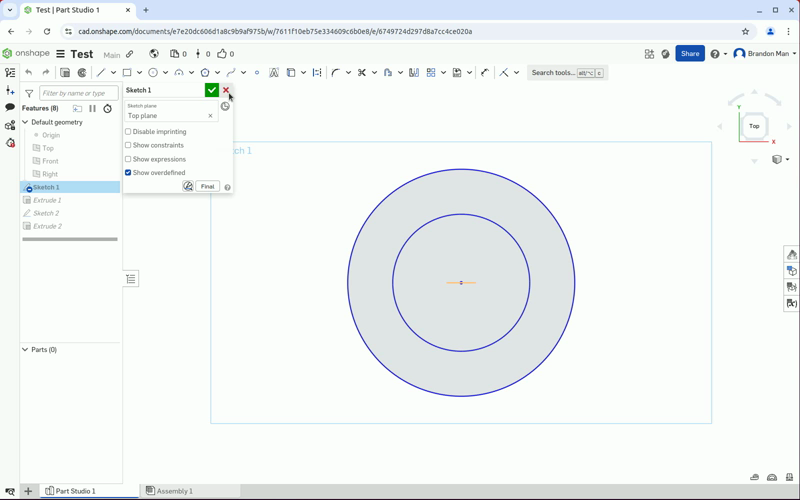
key(shift+s)
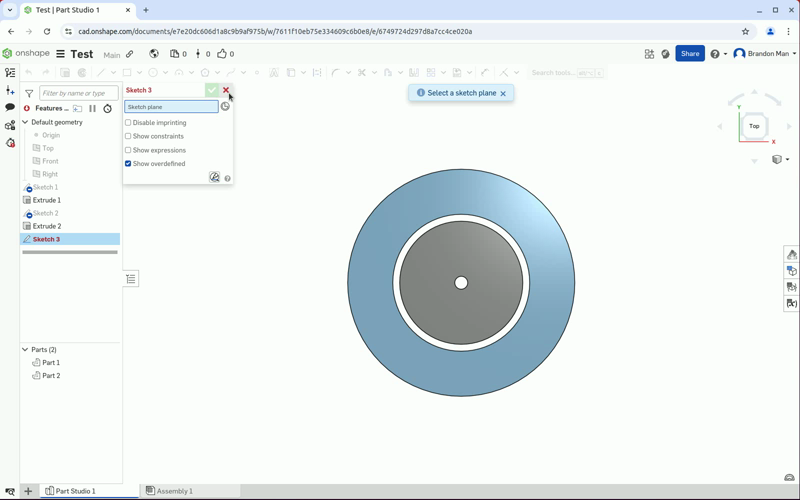
mouse_move(73, 150)
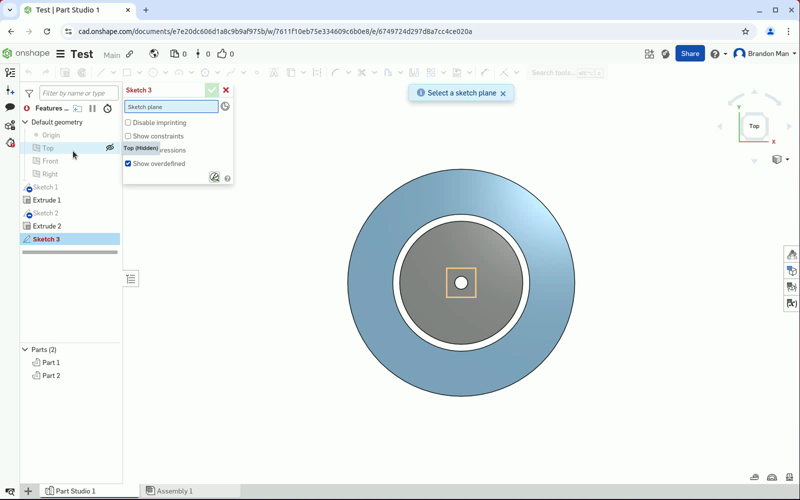
click(73, 150)
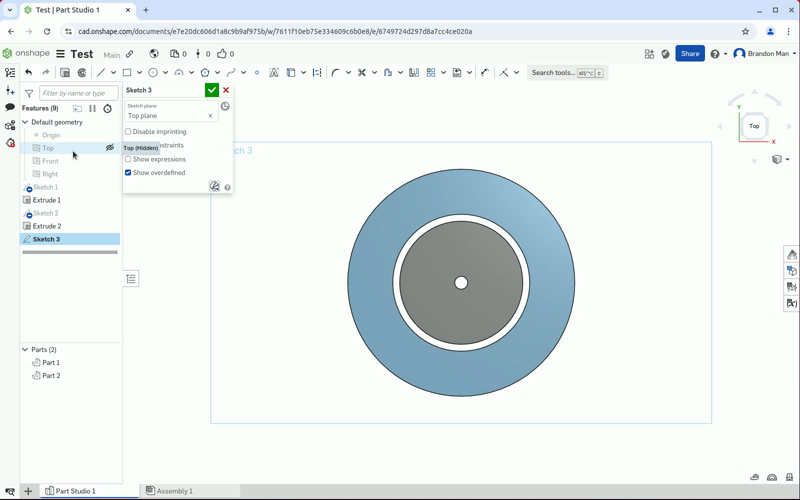
mouse_move(73, 352)
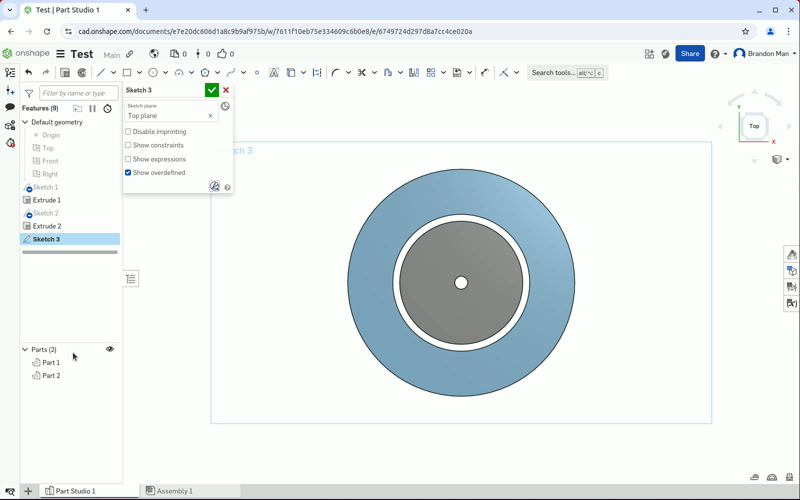
key(y)
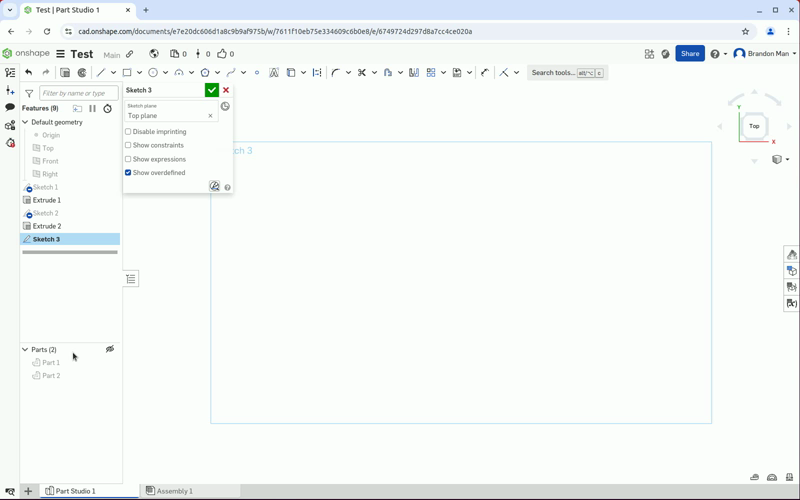
key(c)
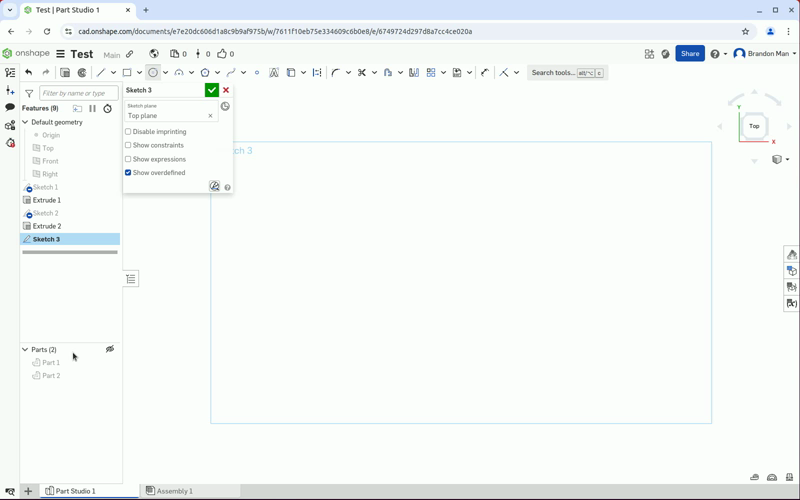
key_down(shift)
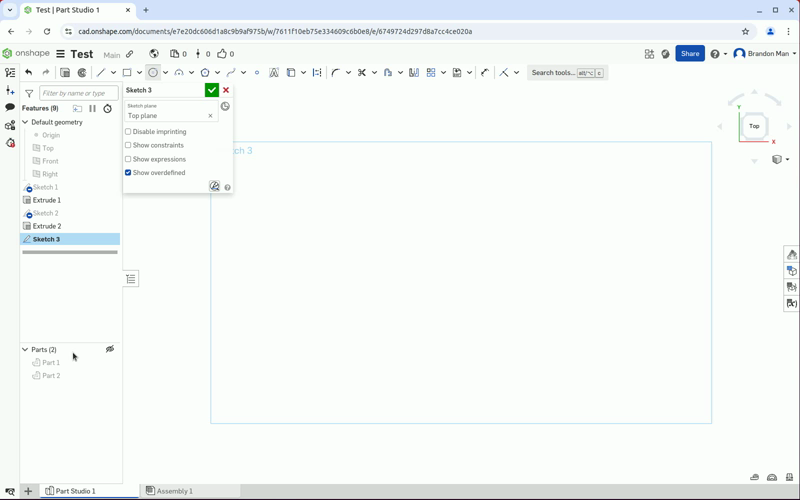
mouse_move(461, 282)
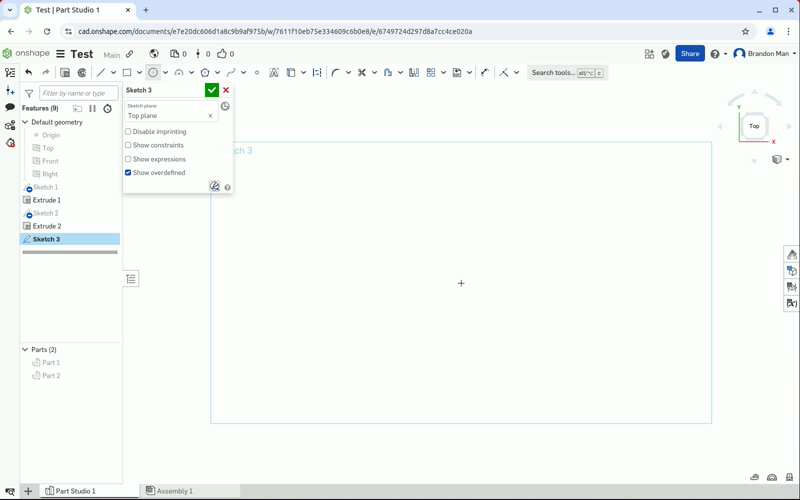
click(461, 282)
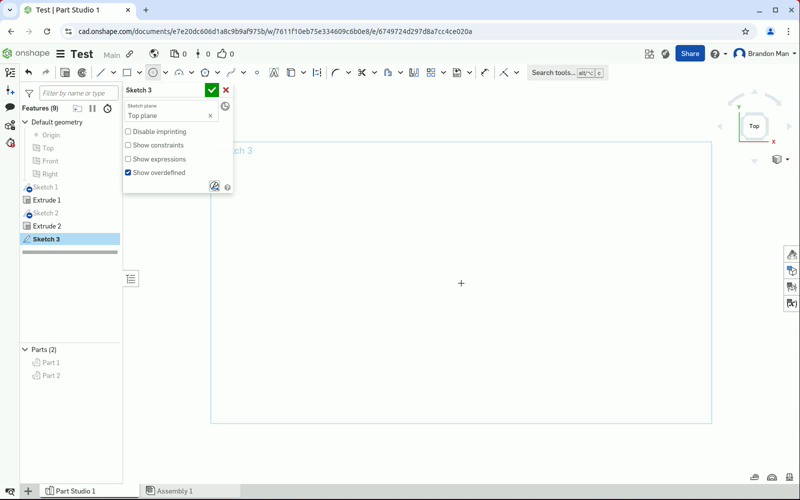
key_up(shift)
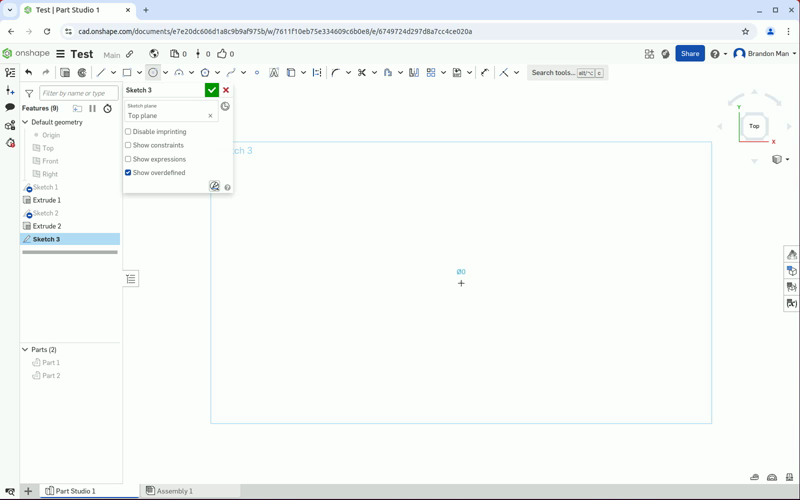
mouse_move(531, 282)
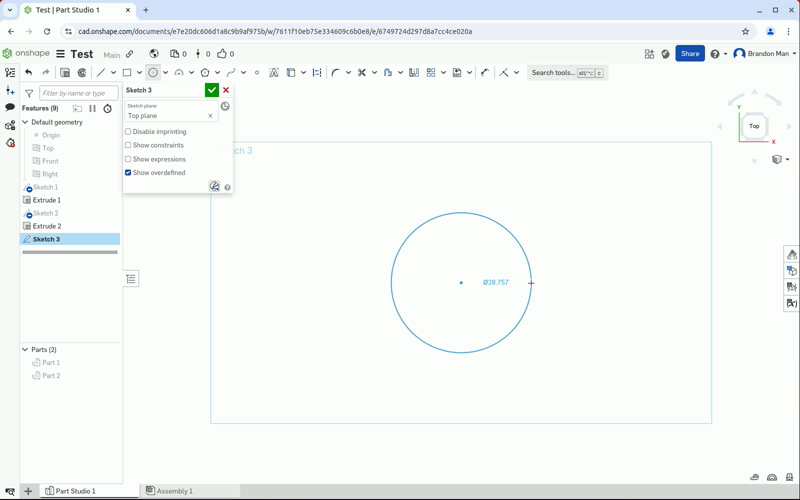
click(531, 282)
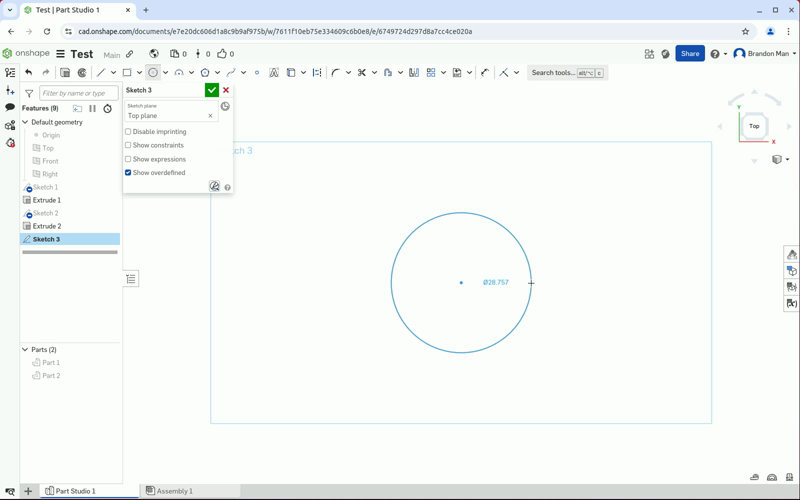
key(esc)
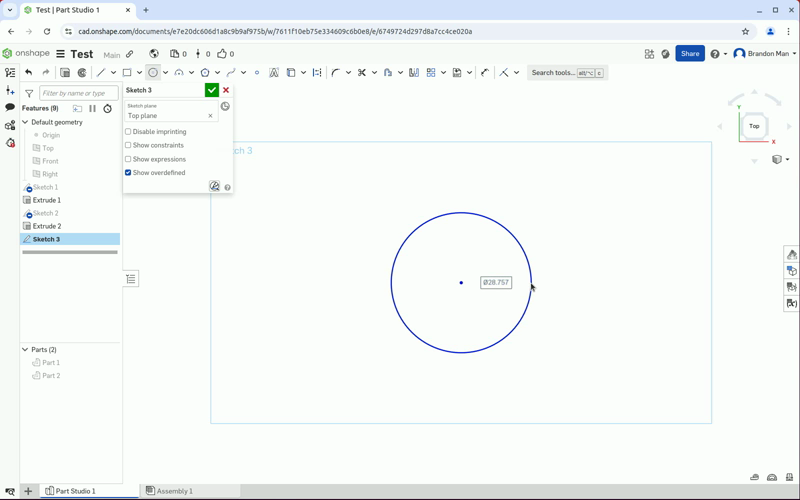
key(c)
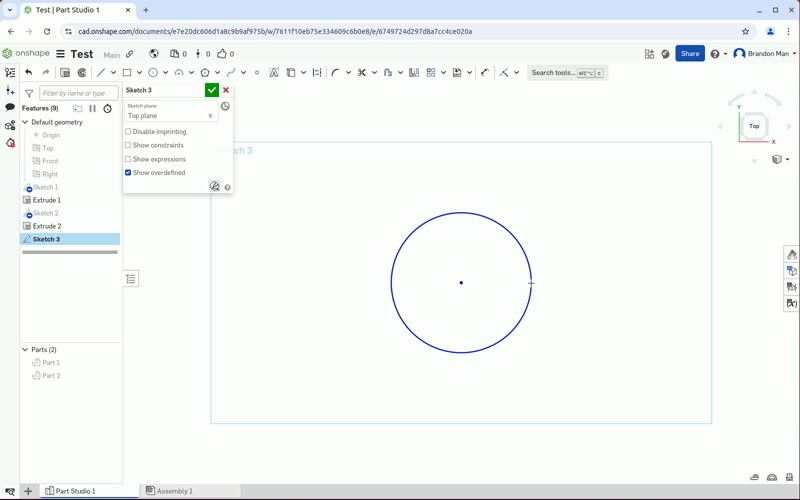
key_down(shift)
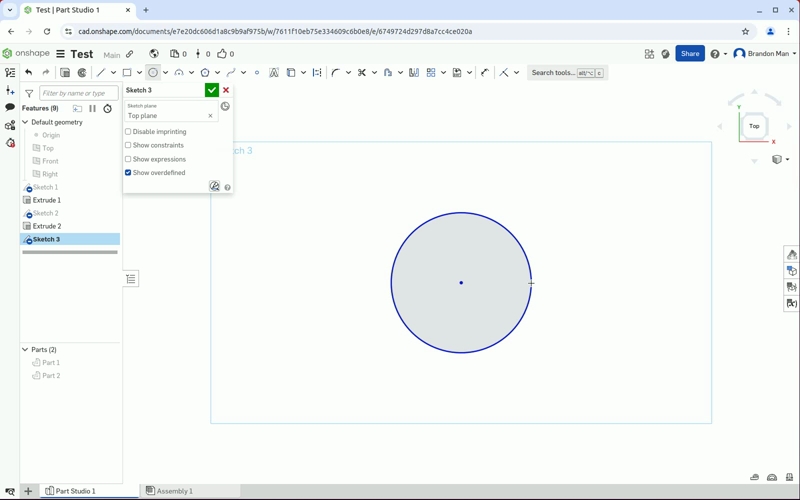
mouse_move(461, 282)
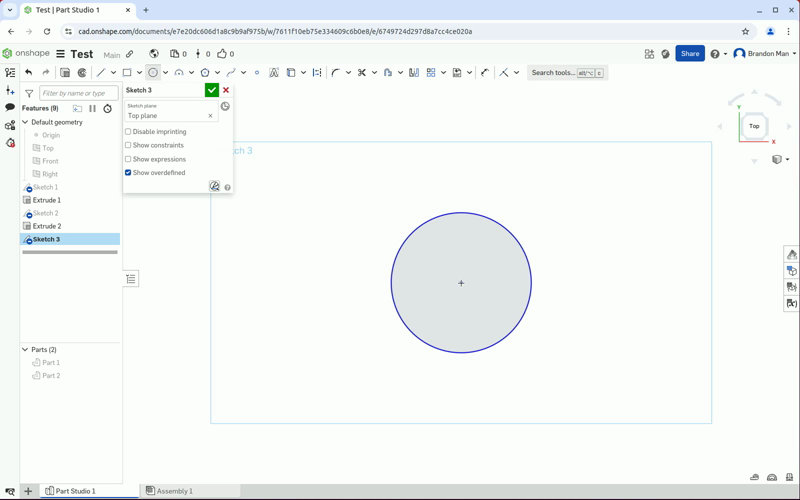
click(461, 282)
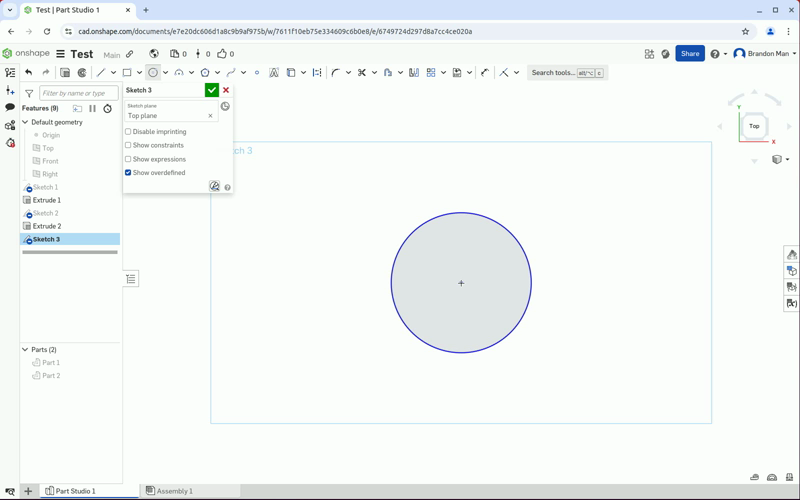
key_up(shift)
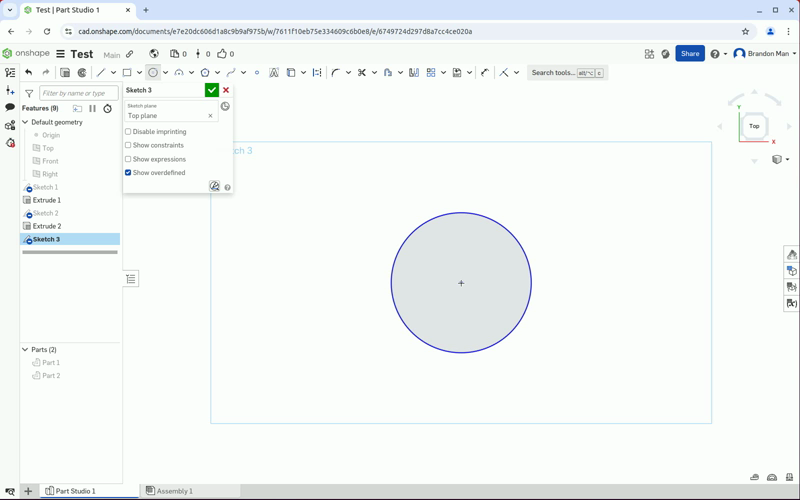
mouse_move(523, 282)
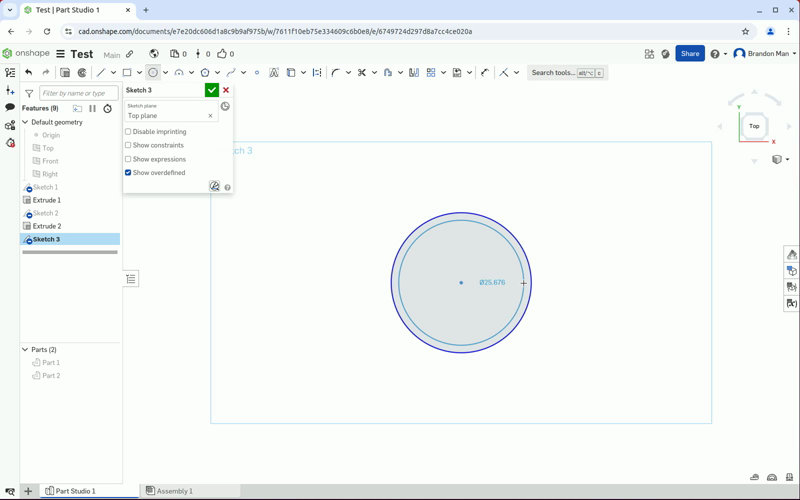
click(523, 282)
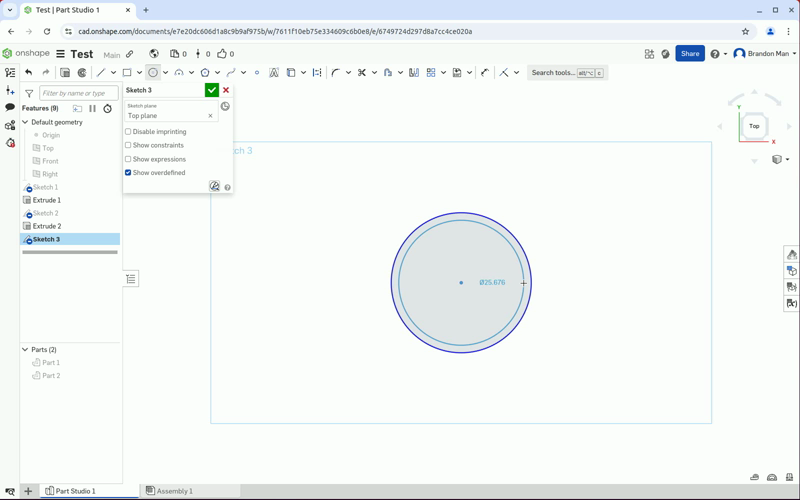
key(esc)
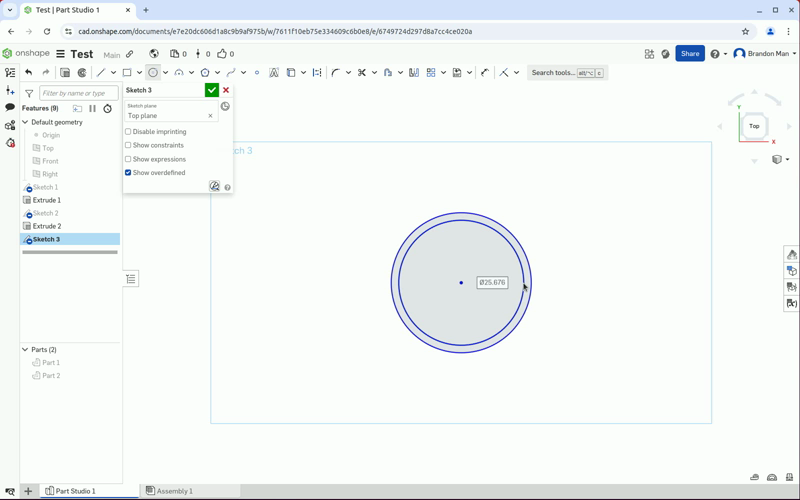
mouse_move(410, 242)
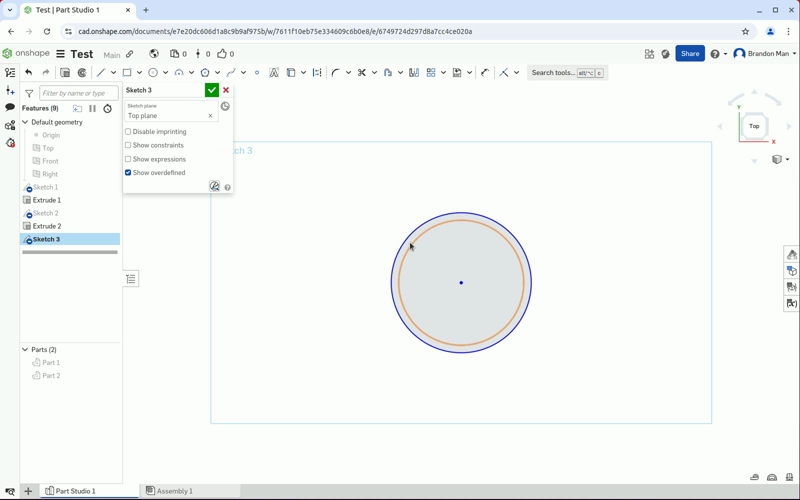
click(410, 242)
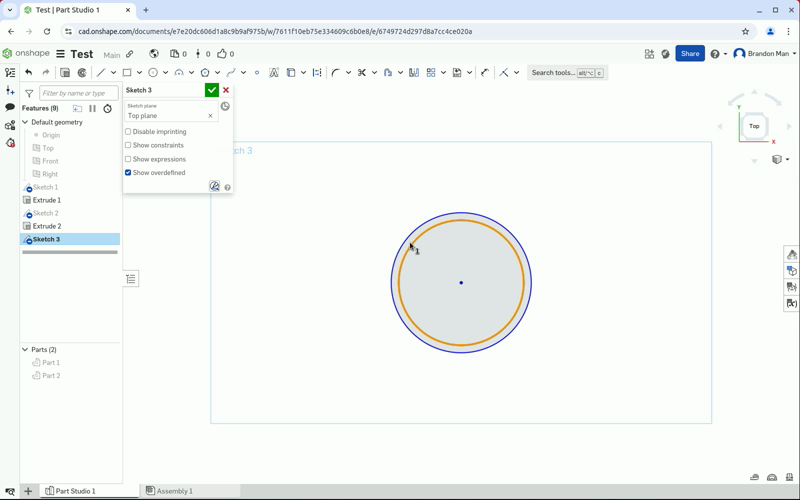
mouse_move(73, 352)
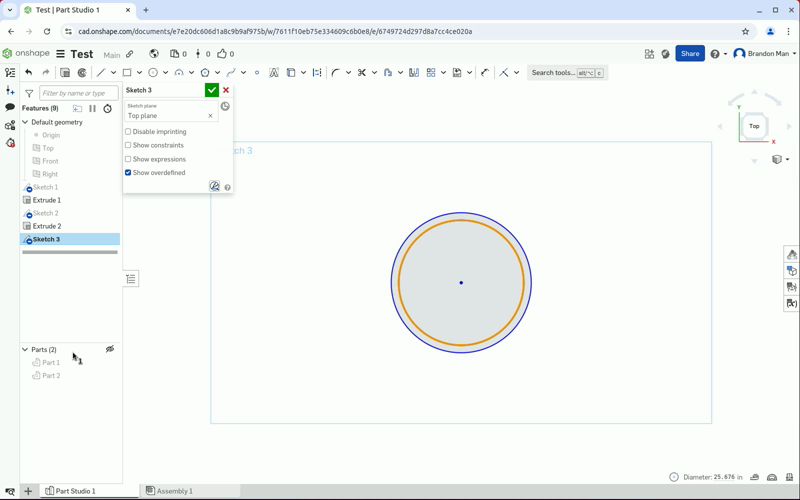
key(shift+y)
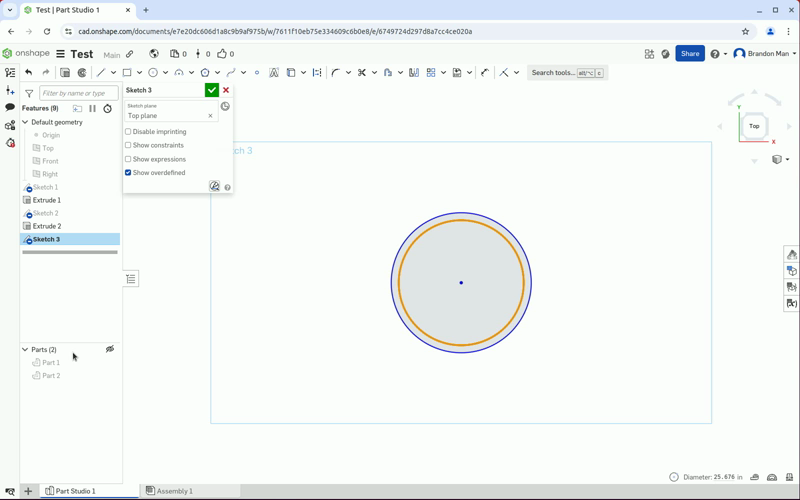
key(shift+e)
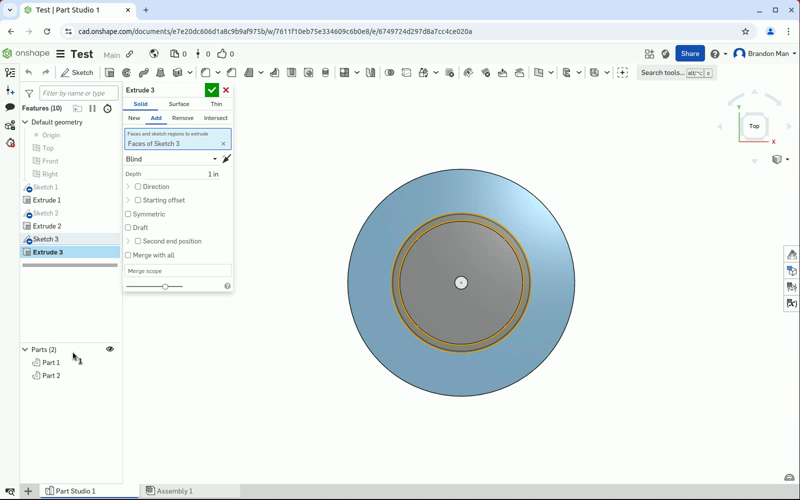
mouse_move(143, 106)
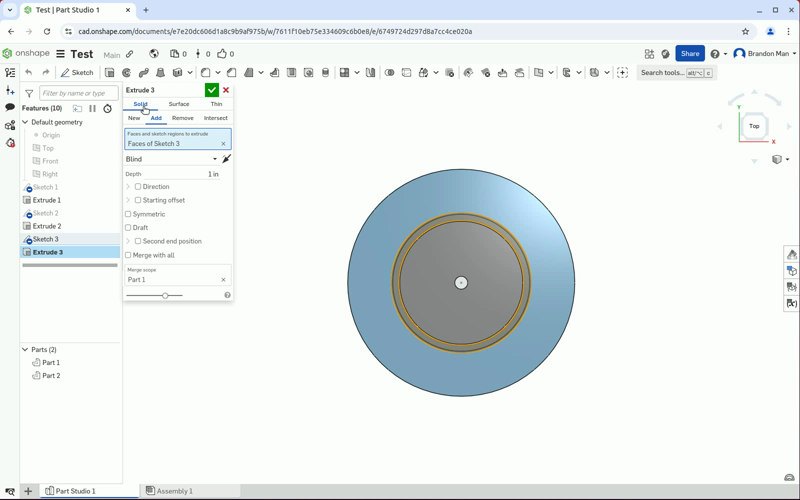
click(143, 106)
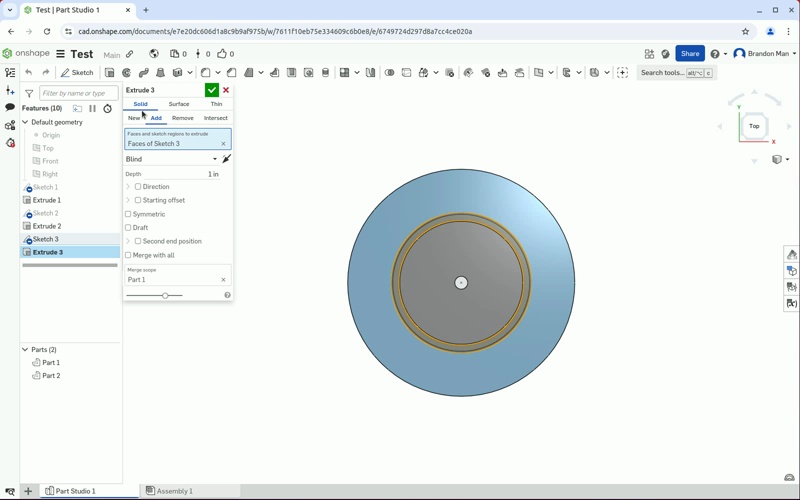
mouse_move(137, 120)
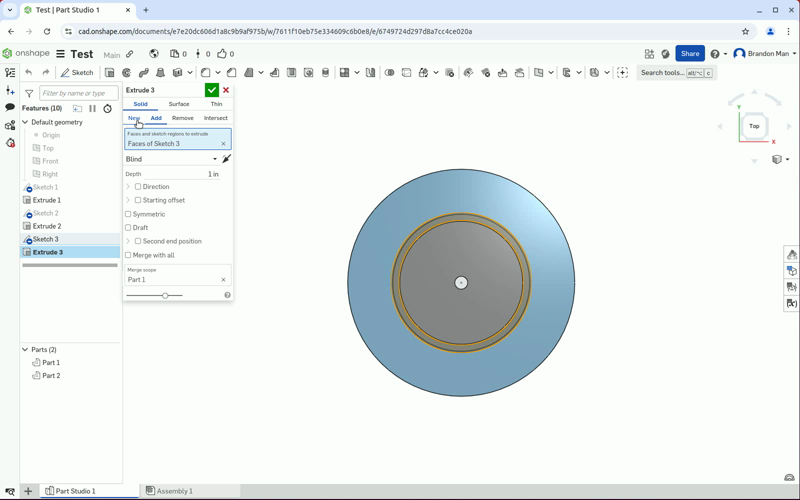
click(137, 120)
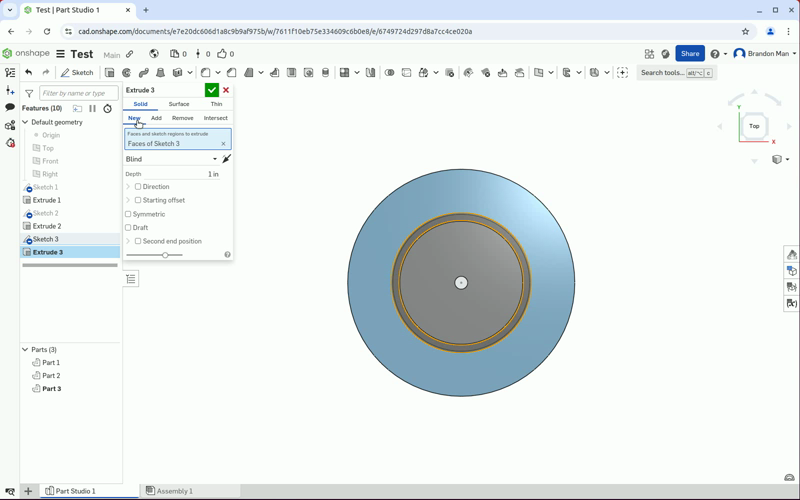
key(tab, 4)
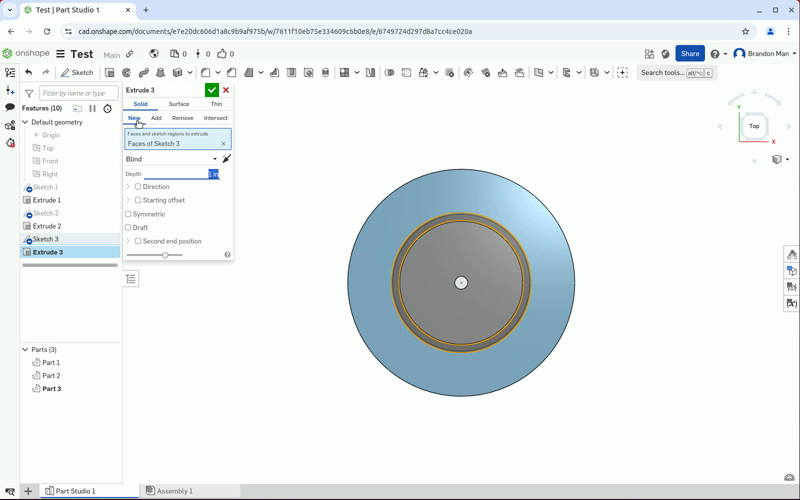
text(1.685)
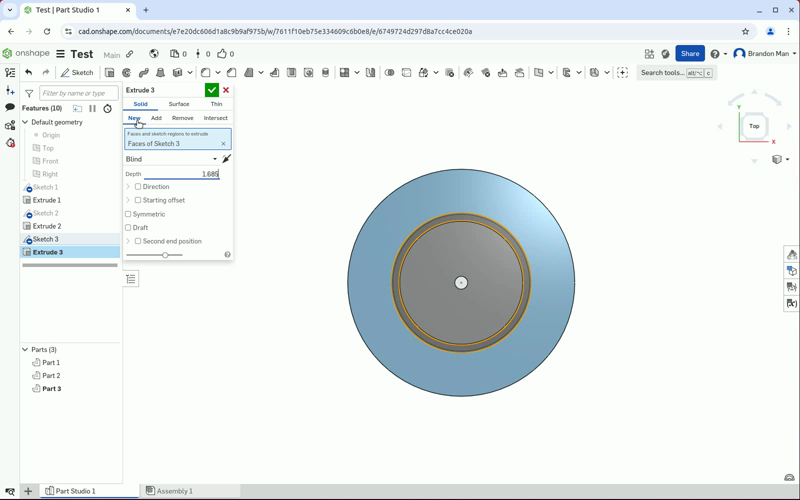
key(enter)
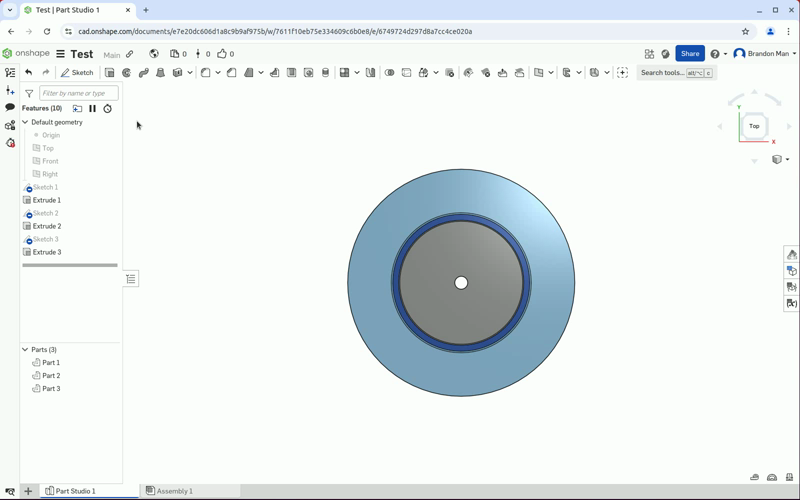
key(shift+h)
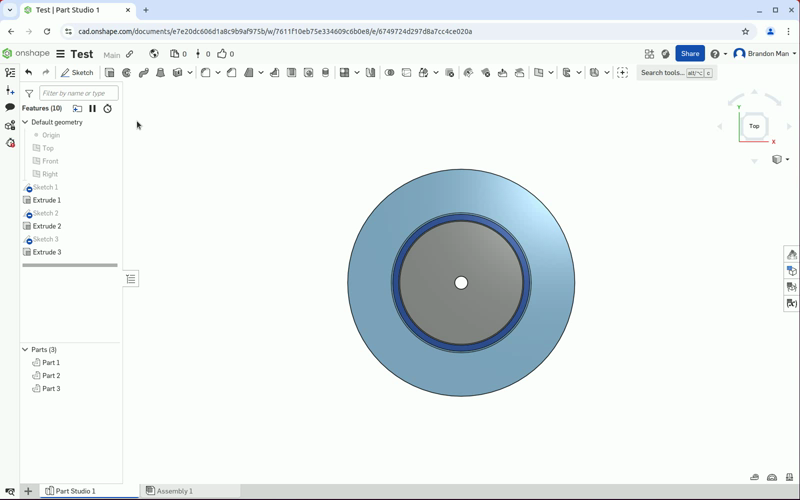
key(shift+h)
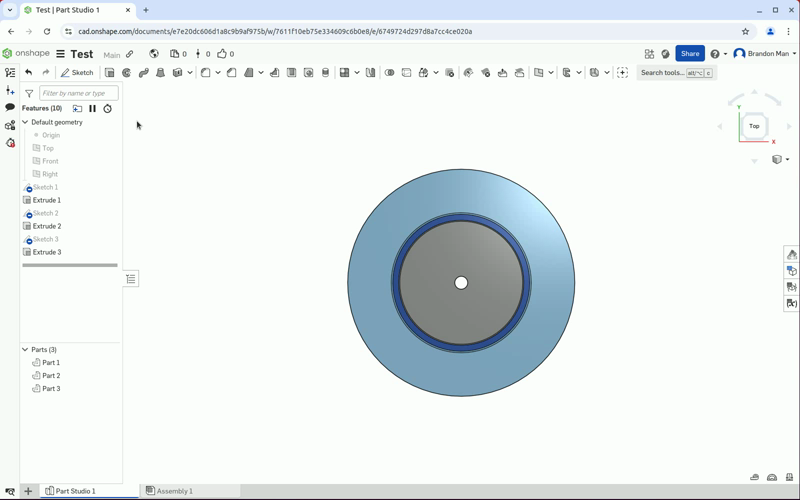
mouse_move(73, 189)
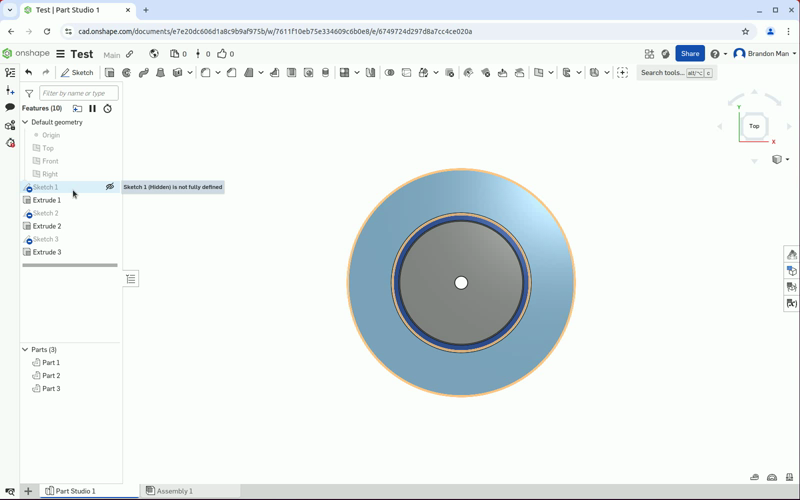
click(73, 189)
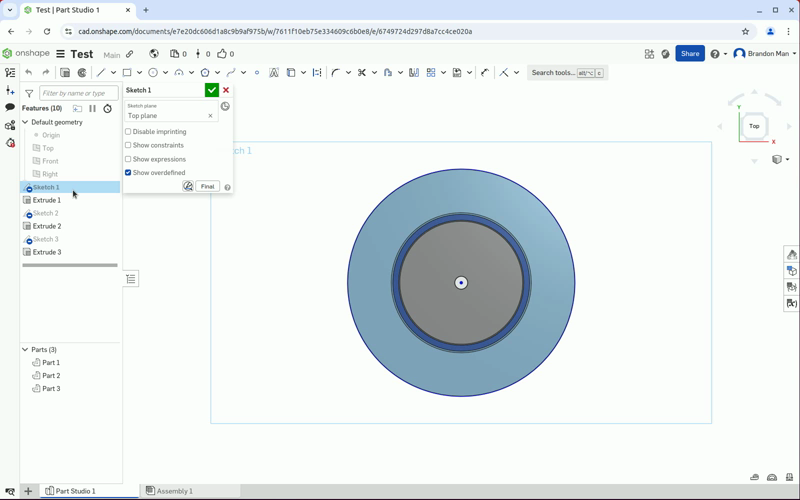
mouse_move(229, 92)
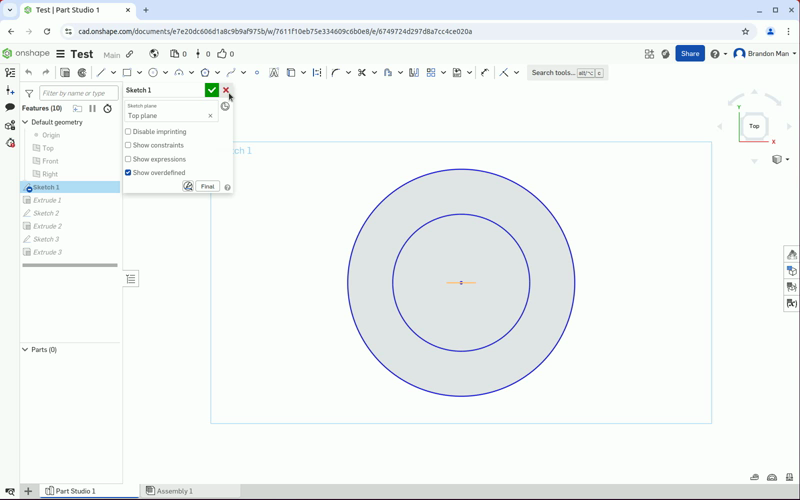
click(229, 92)
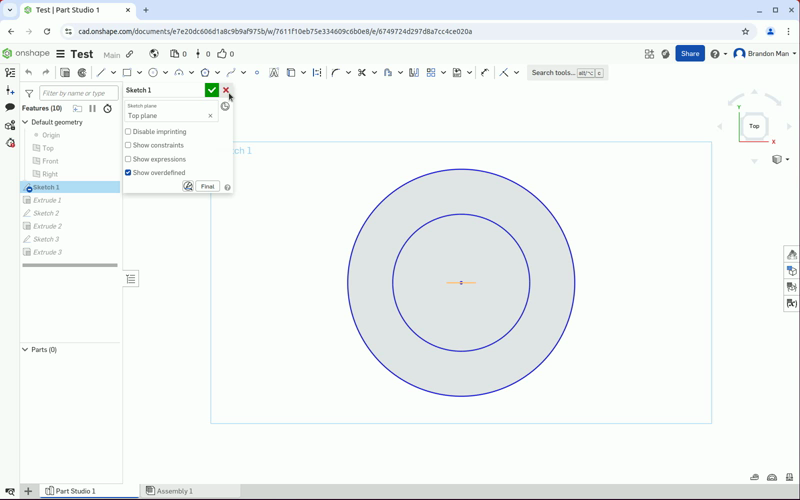
key(shift+s)
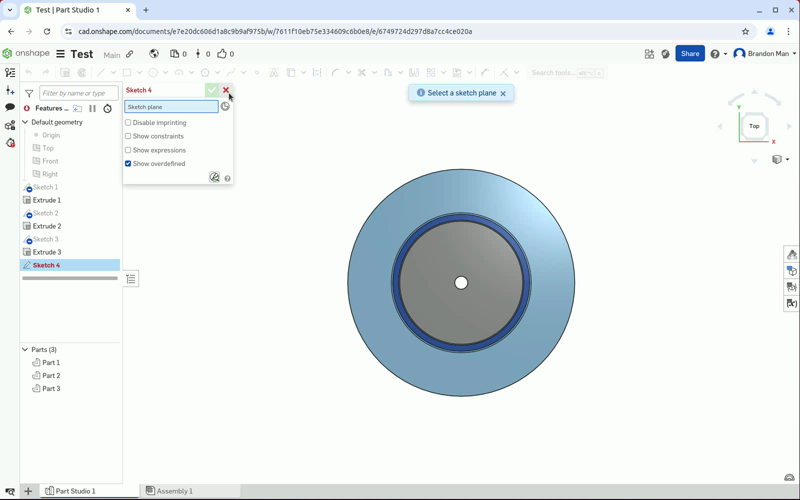
mouse_move(73, 150)
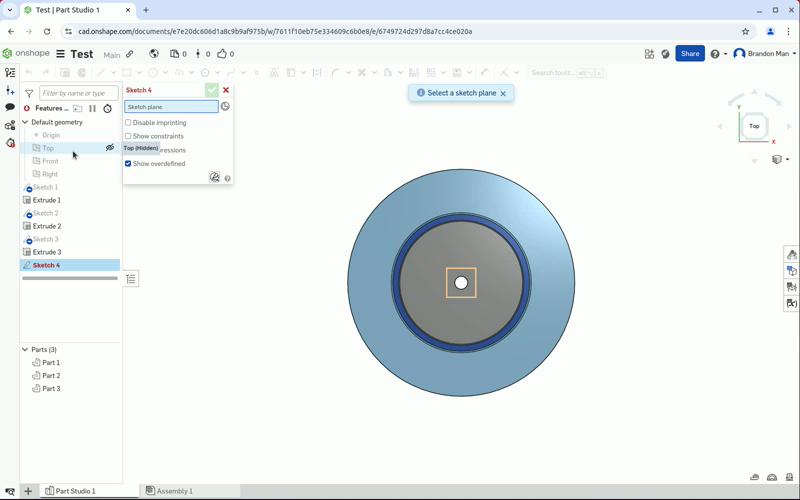
click(73, 150)
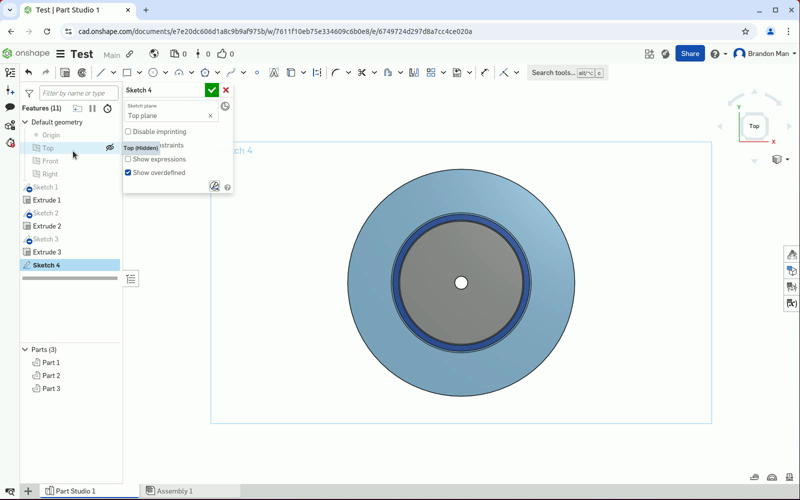
mouse_move(73, 352)
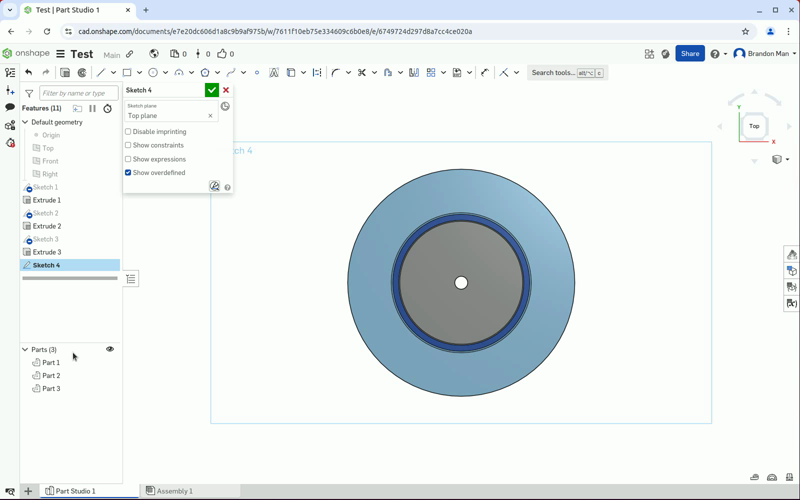
key(y)
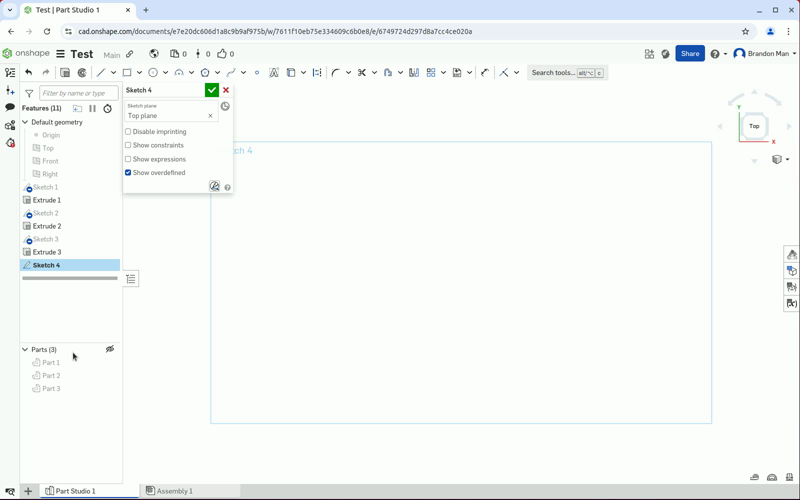
key(c)
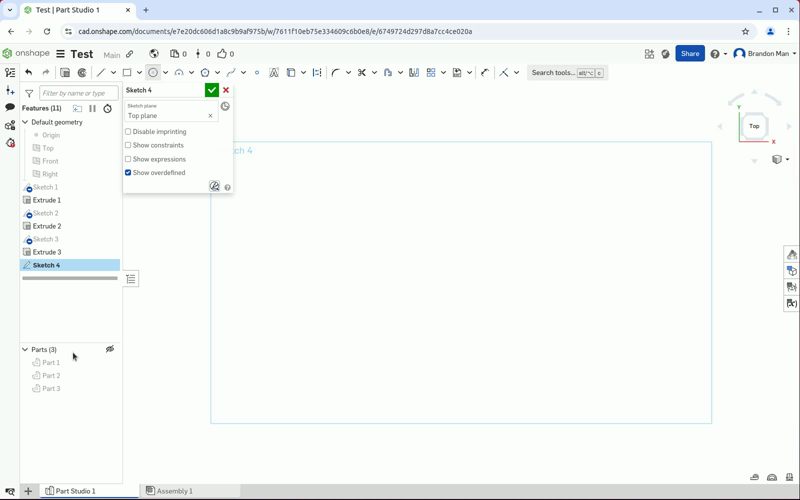
key_down(shift)
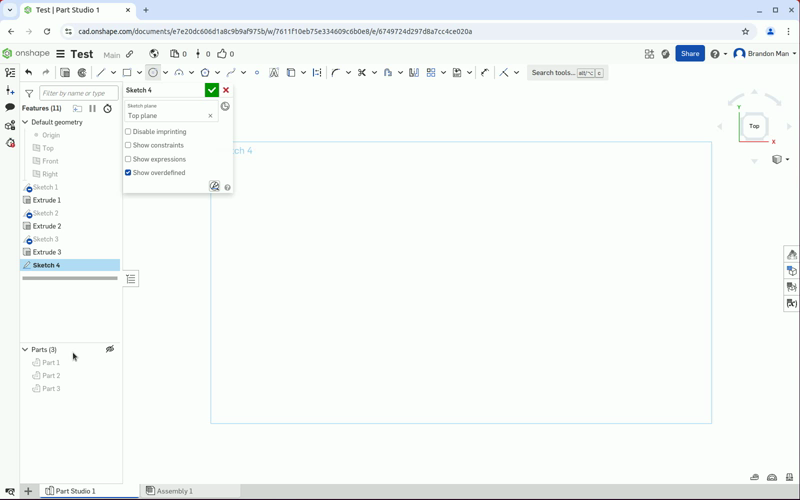
mouse_move(461, 282)
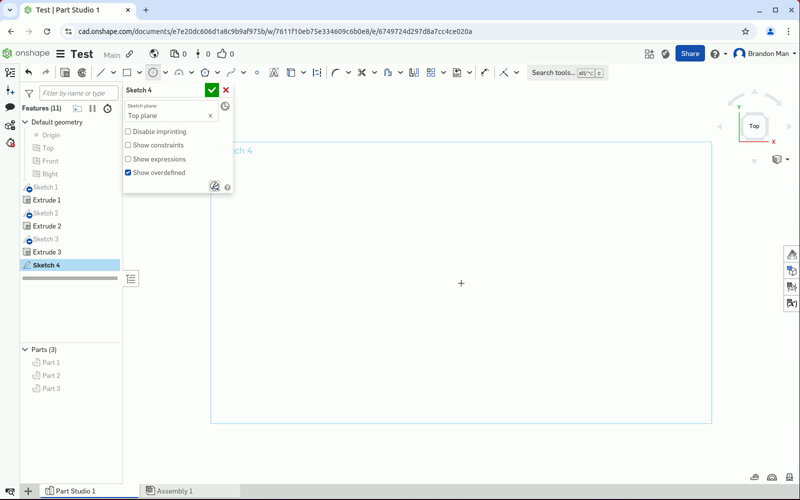
click(461, 282)
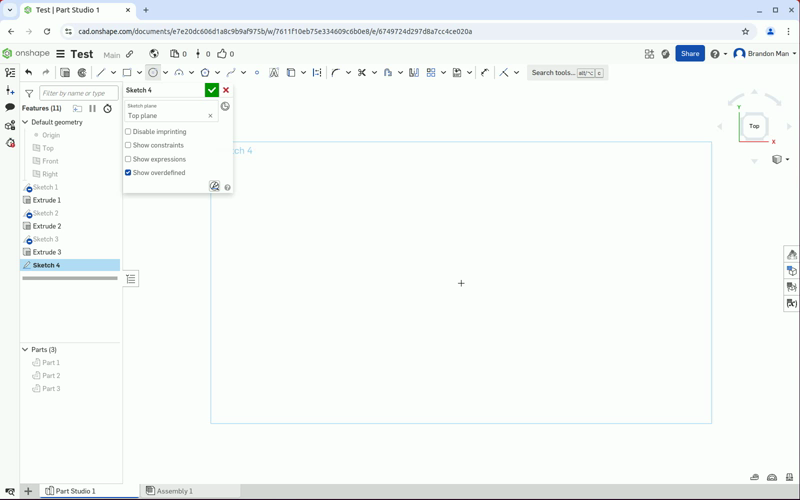
key_up(shift)
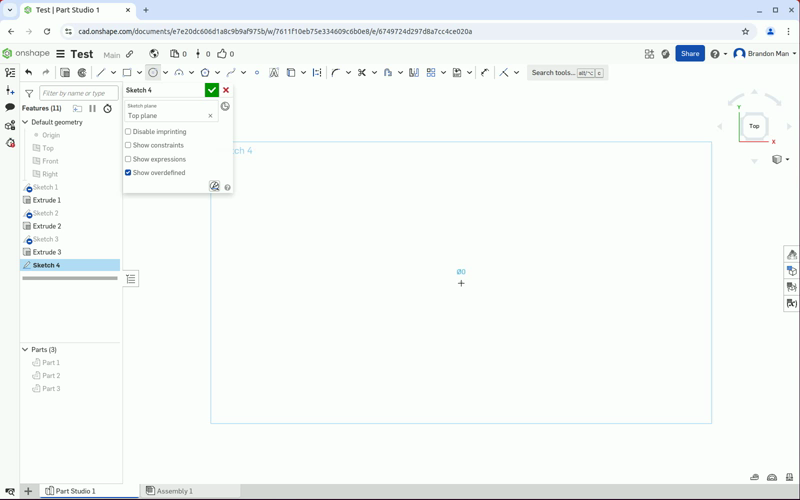
mouse_move(531, 282)
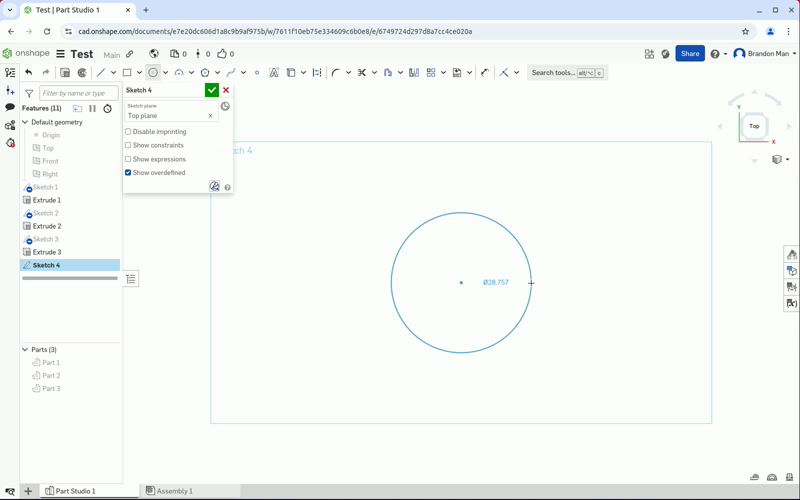
click(531, 282)
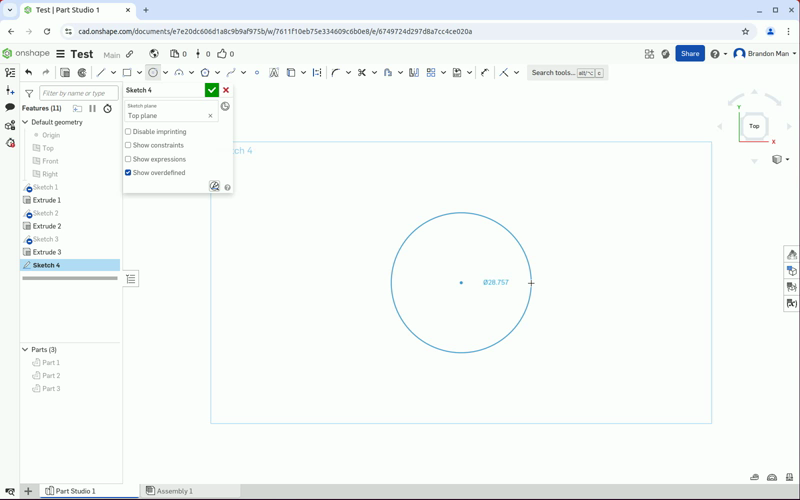
key(esc)
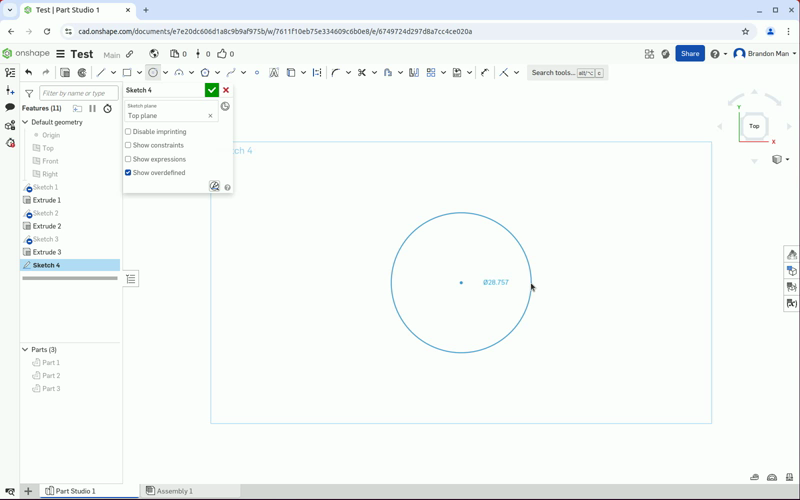
key(c)
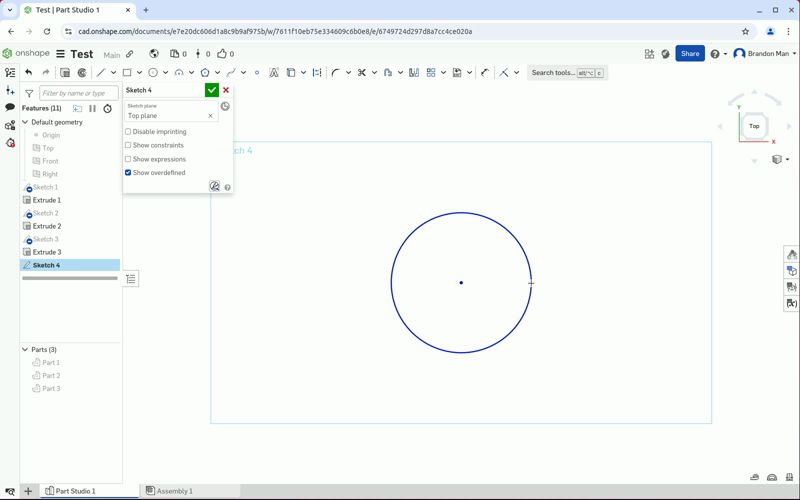
key_down(shift)
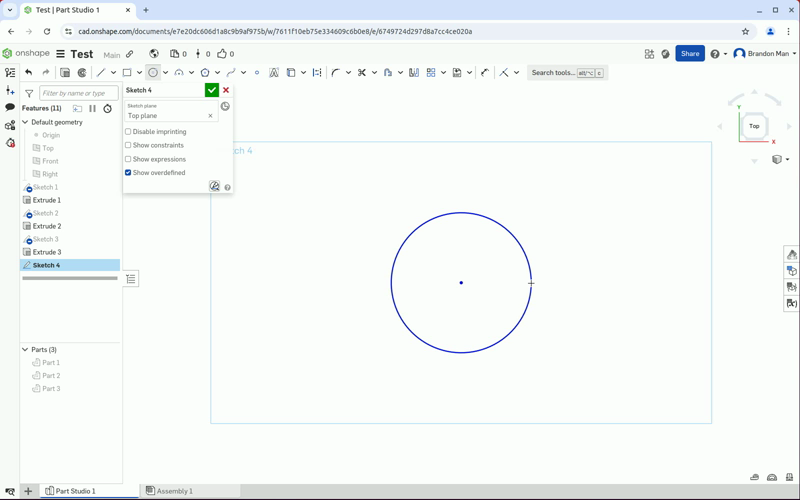
mouse_move(461, 282)
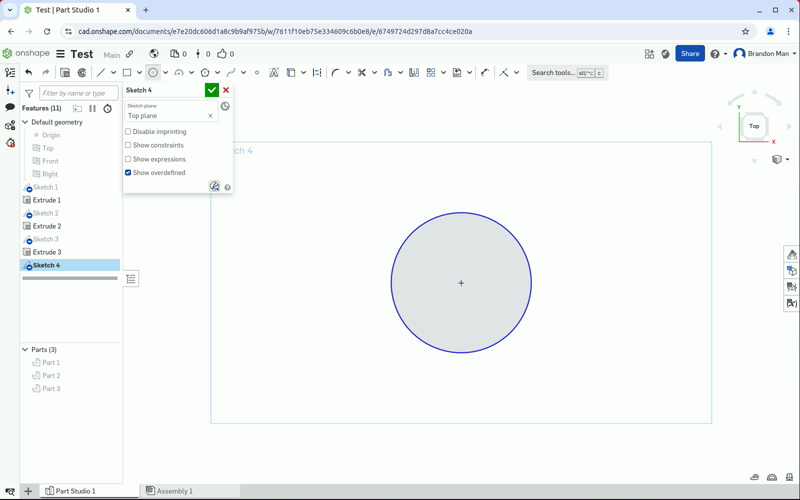
click(461, 282)
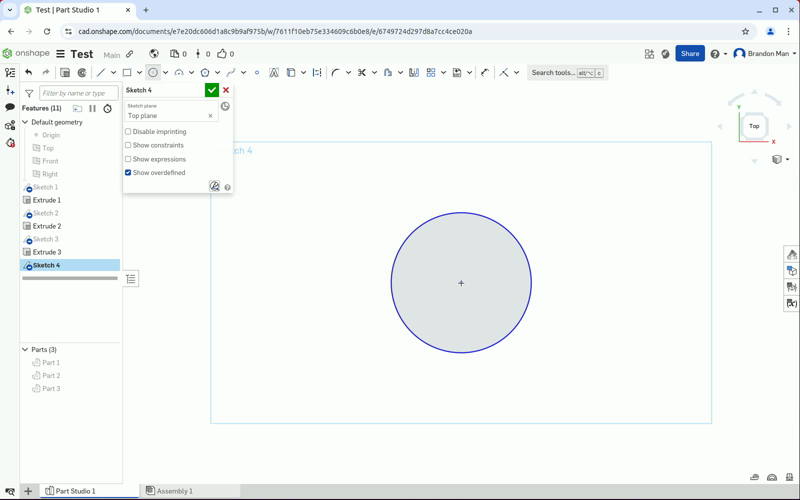
key_up(shift)
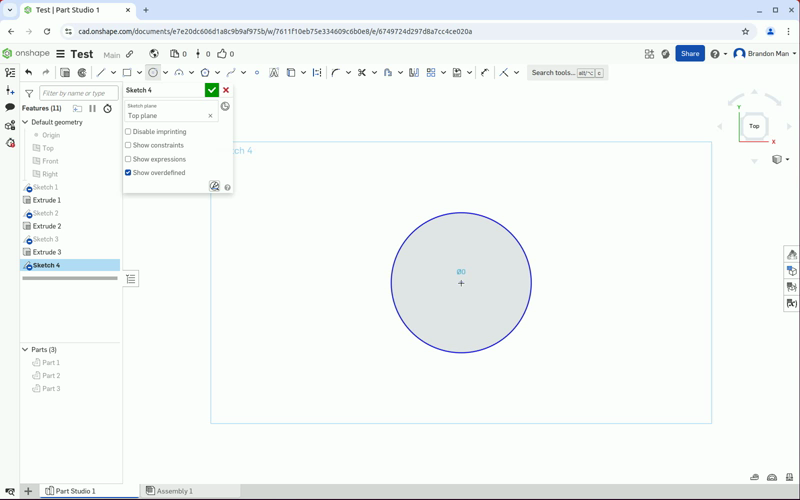
mouse_move(523, 282)
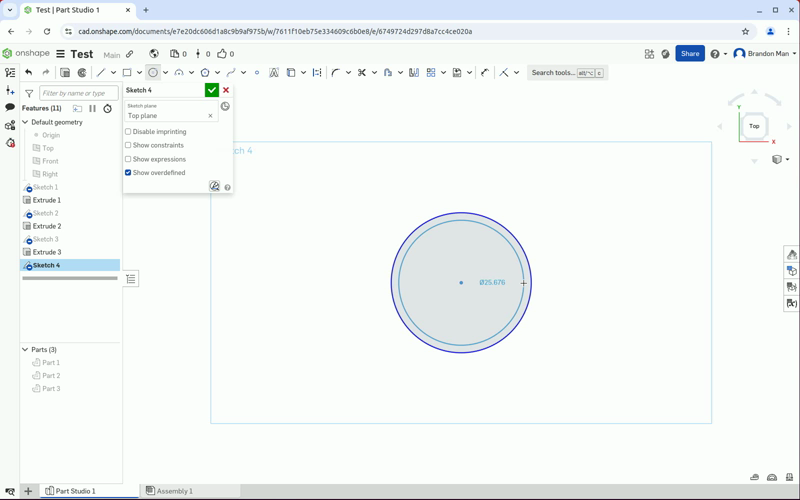
click(523, 282)
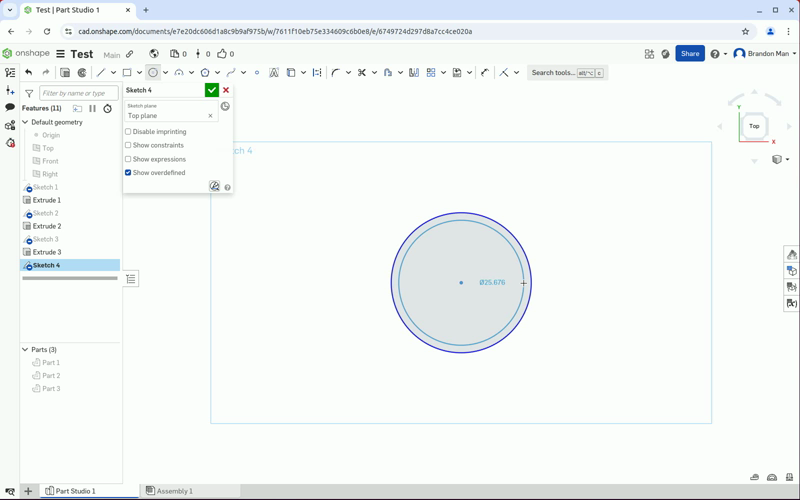
key(esc)
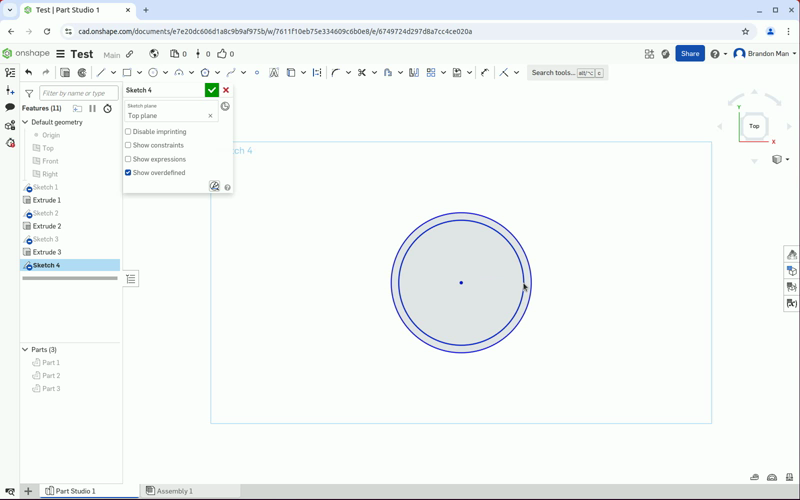
mouse_move(518, 247)
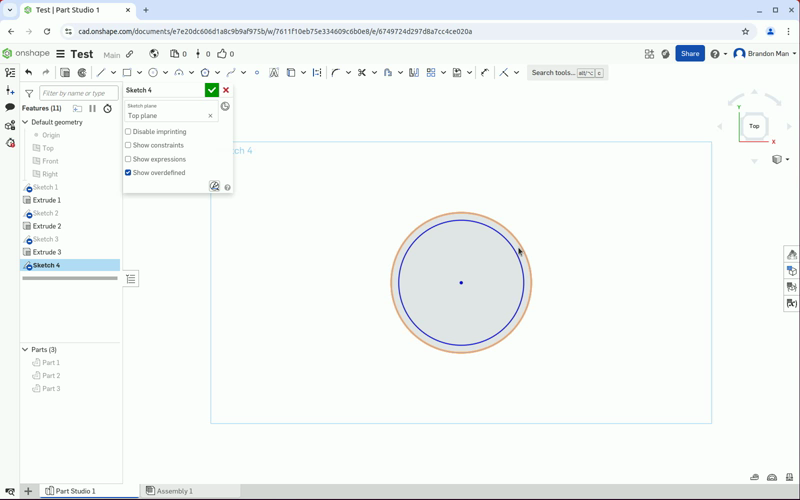
click(518, 247)
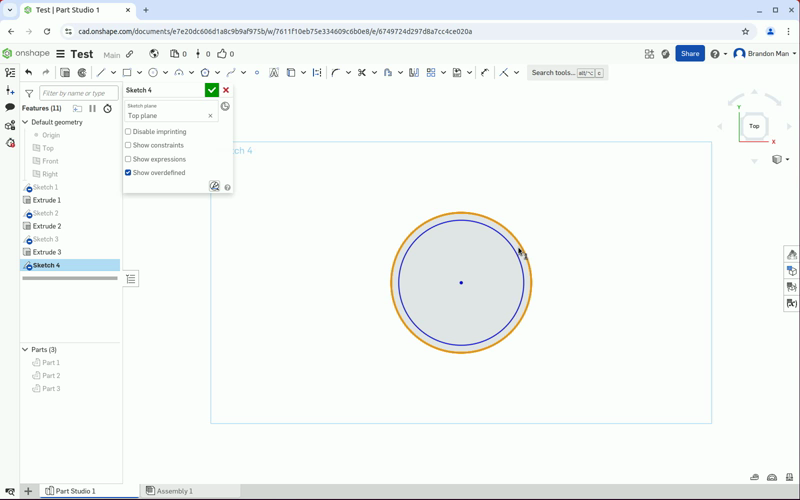
mouse_move(73, 352)
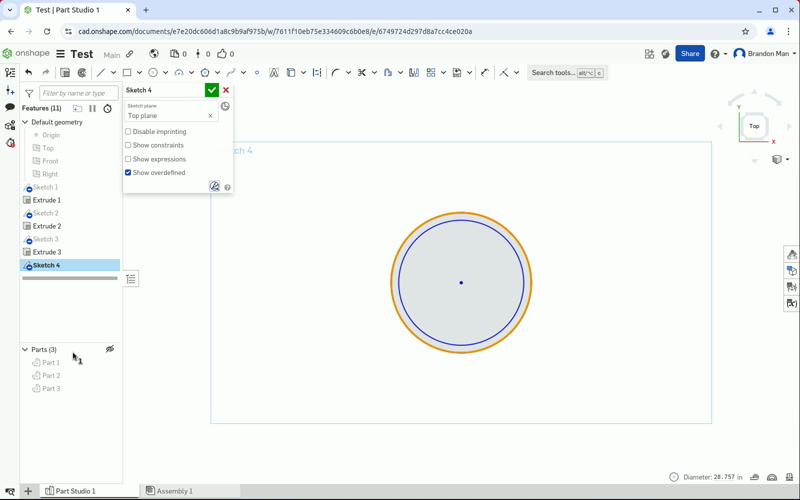
key(shift+y)
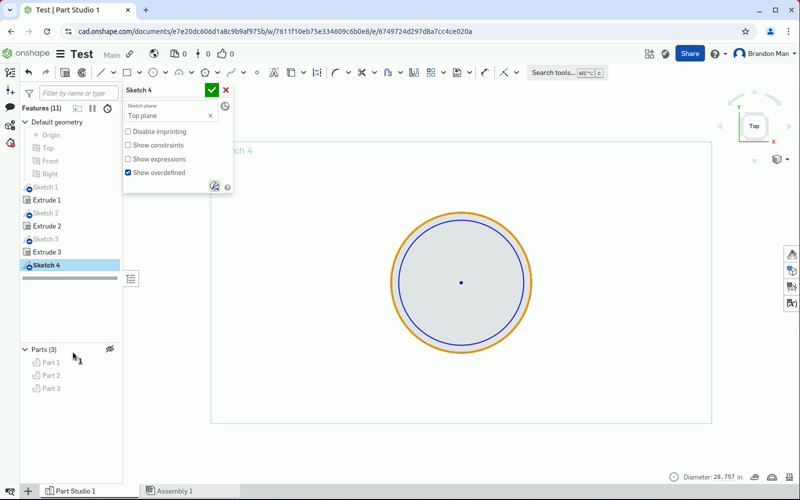
key(shift+e)
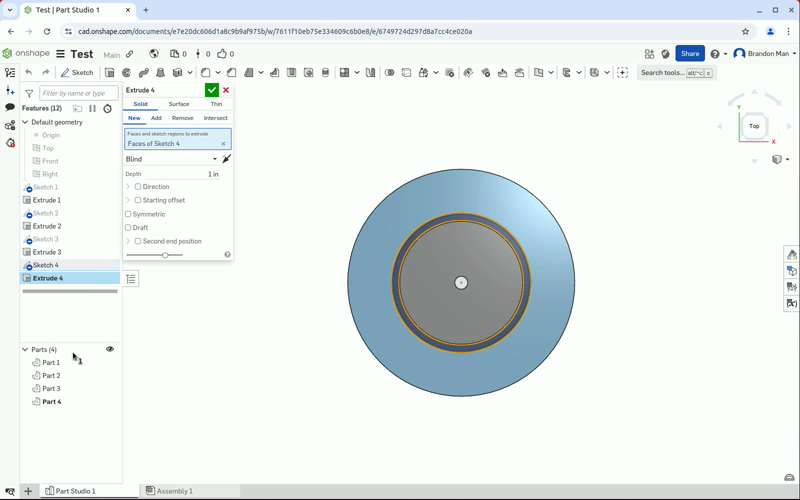
mouse_move(143, 106)
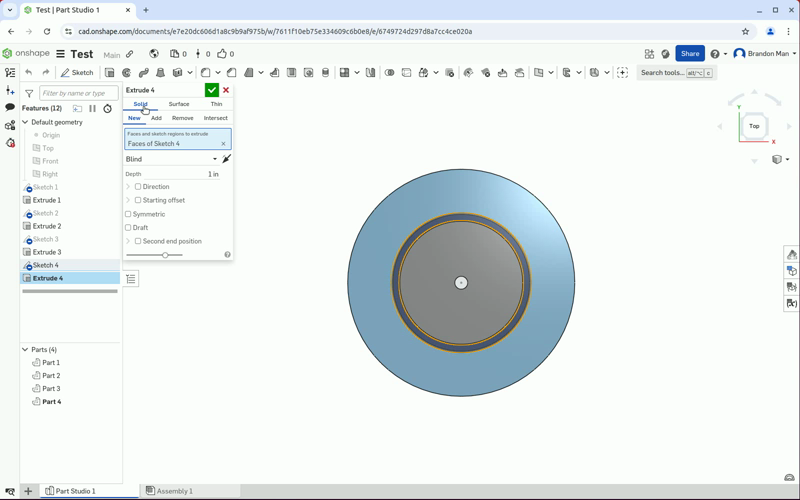
click(143, 106)
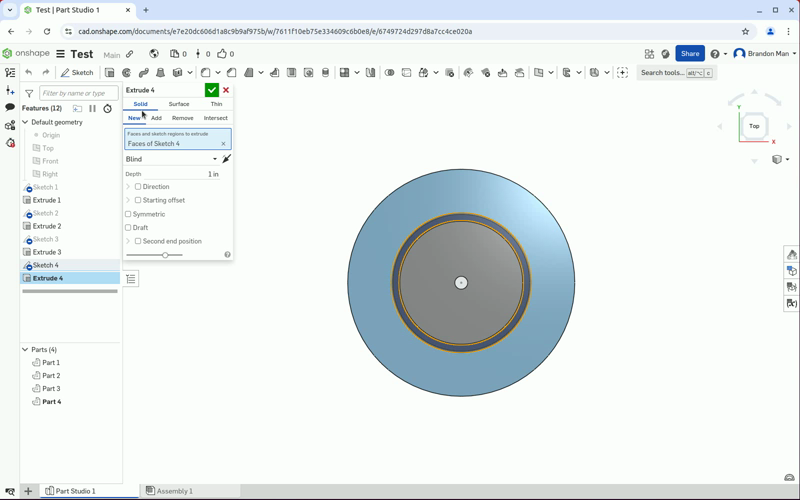
mouse_move(137, 120)
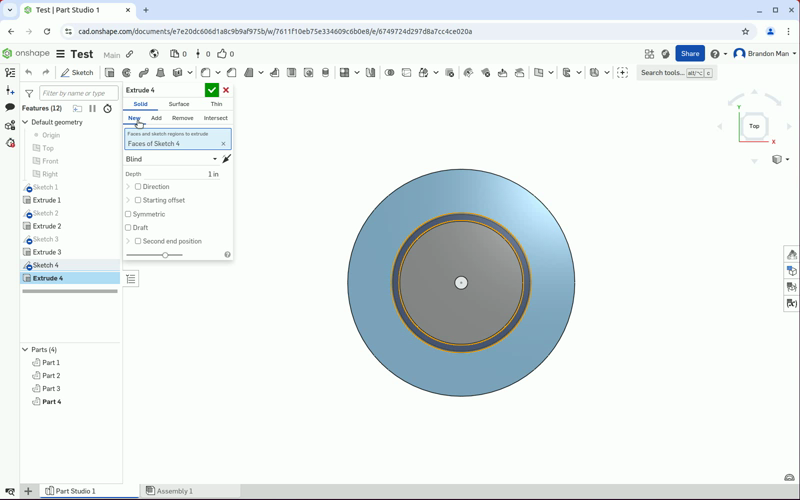
click(137, 120)
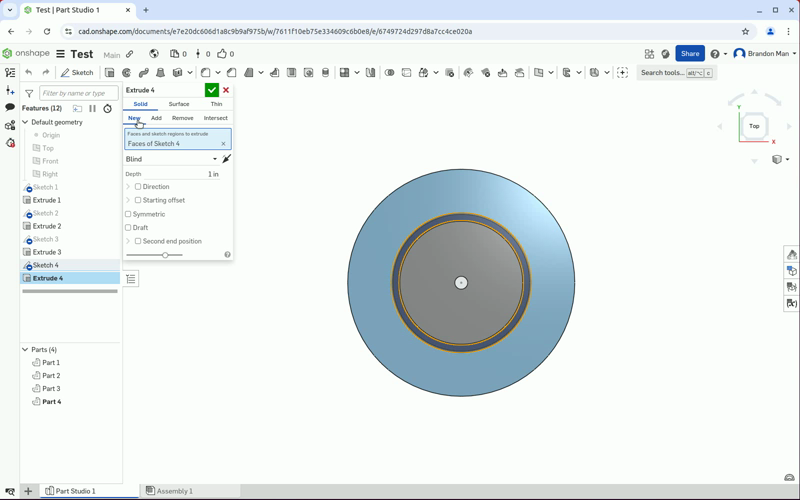
key(tab, 4)
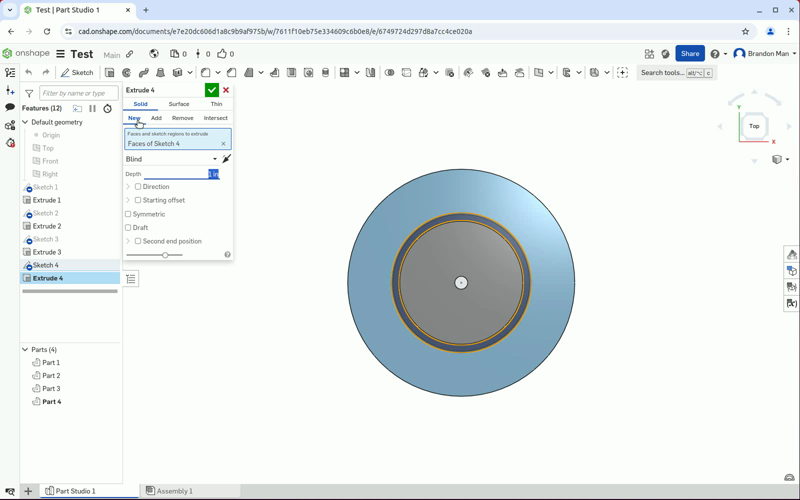
text(17.331)
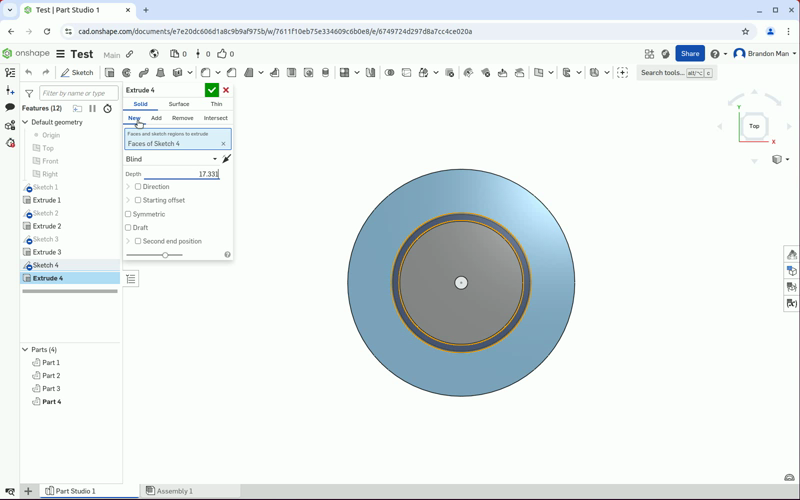
key(enter)
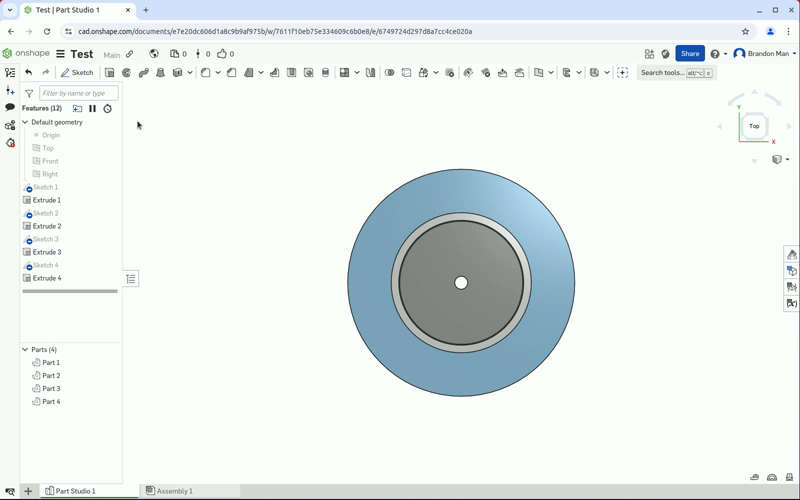
key(shift+h)
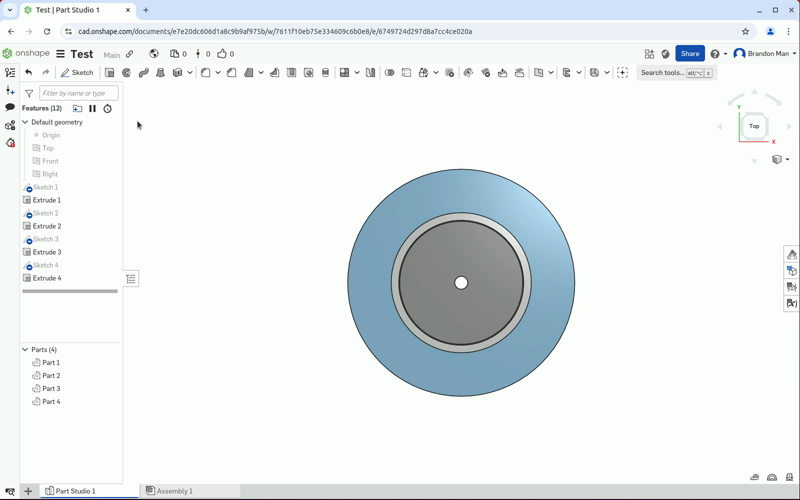
key(shift+h)
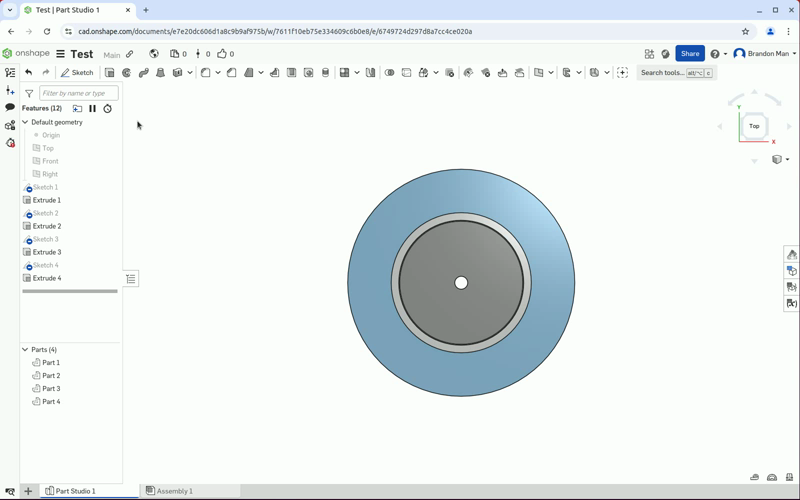
mouse_move(73, 189)
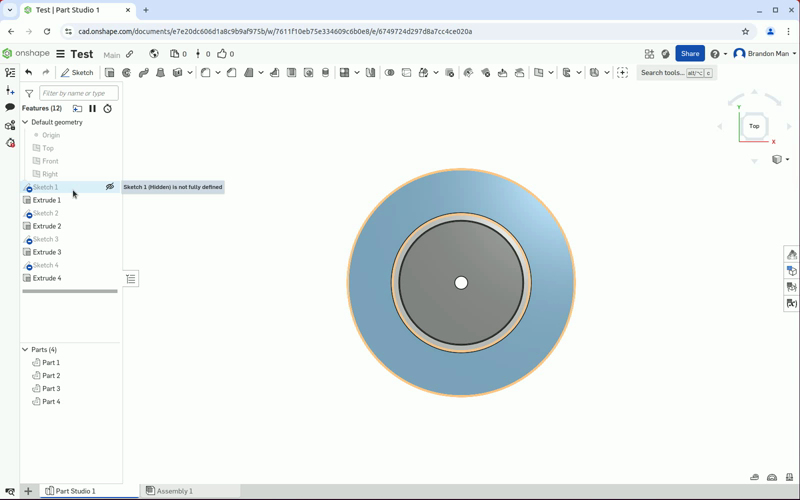
click(73, 189)
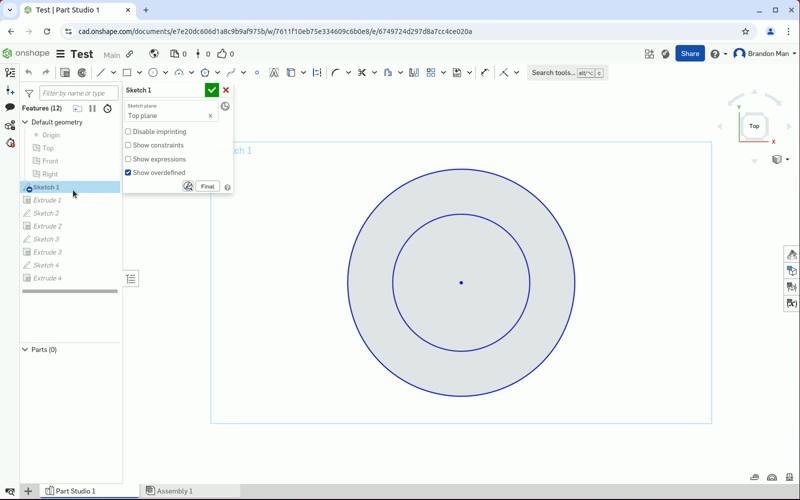
mouse_move(229, 92)
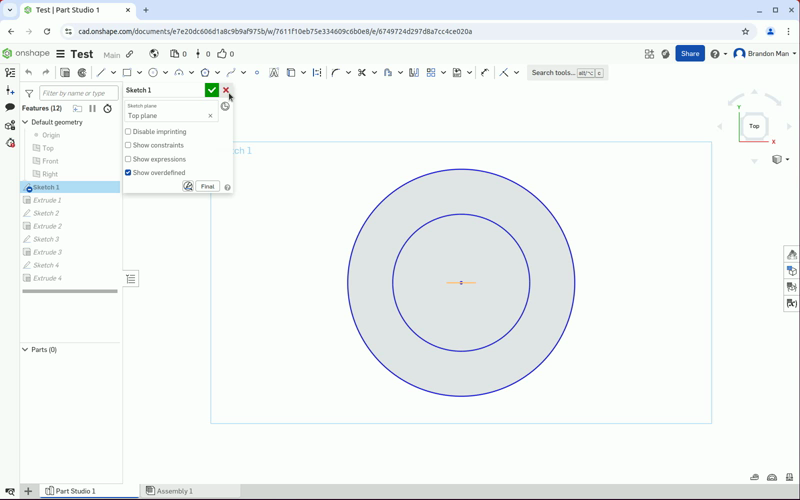
click(229, 92)
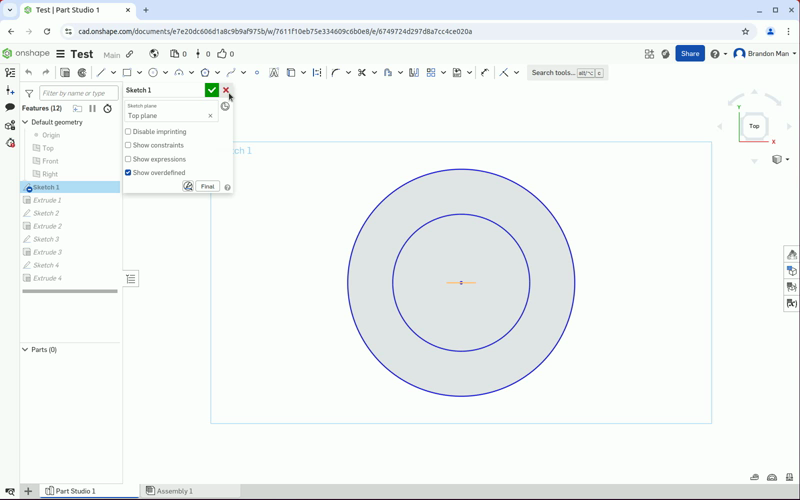
key(shift+s)
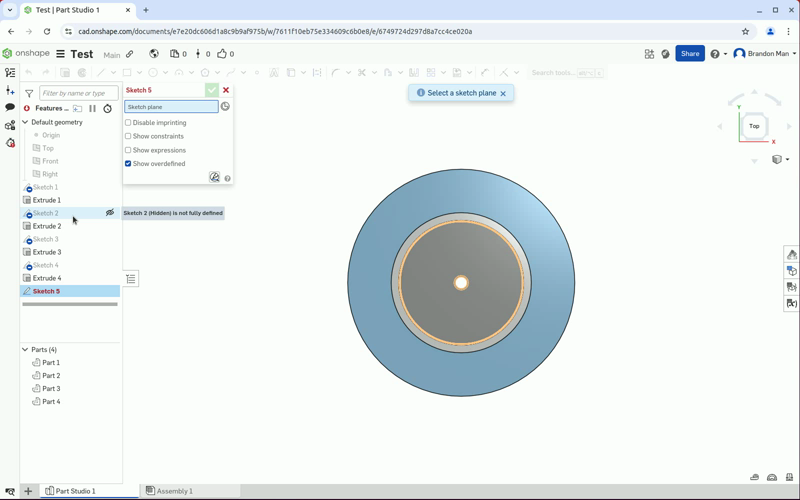
scroll(3)
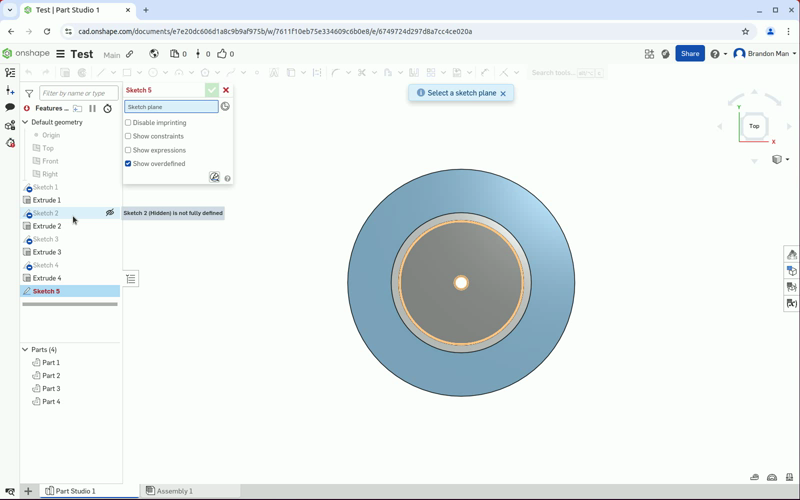
mouse_move(73, 150)
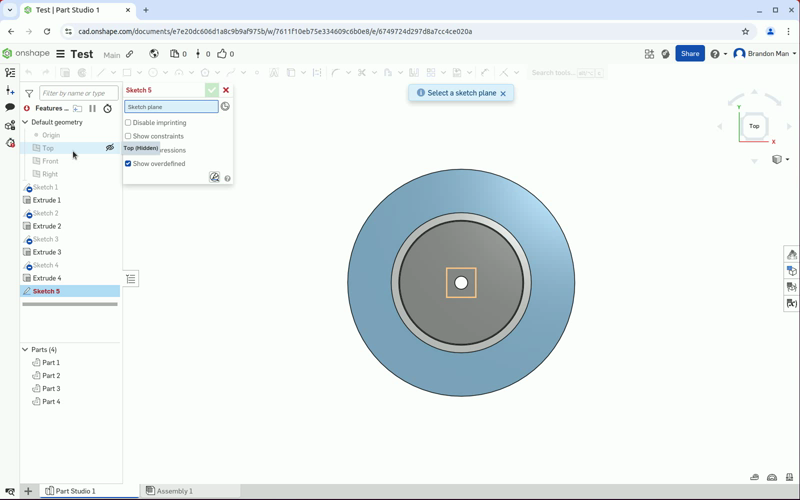
click(73, 150)
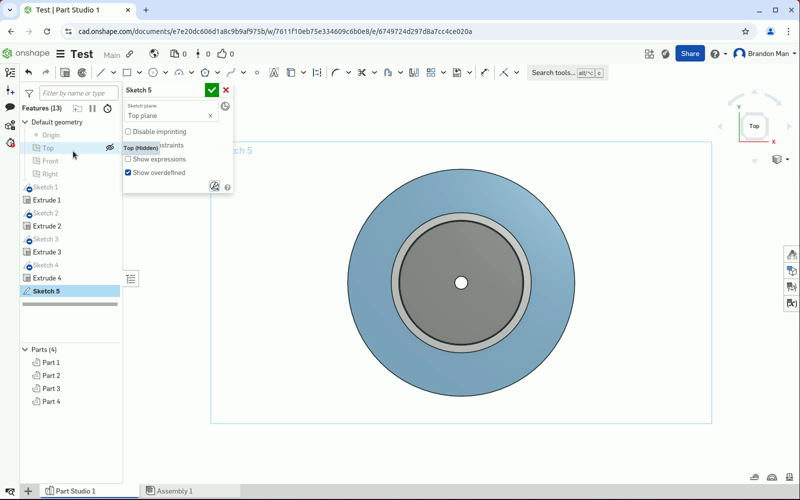
mouse_move(73, 352)
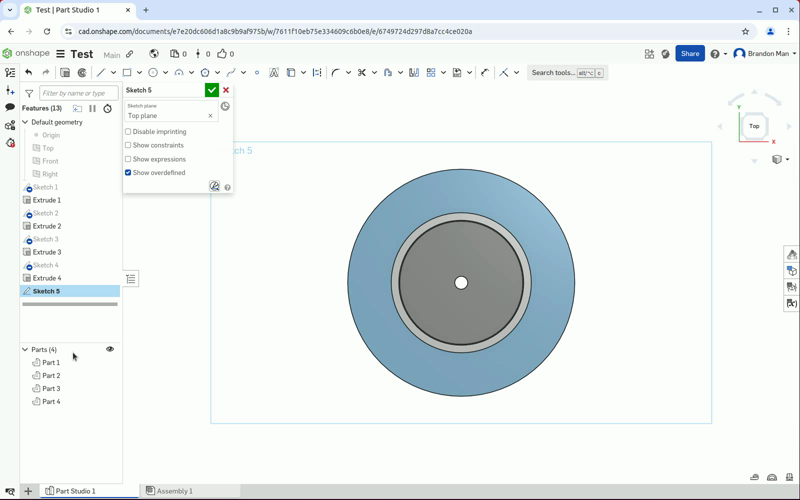
key(y)
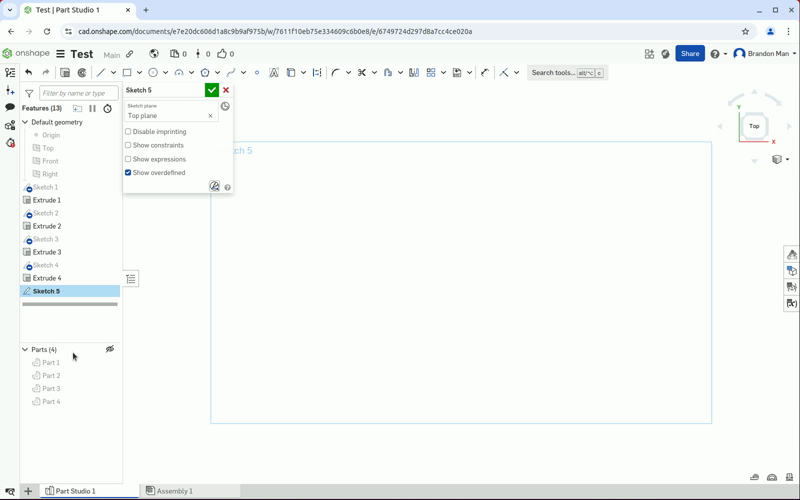
key(c)
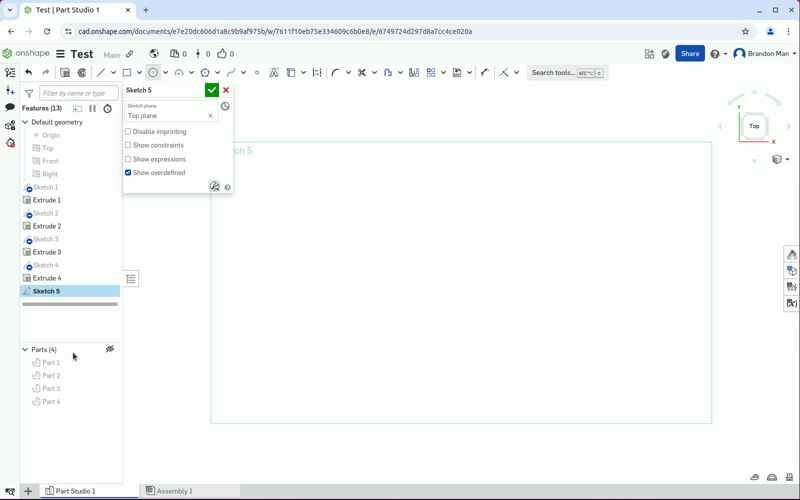
key_down(shift)
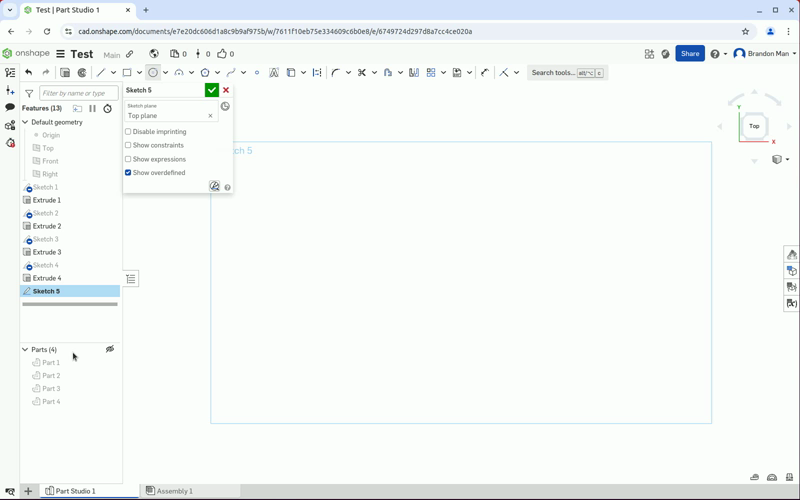
mouse_move(461, 282)
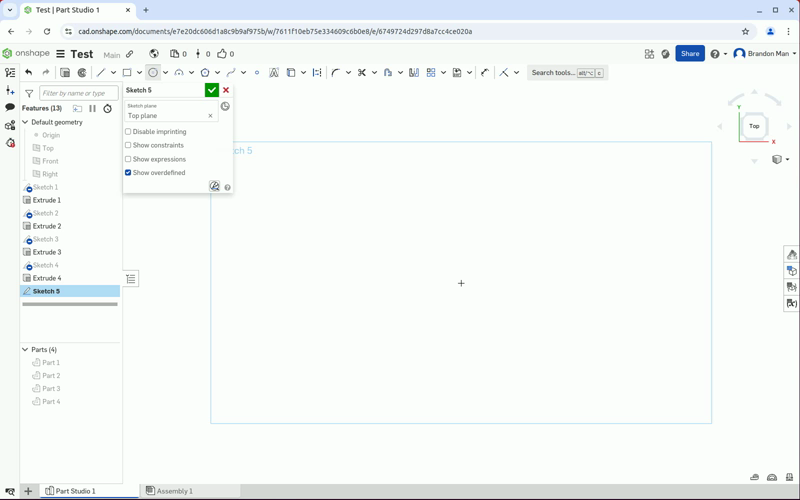
click(461, 282)
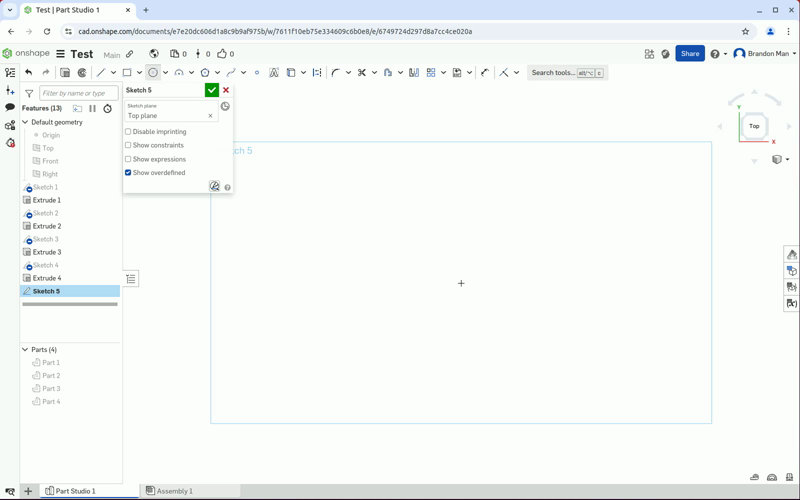
key_up(shift)
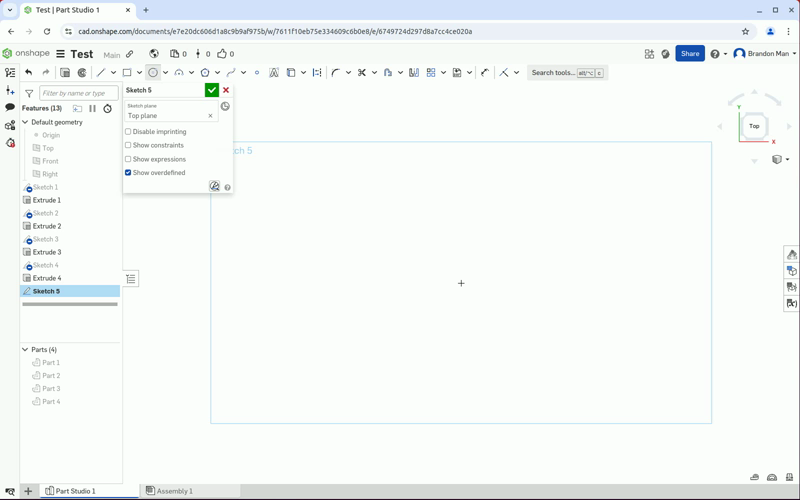
mouse_move(574, 282)
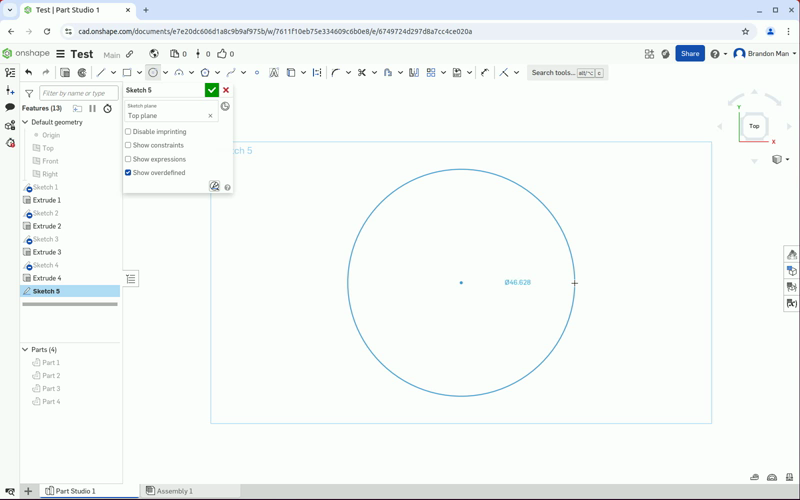
click(574, 282)
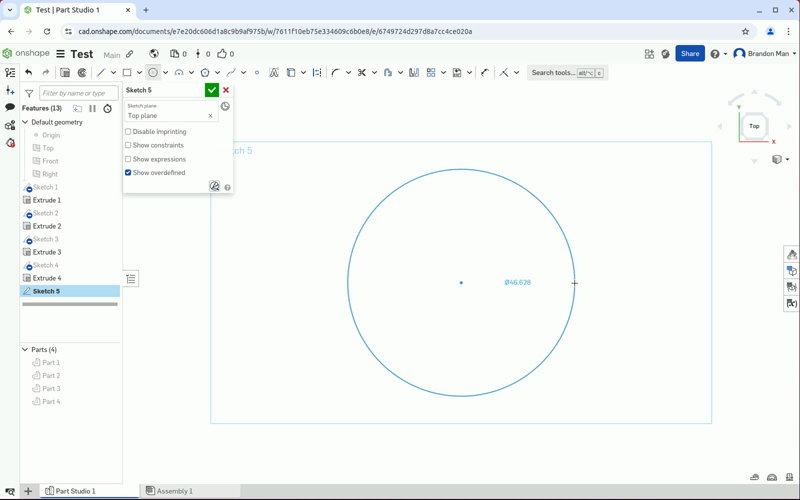
key(esc)
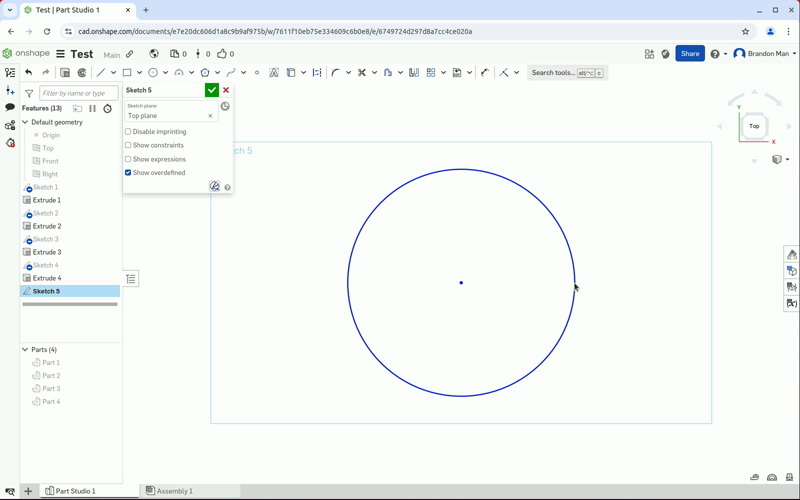
key(c)
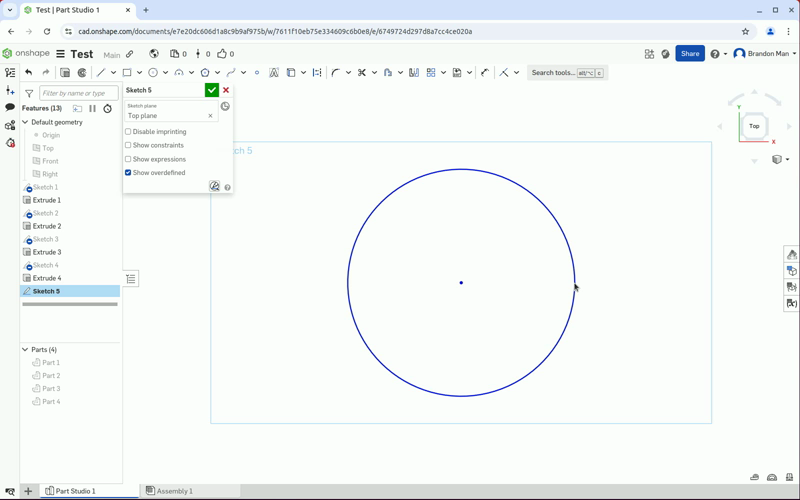
key_down(shift)
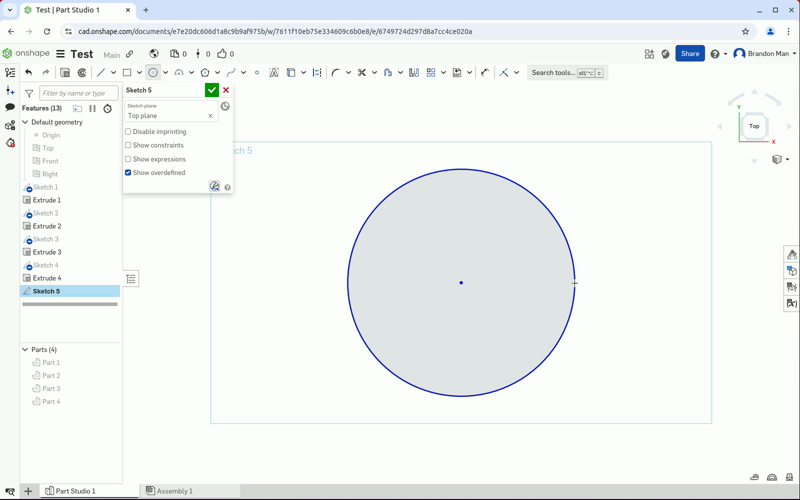
mouse_move(461, 282)
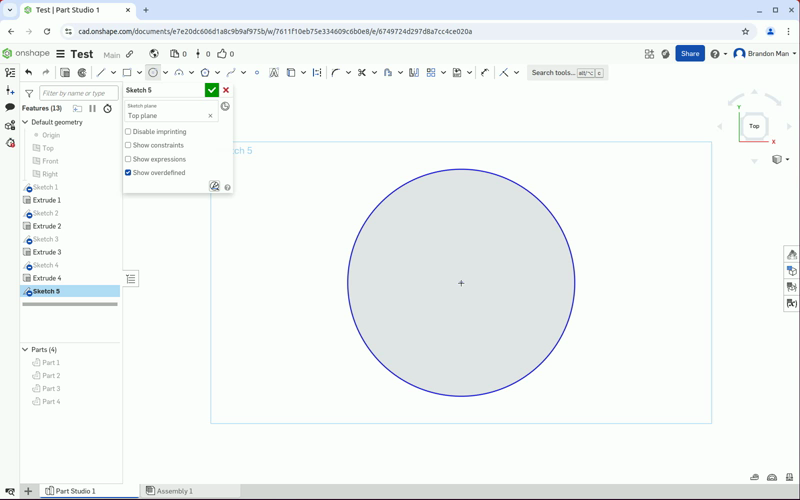
click(461, 282)
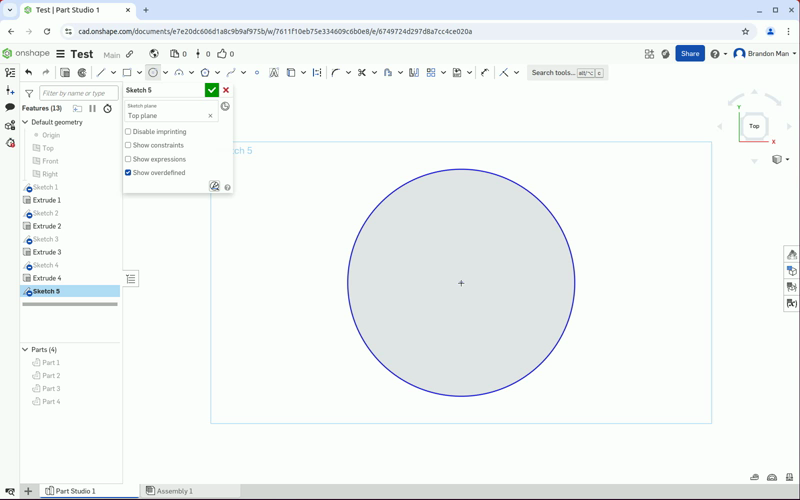
key_up(shift)
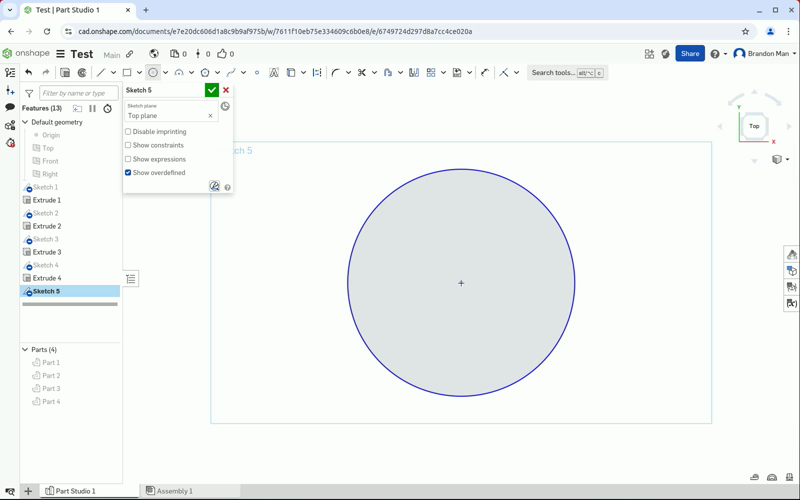
mouse_move(529, 282)
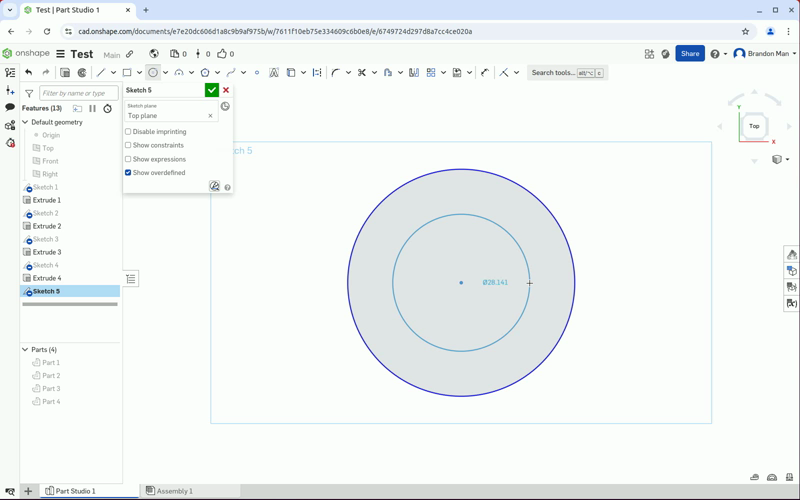
click(529, 282)
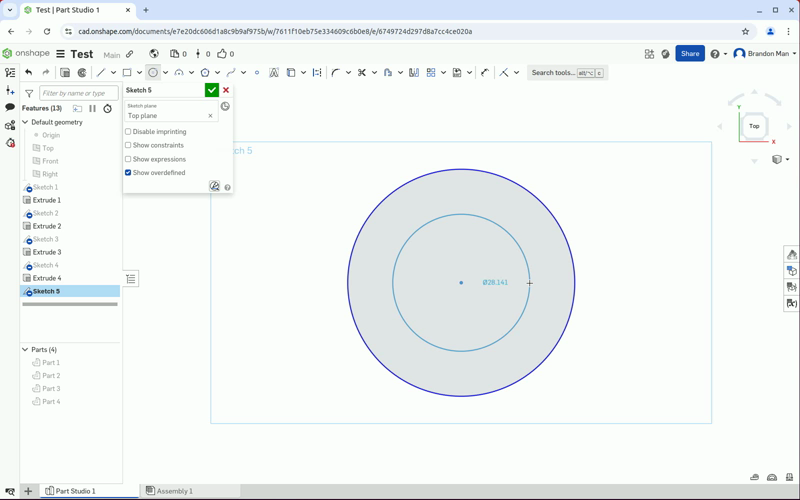
key(esc)
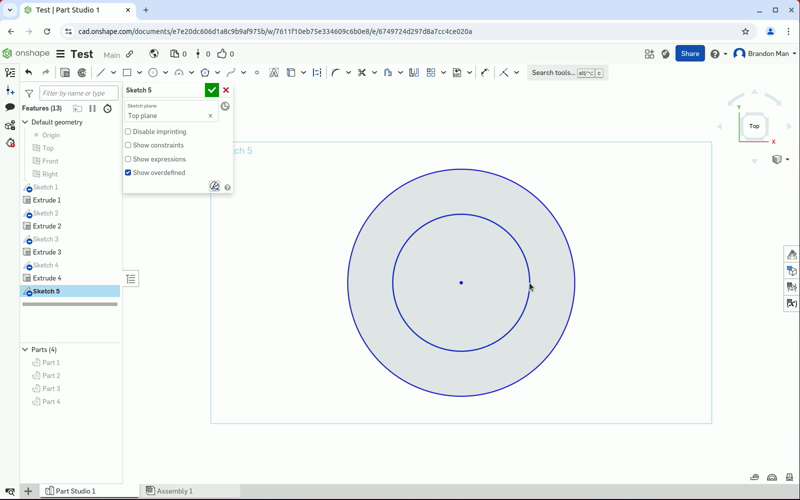
mouse_move(425, 194)
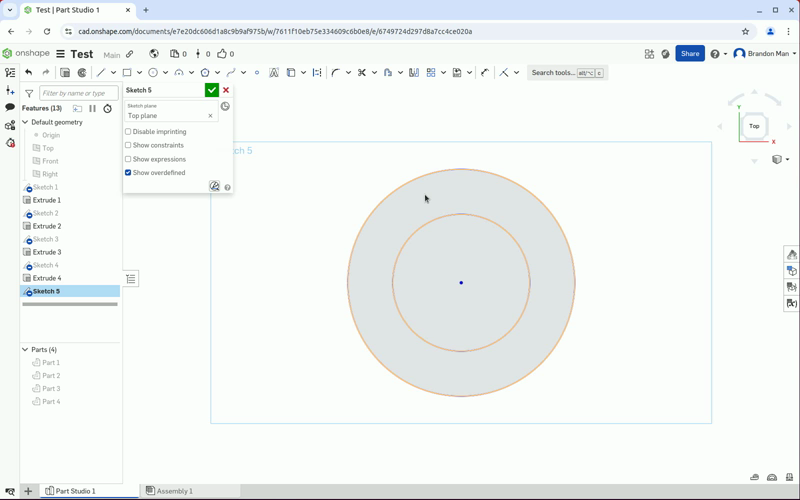
click(425, 194)
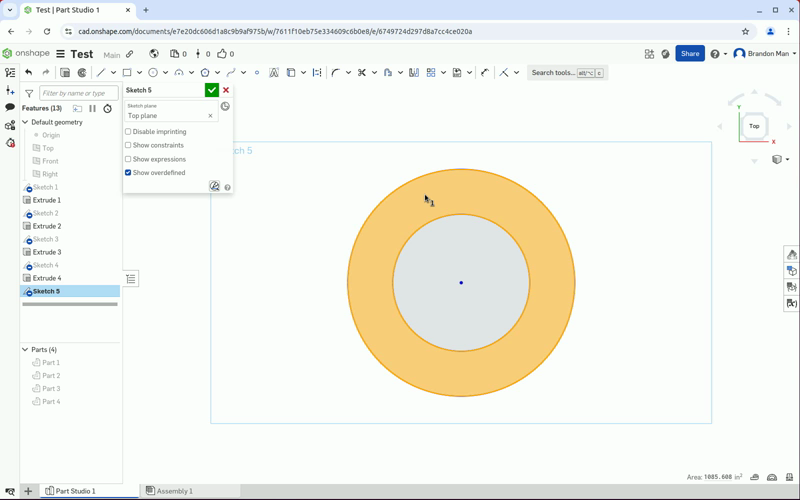
mouse_move(73, 352)
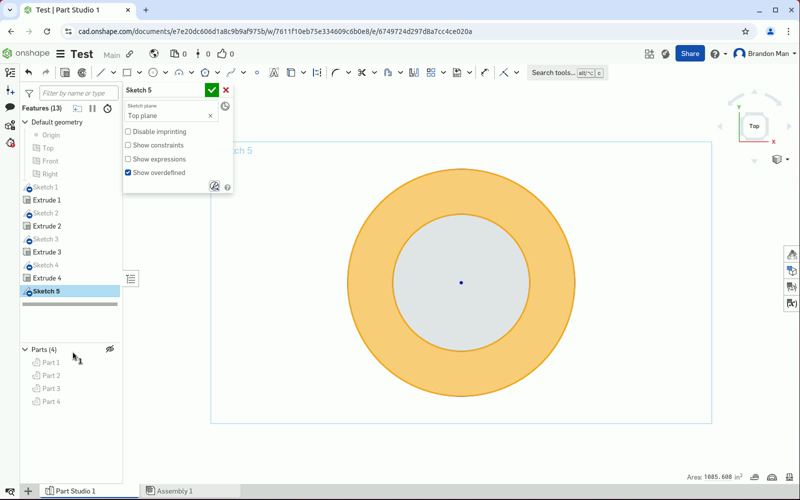
key(shift+y)
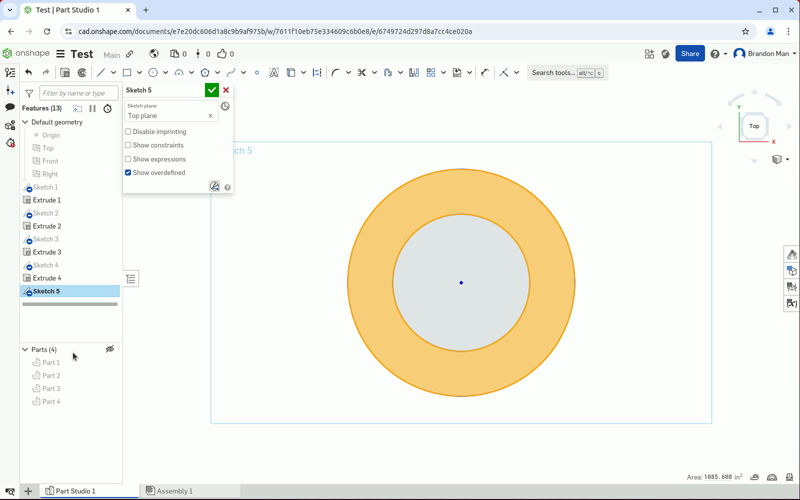
key(shift+e)
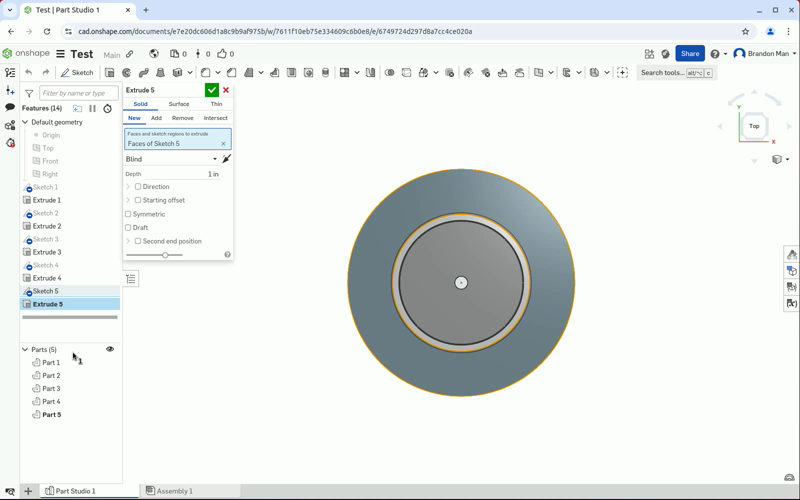
mouse_move(143, 106)
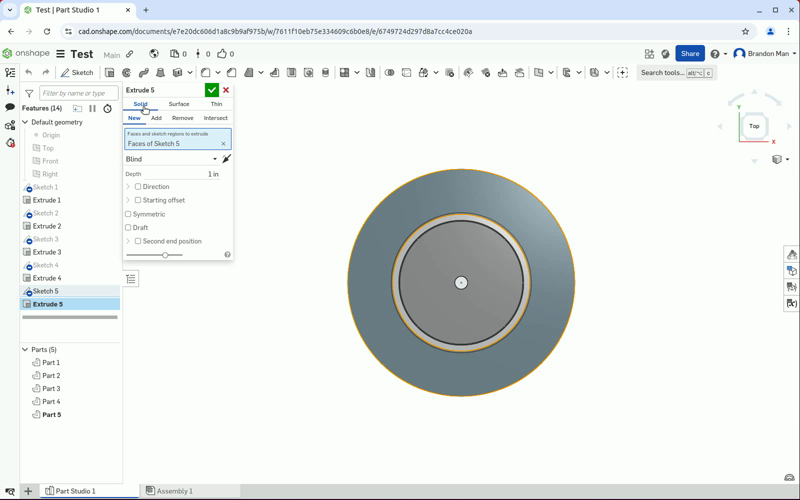
click(143, 106)
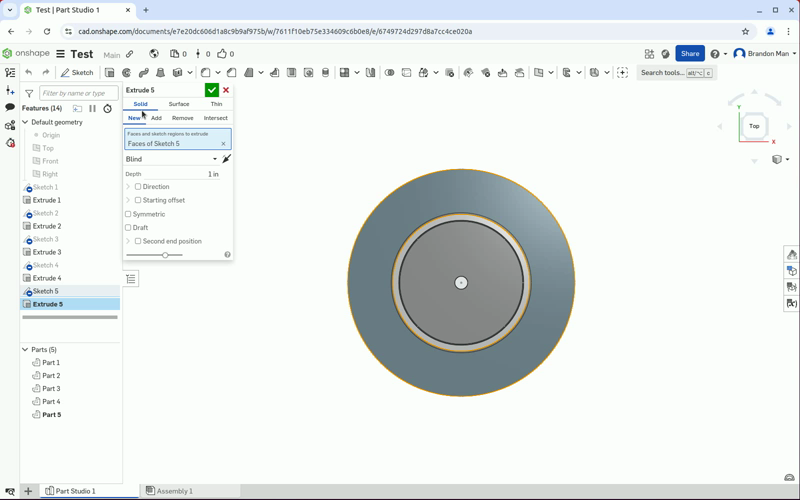
mouse_move(137, 120)
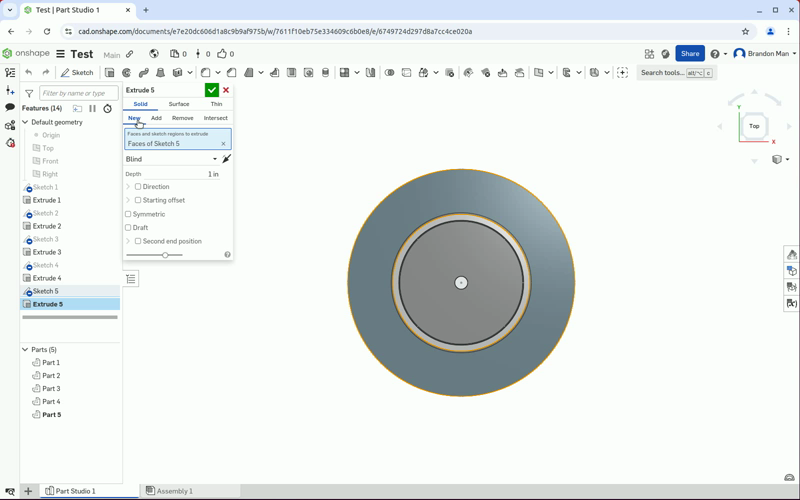
click(137, 120)
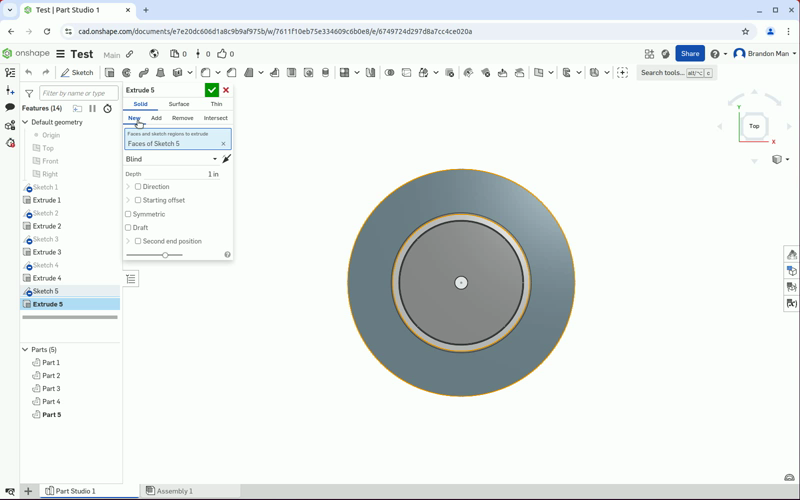
key(tab, 4)
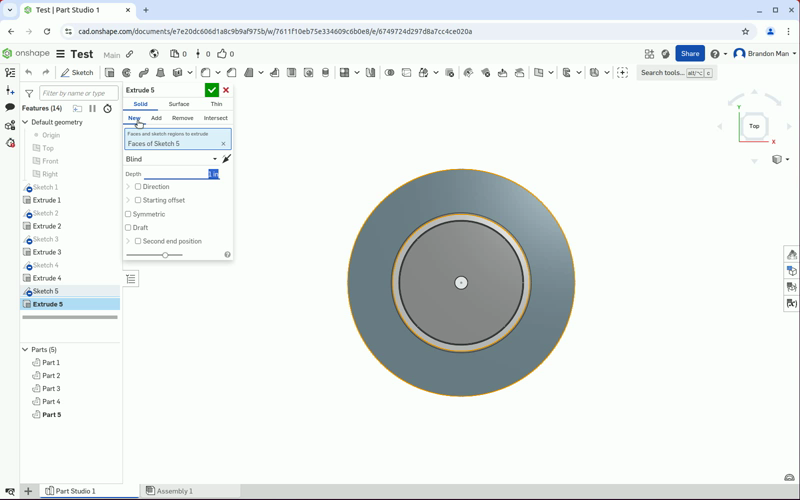
text(1.685)
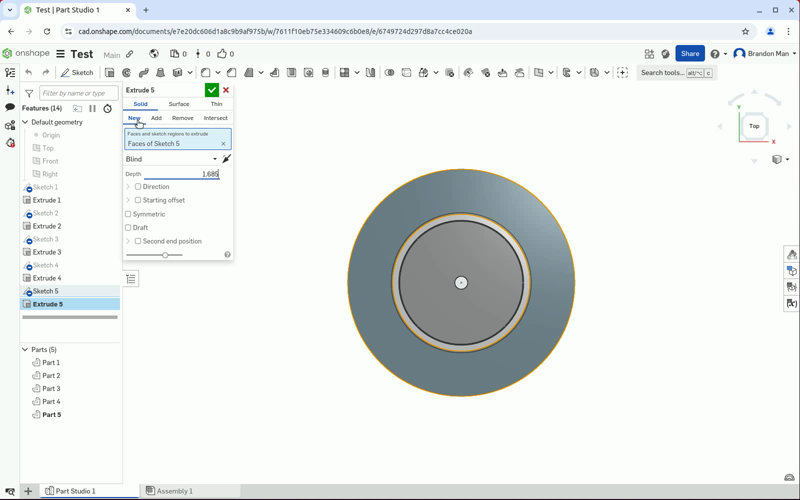
key(enter)
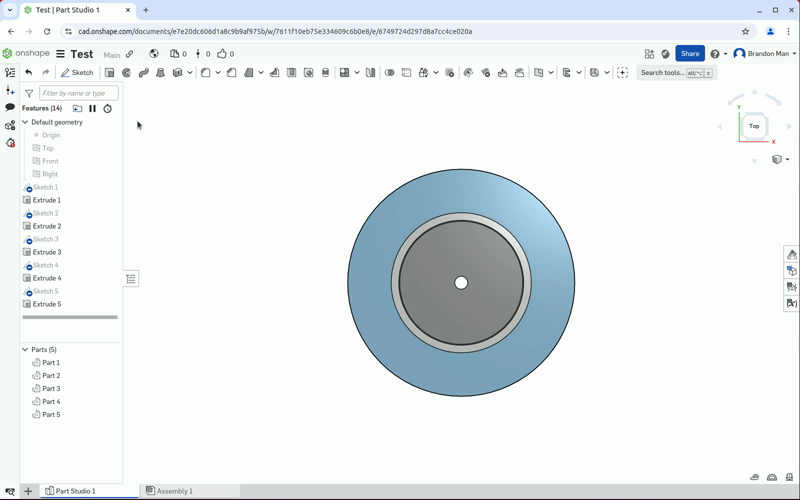
key(shift+h)
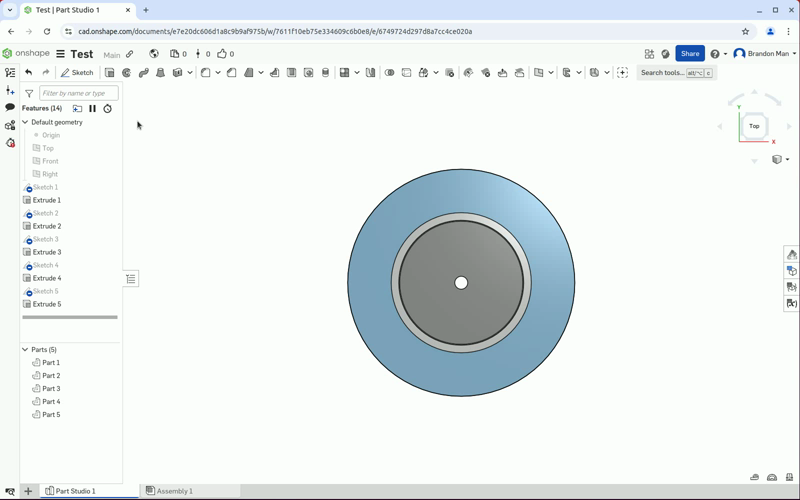
key(shift+h)
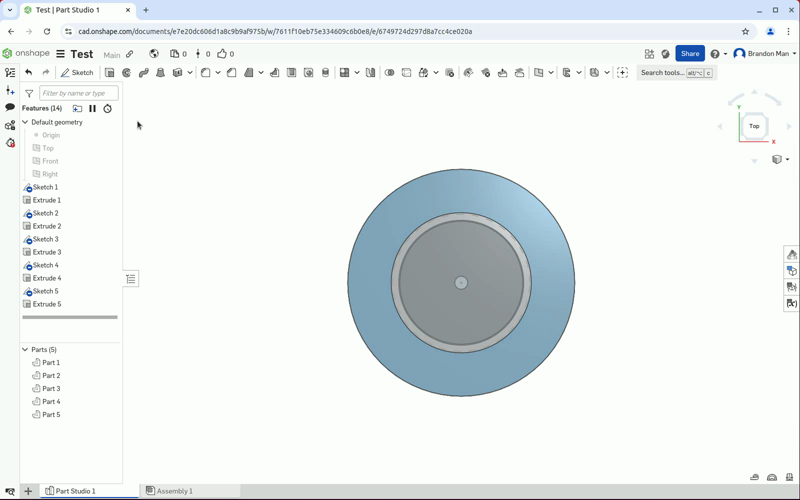
key(shift+7)
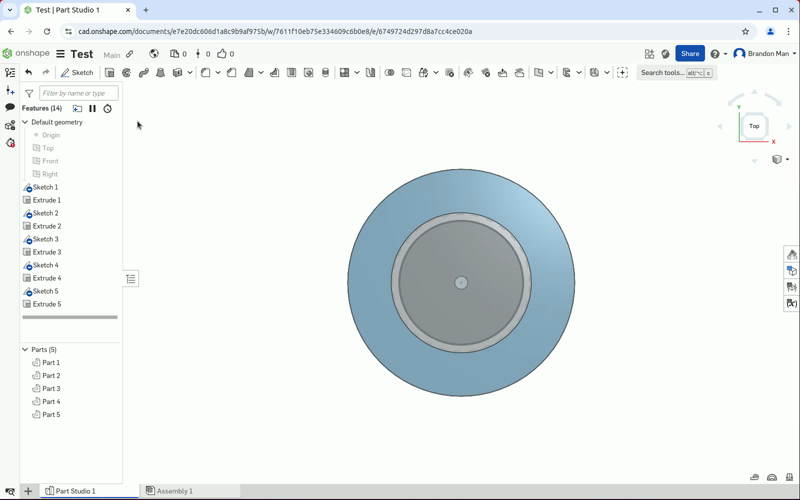
key(up, 3)
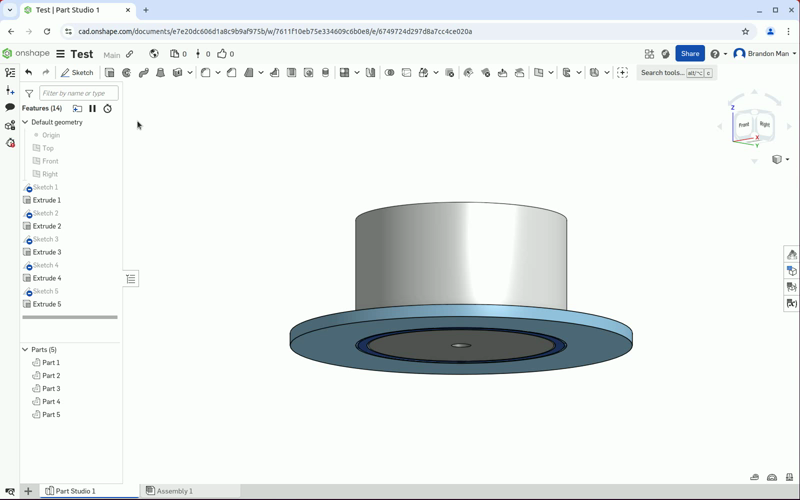
key(left, 3)
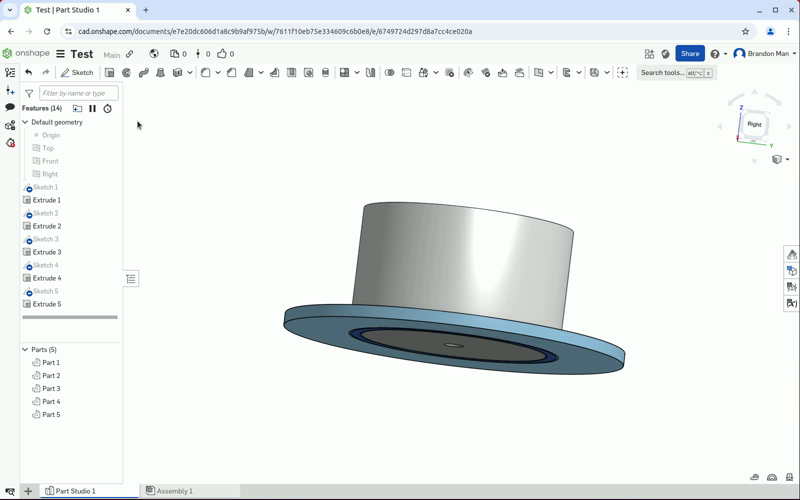
key(right, 3)
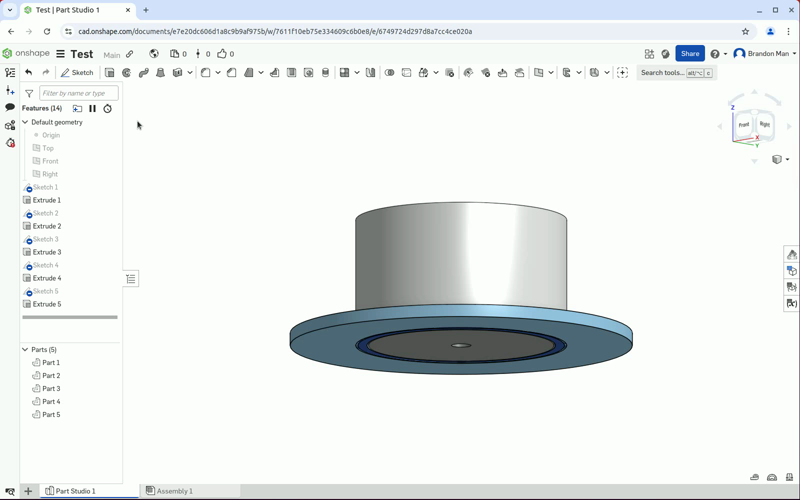
key(down, 3)
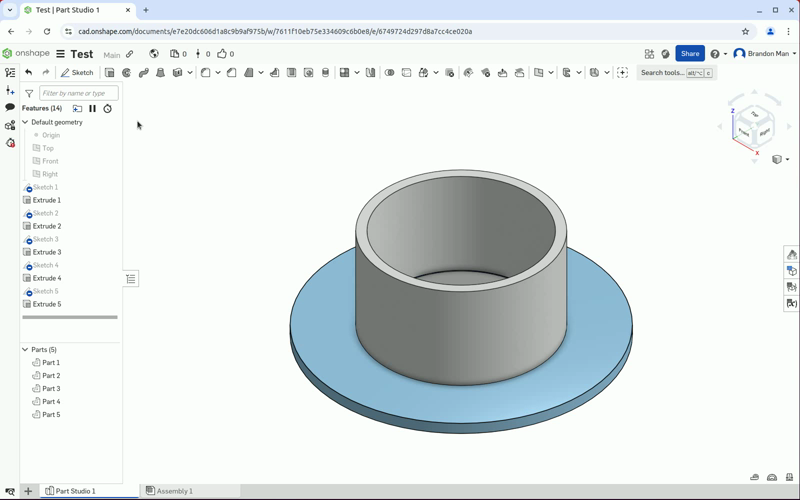
mouse_move(73, 189)
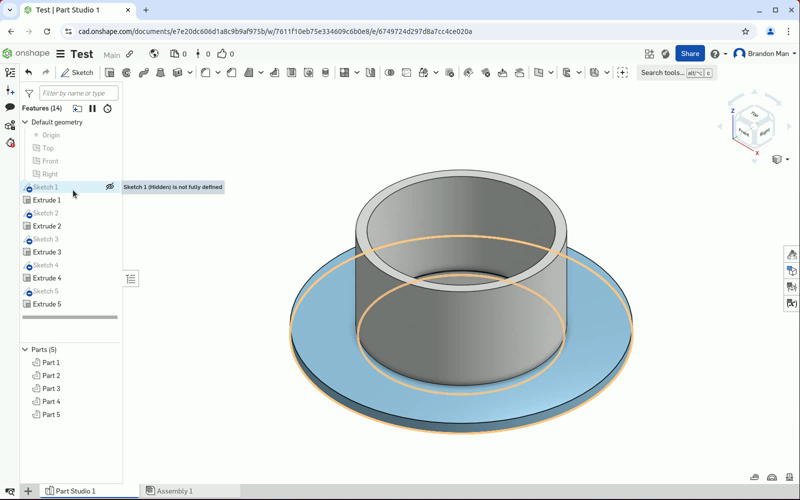
click(73, 189)